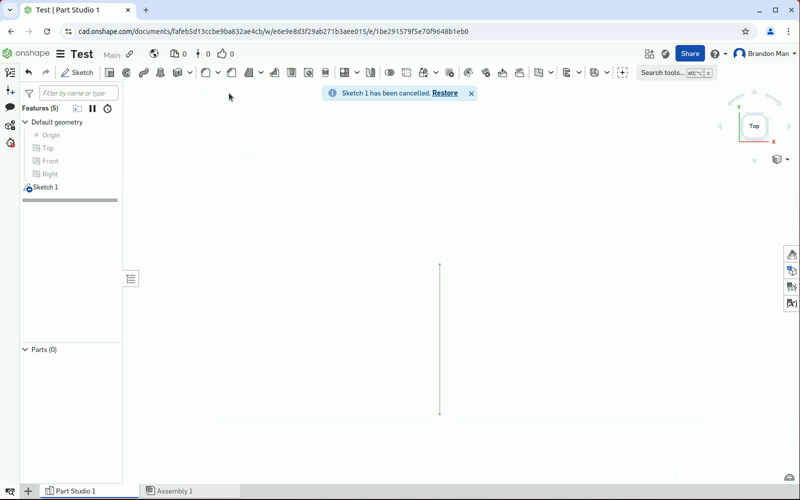
key(shift+h)
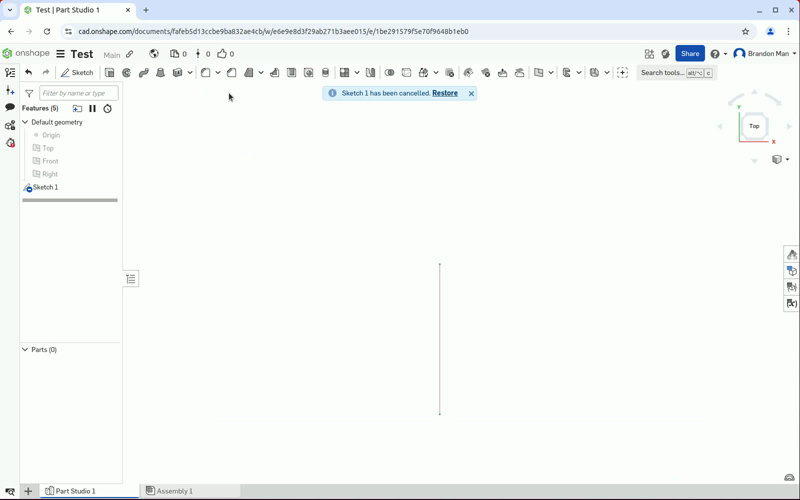
key(shift+s)
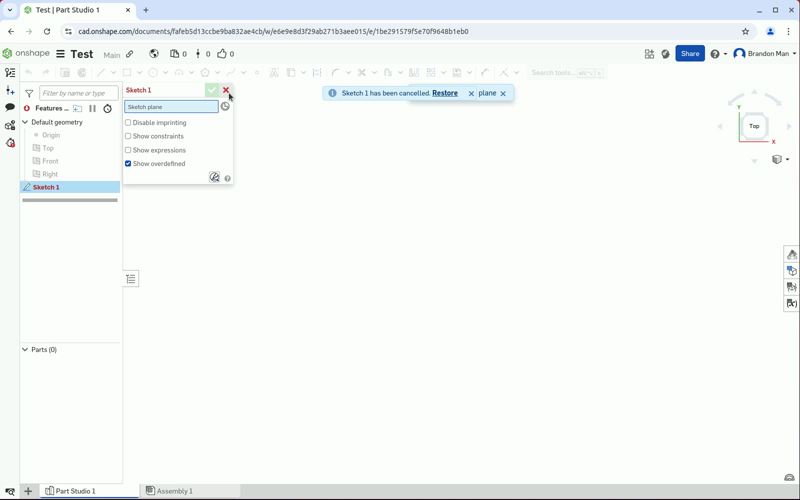
mouse_move(73, 150)
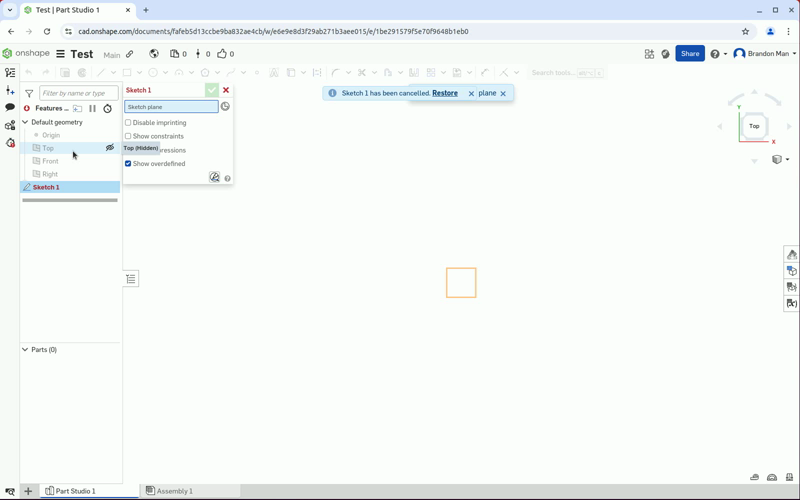
click(73, 150)
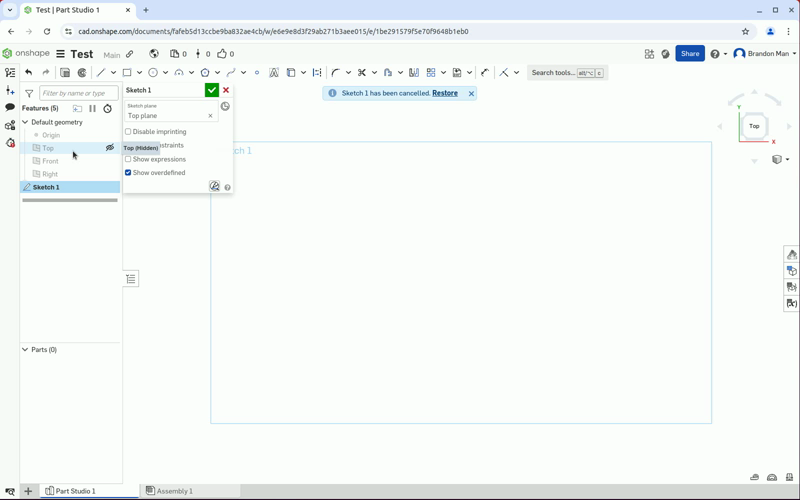
mouse_move(73, 352)
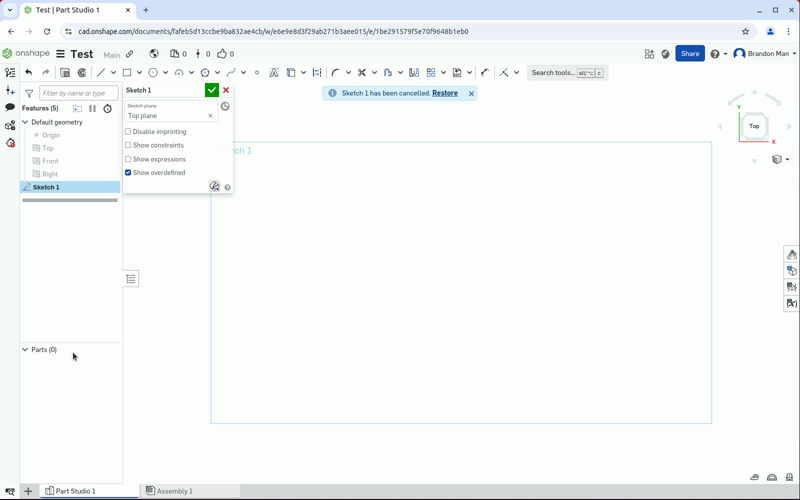
key(y)
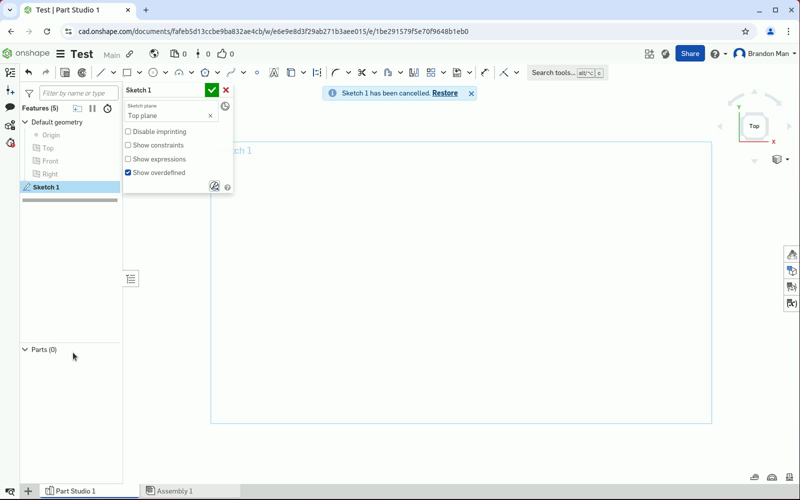
key(l)
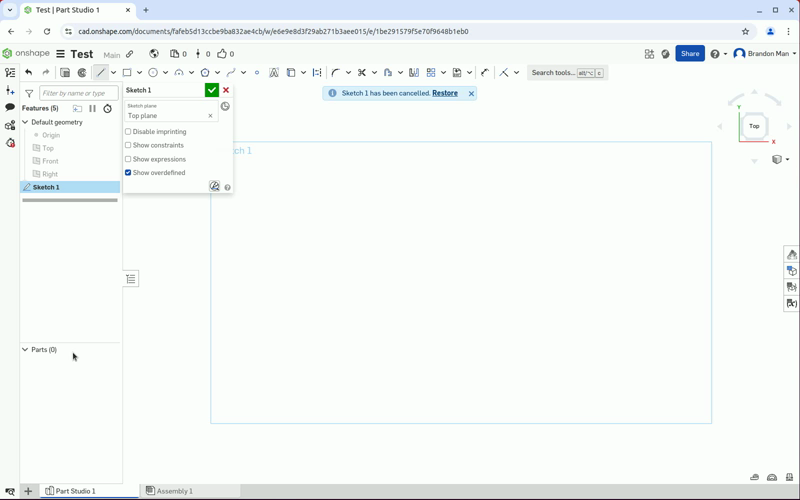
key_down(shift)
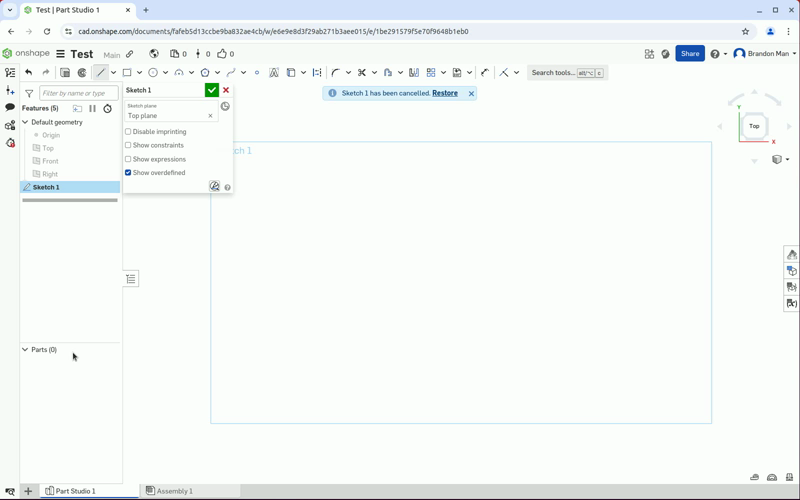
mouse_move(439, 327)
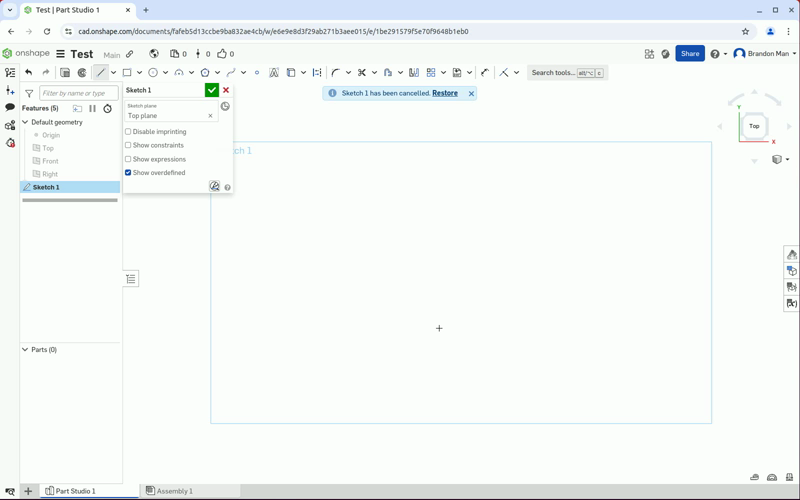
click(439, 327)
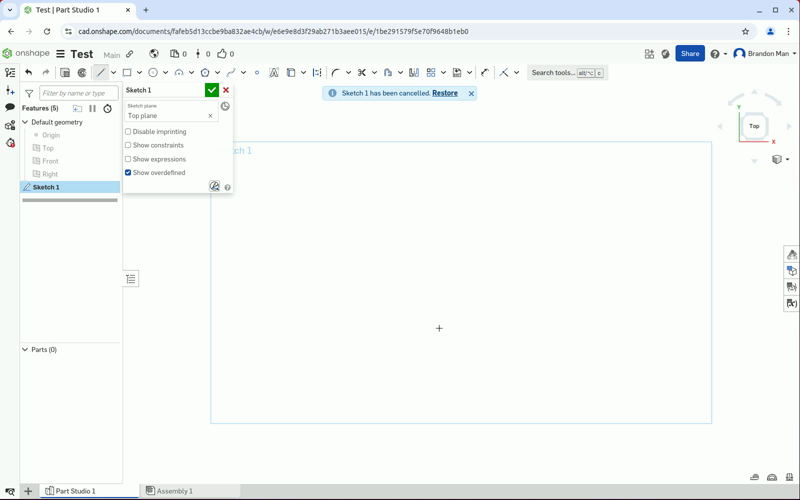
key_up(shift)
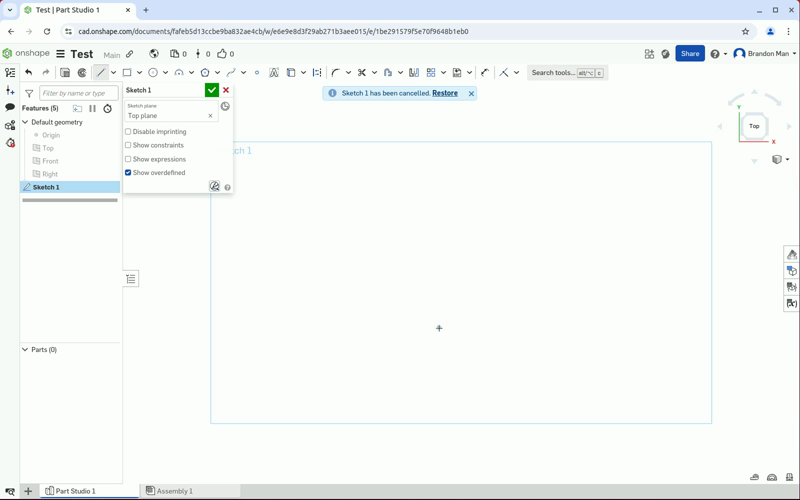
key_down(shift)
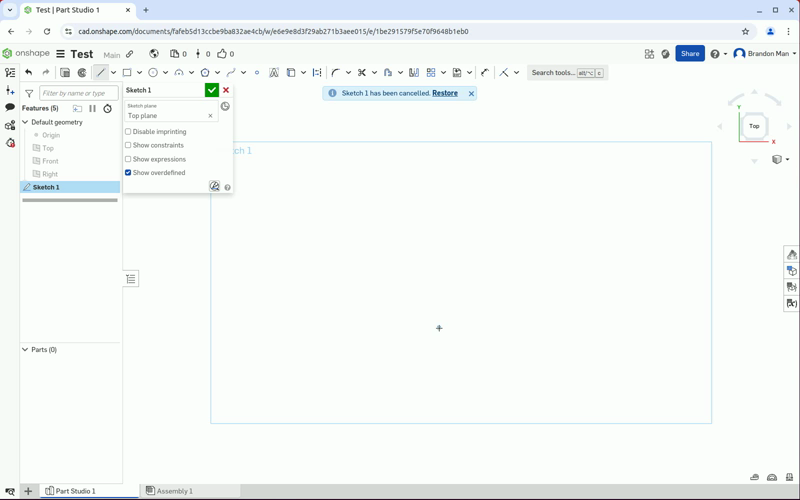
mouse_move(469, 327)
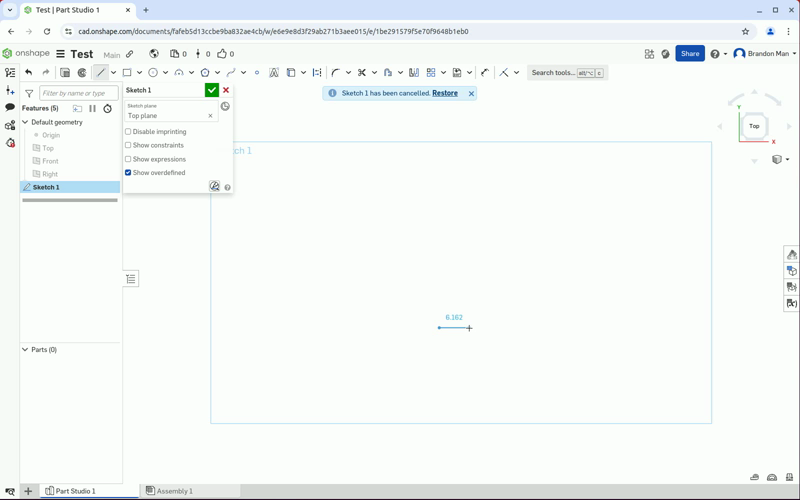
mouse_move(450, 327)
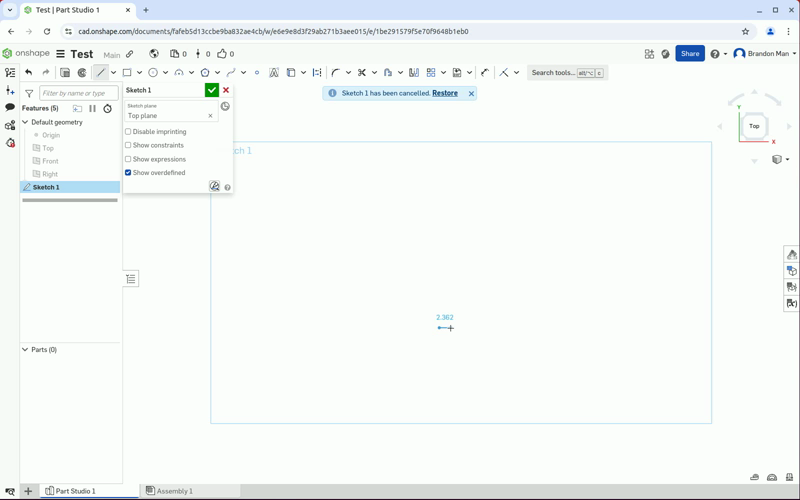
click(450, 327)
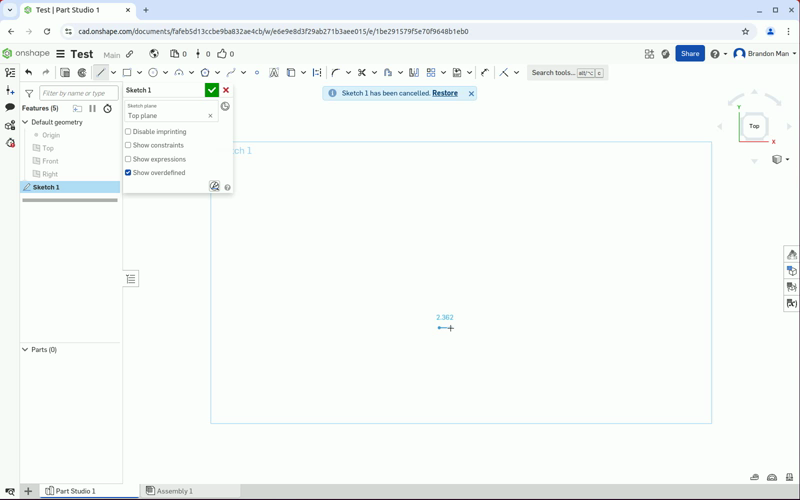
key_up(shift)
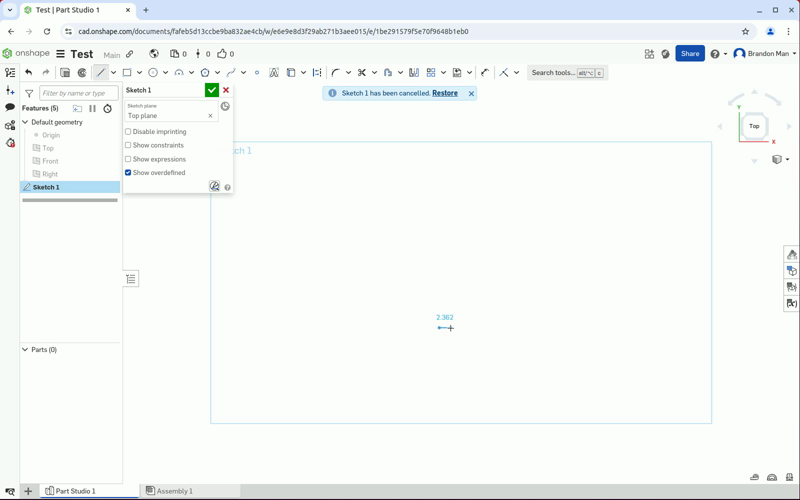
key_down(shift)
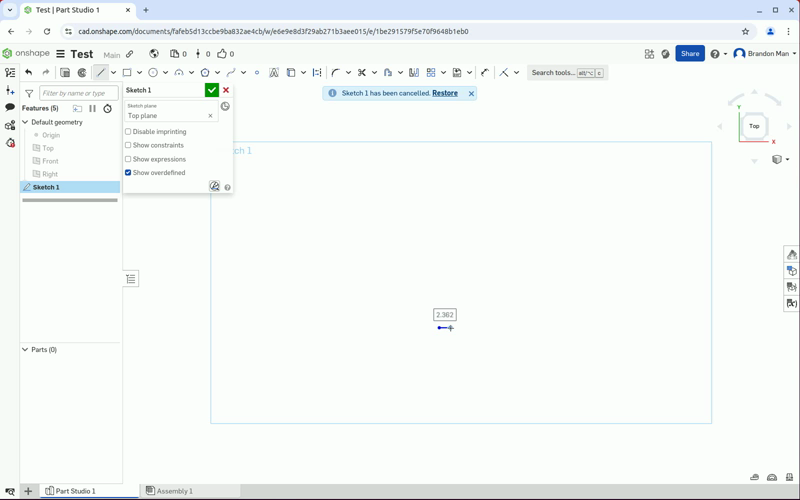
mouse_move(480, 327)
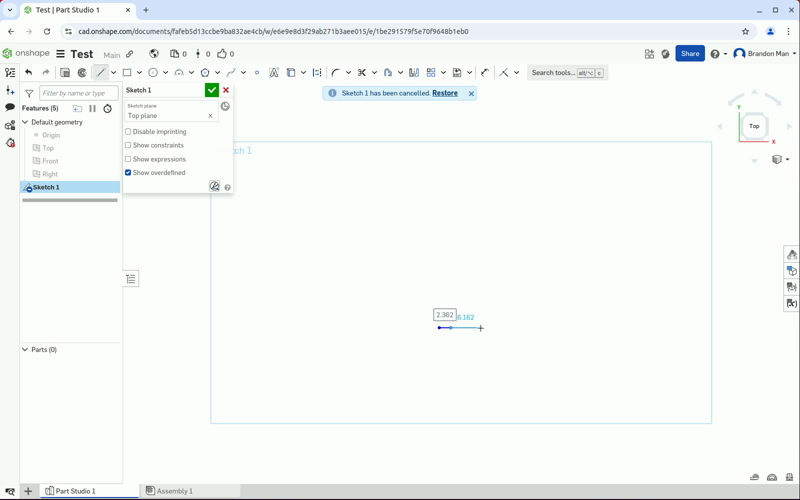
mouse_move(450, 293)
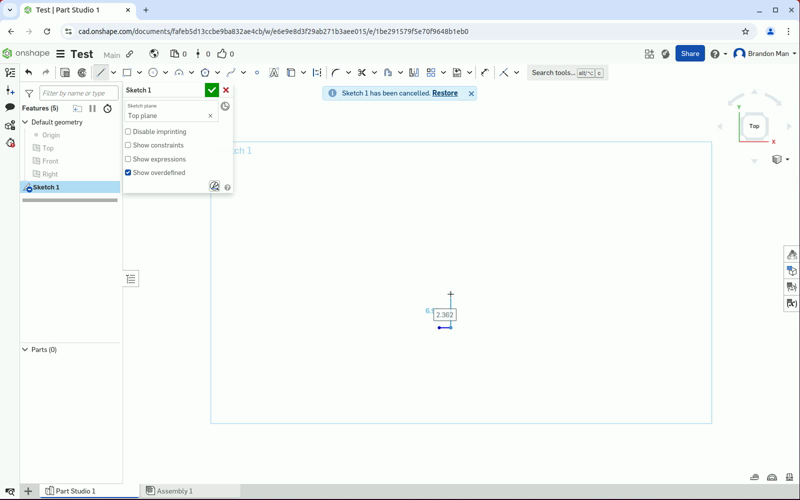
click(450, 293)
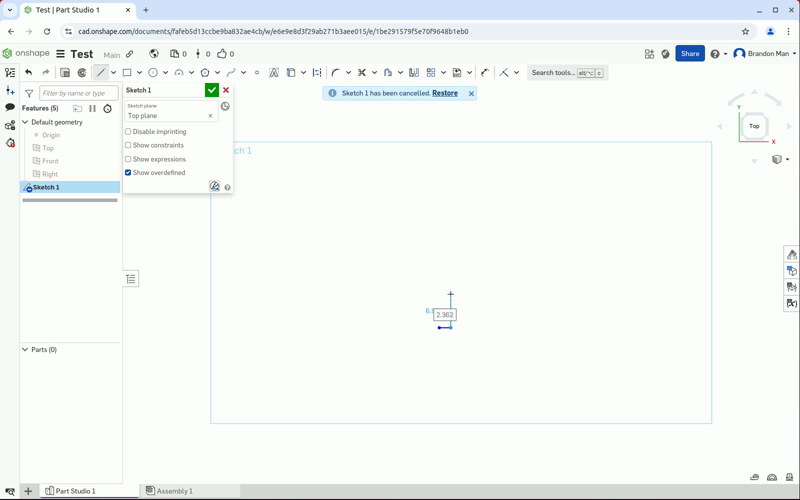
key_up(shift)
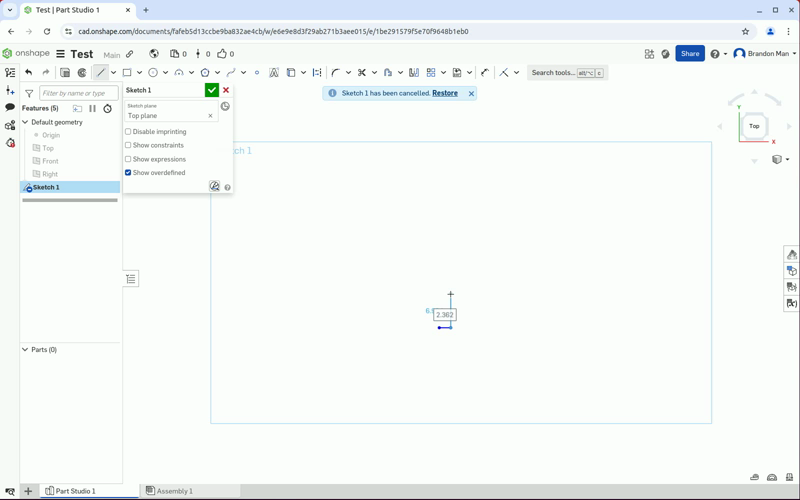
key_down(shift)
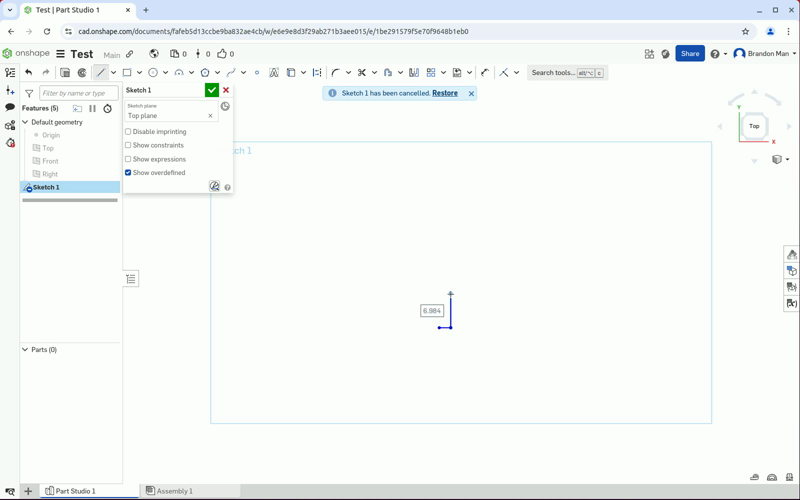
mouse_move(561, 293)
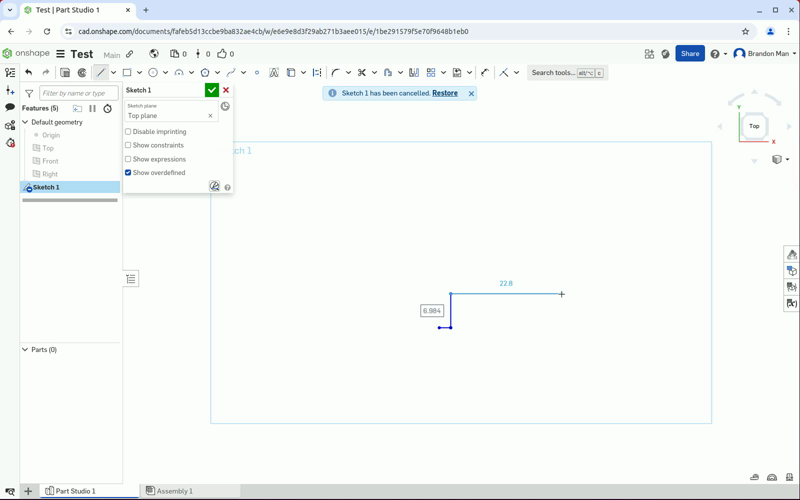
click(561, 293)
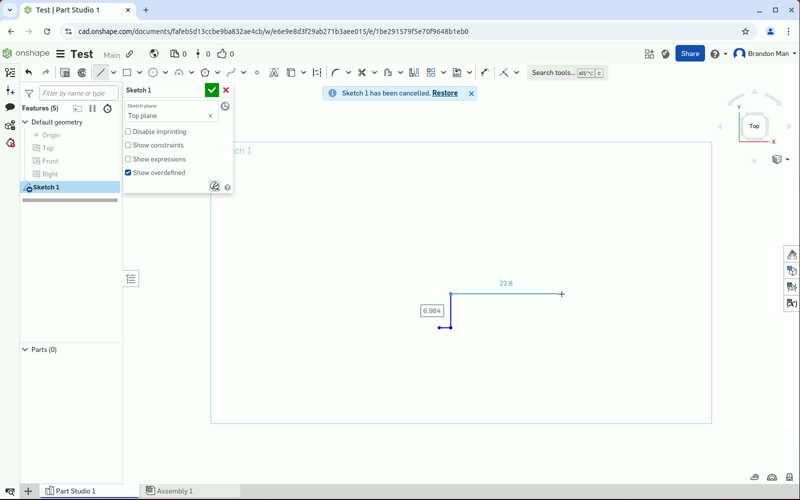
key_up(shift)
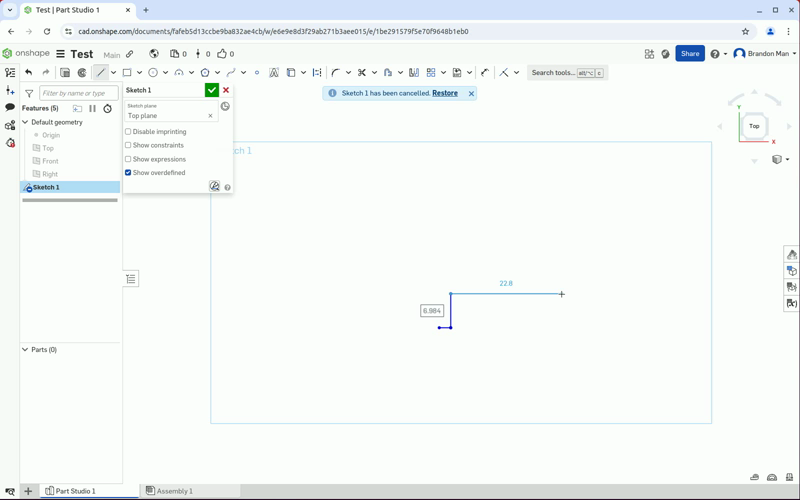
key_down(shift)
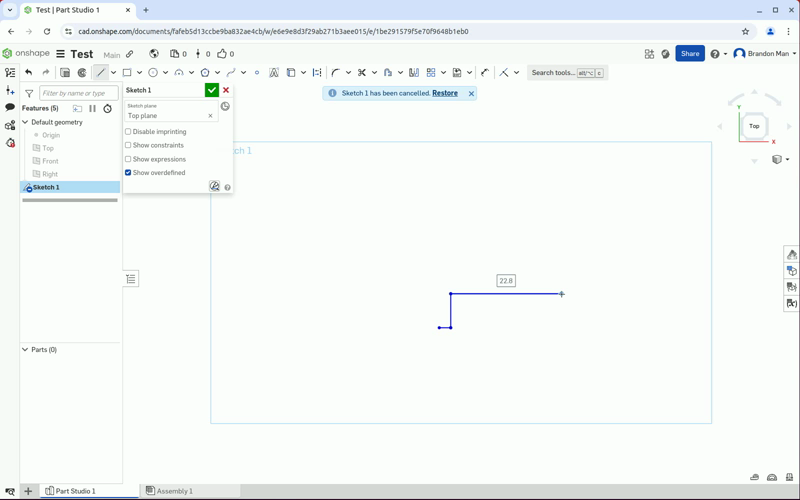
mouse_move(589, 293)
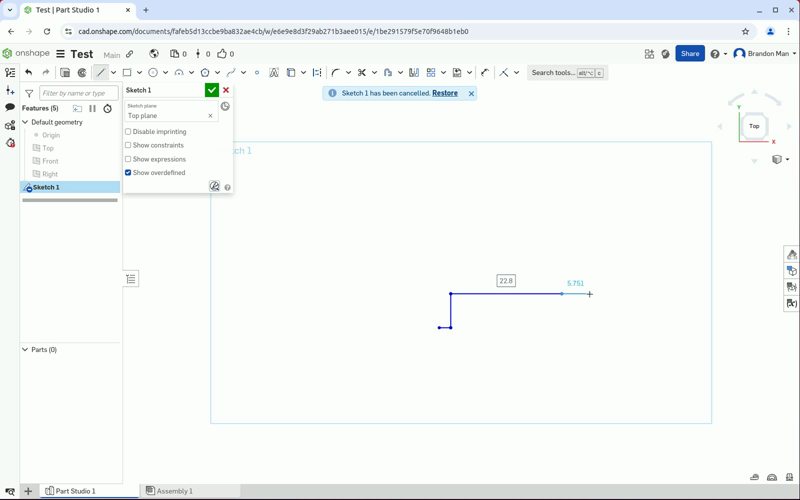
mouse_move(561, 327)
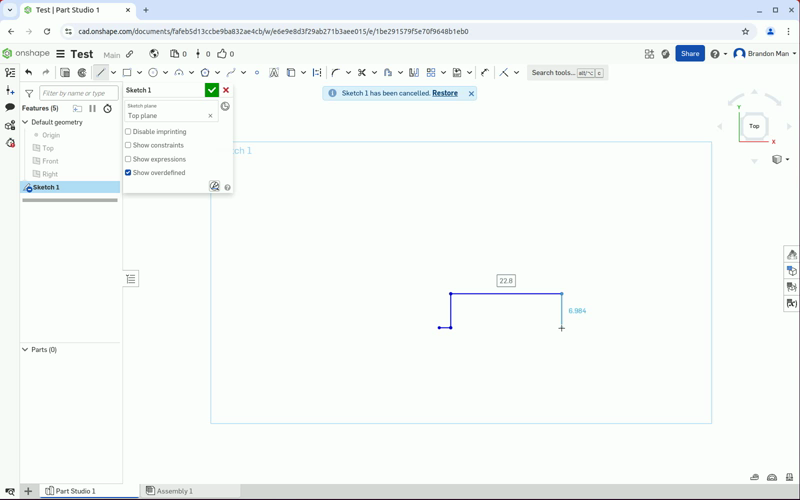
click(561, 327)
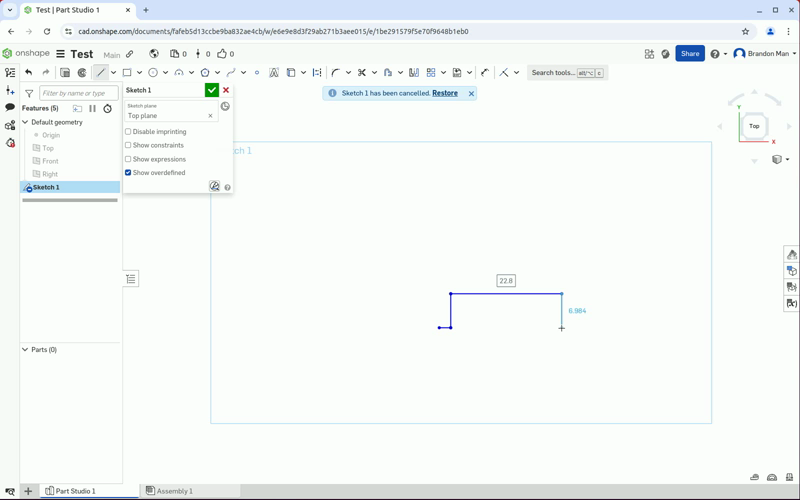
key_up(shift)
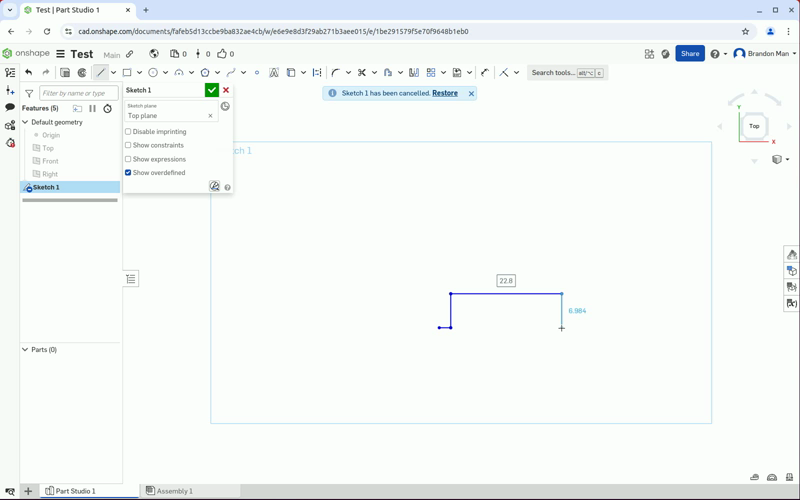
key_down(shift)
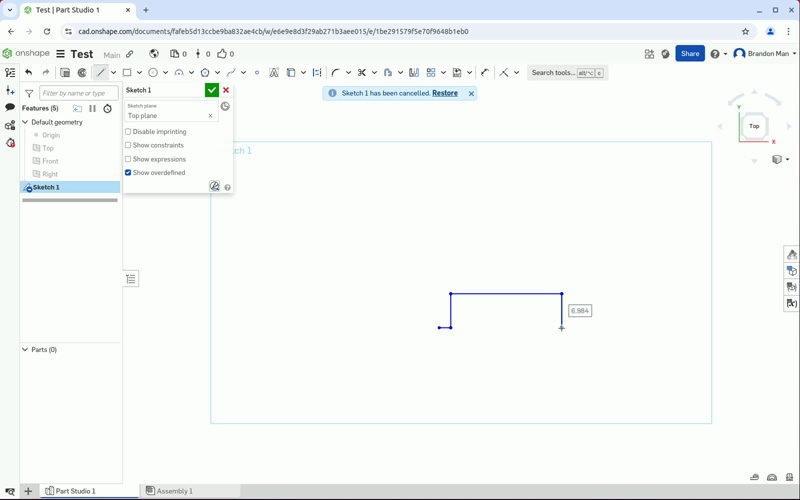
mouse_move(589, 327)
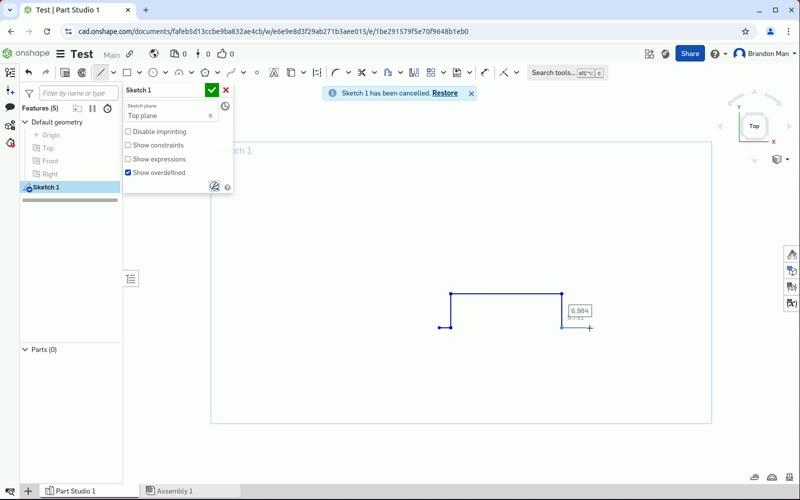
mouse_move(573, 327)
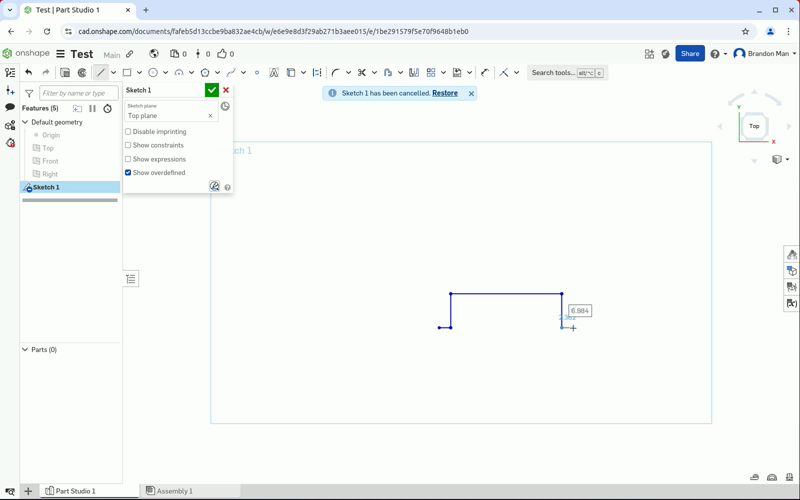
click(573, 327)
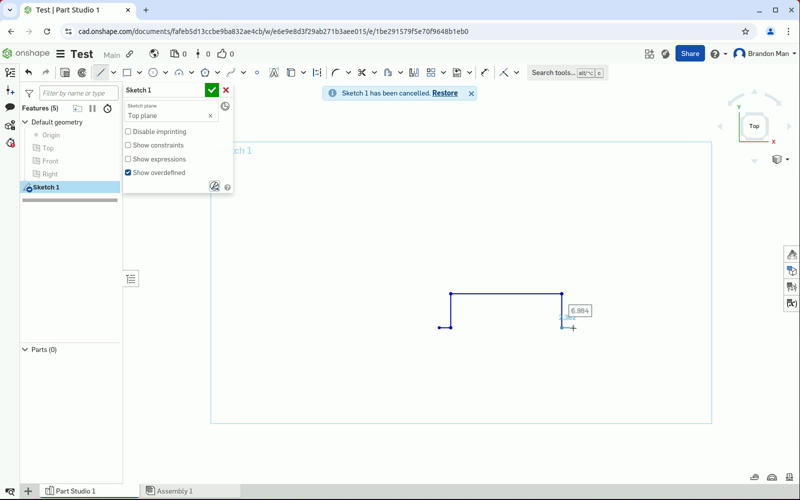
key_up(shift)
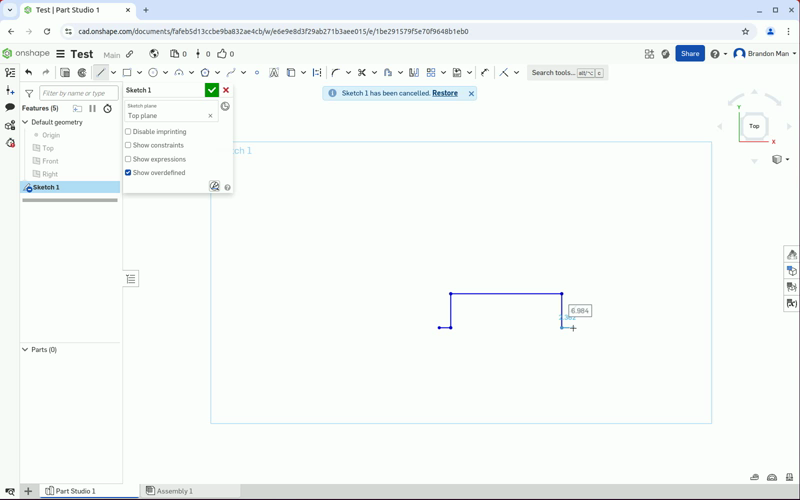
key_down(shift)
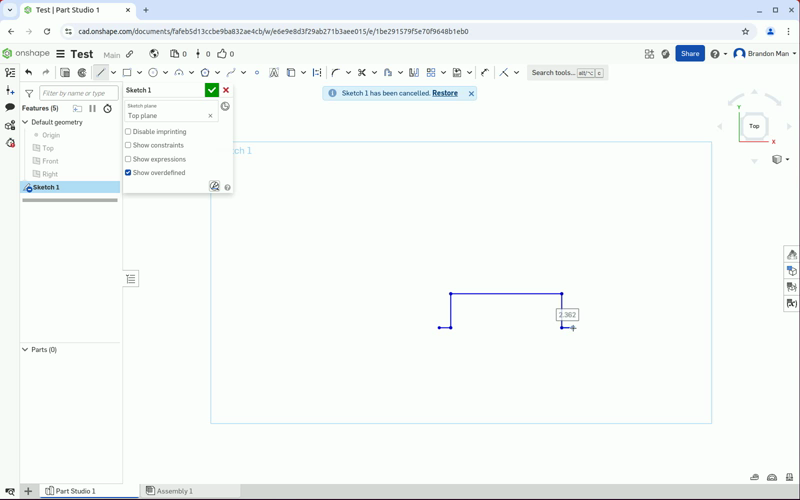
mouse_move(573, 215)
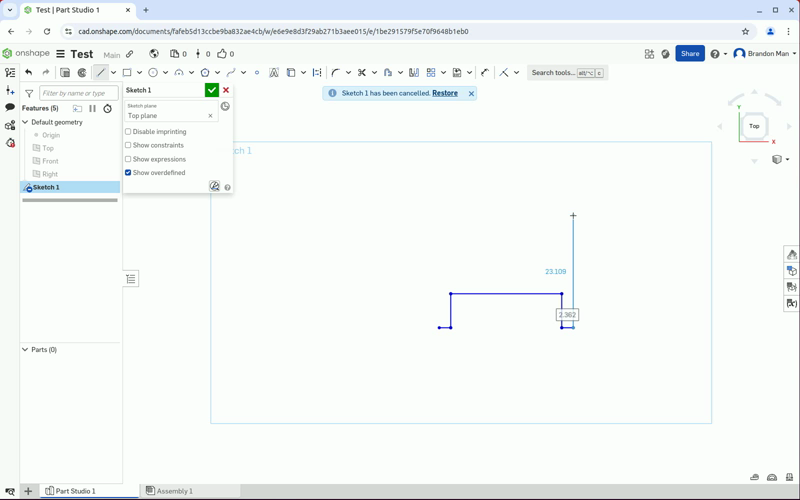
click(573, 215)
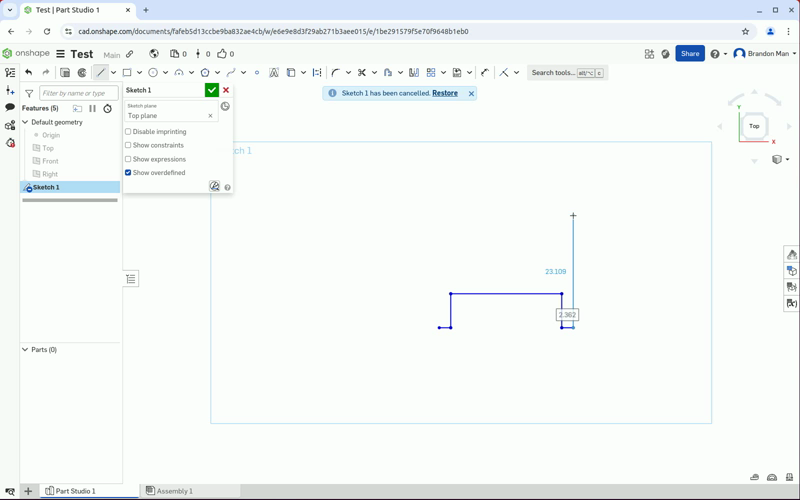
key_up(shift)
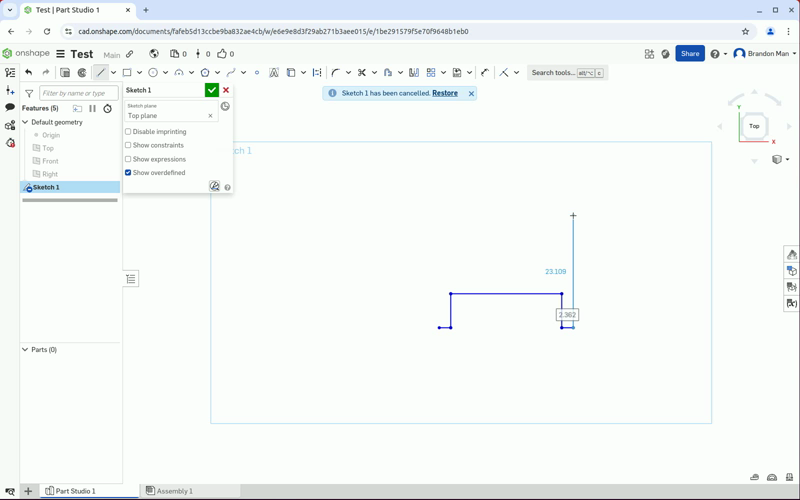
key_down(shift)
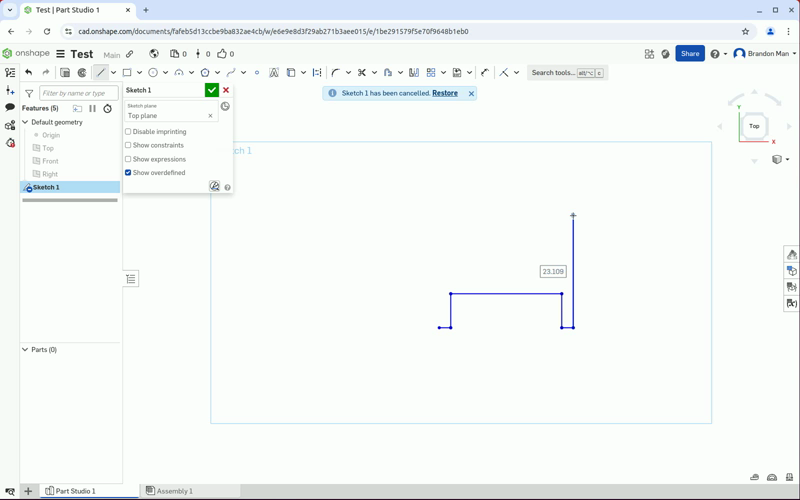
mouse_move(589, 215)
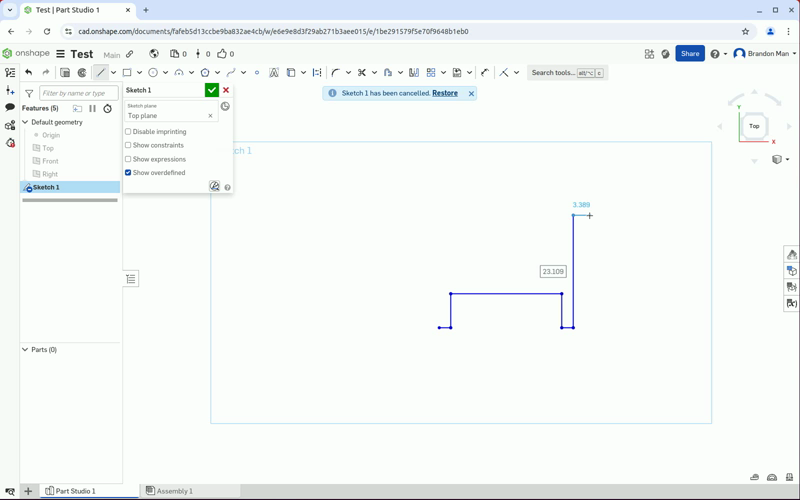
mouse_move(561, 215)
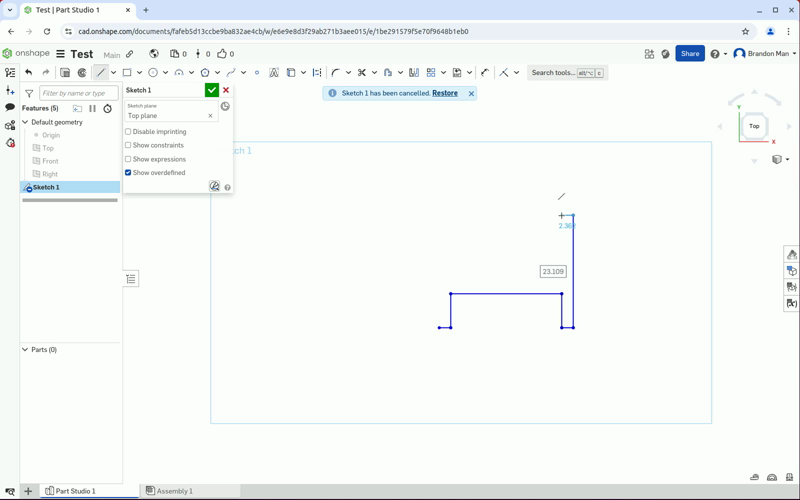
click(561, 215)
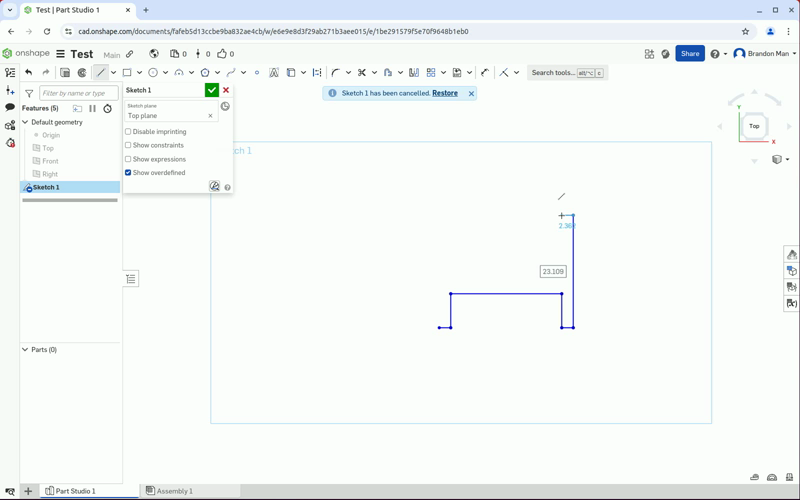
key_up(shift)
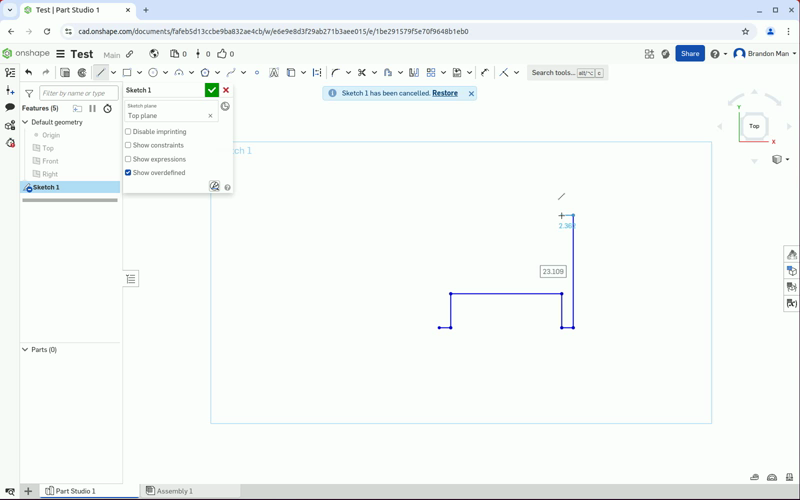
key_down(shift)
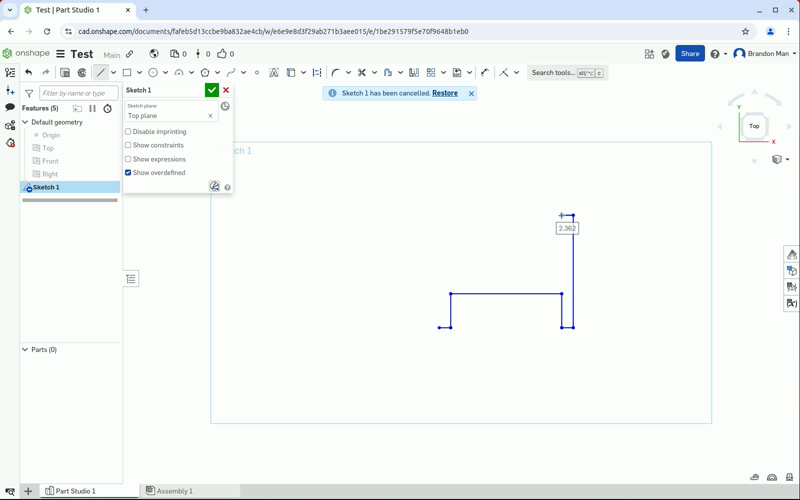
mouse_move(561, 282)
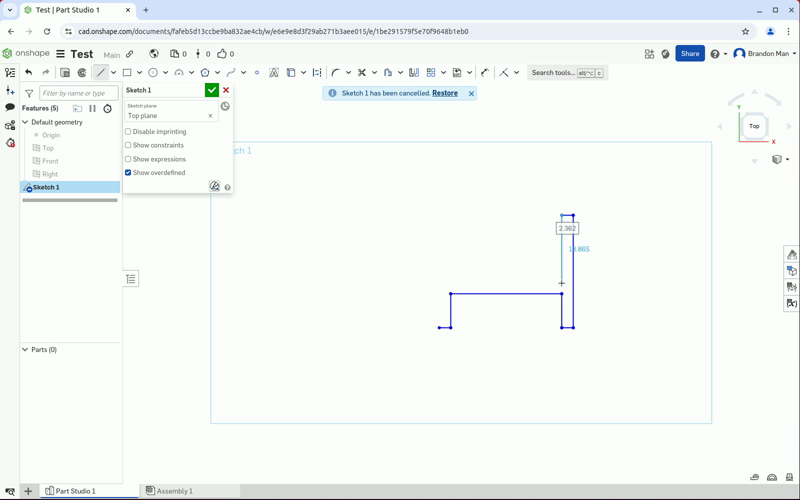
click(561, 282)
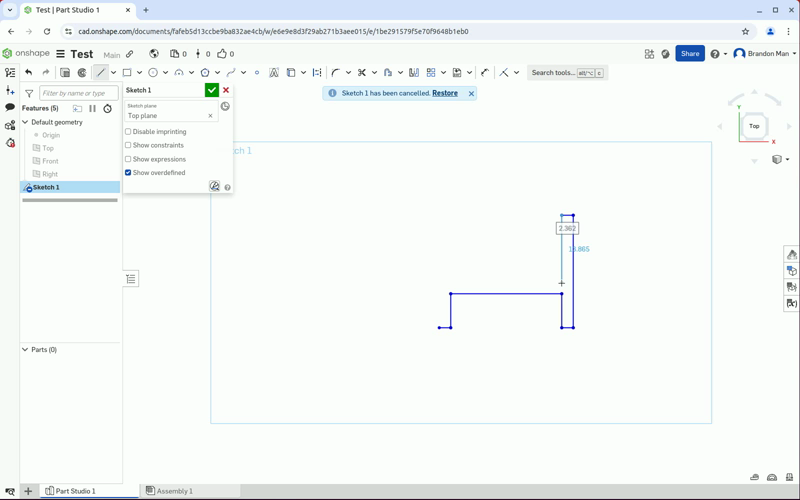
key_up(shift)
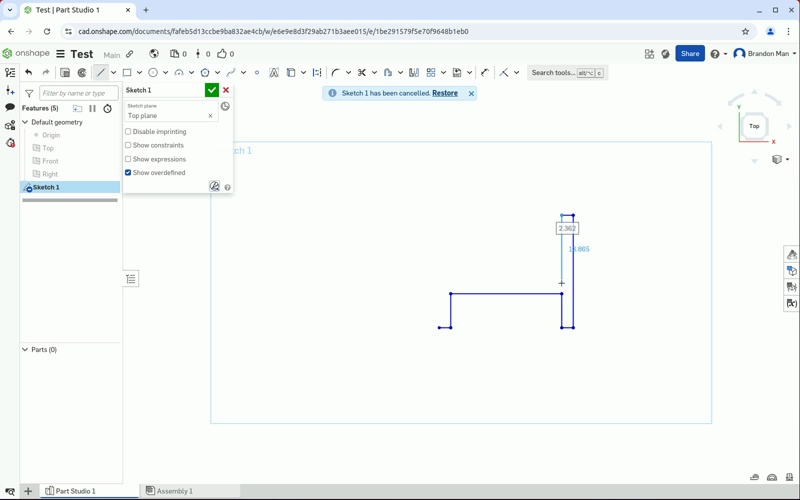
key_down(shift)
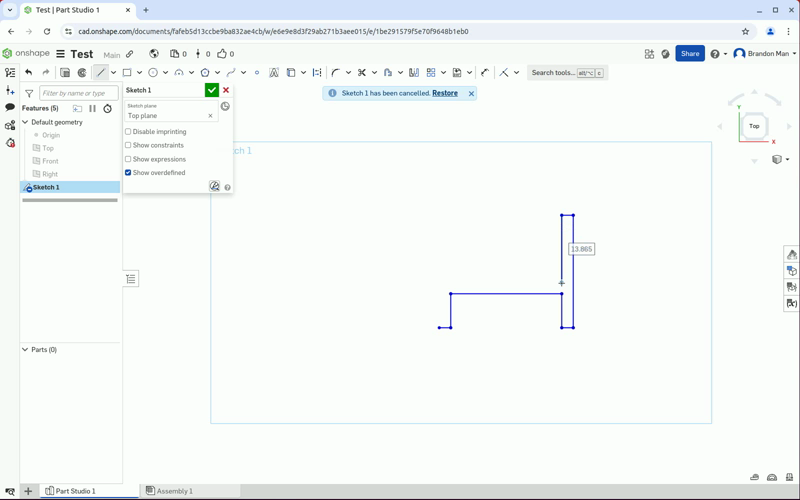
mouse_move(450, 282)
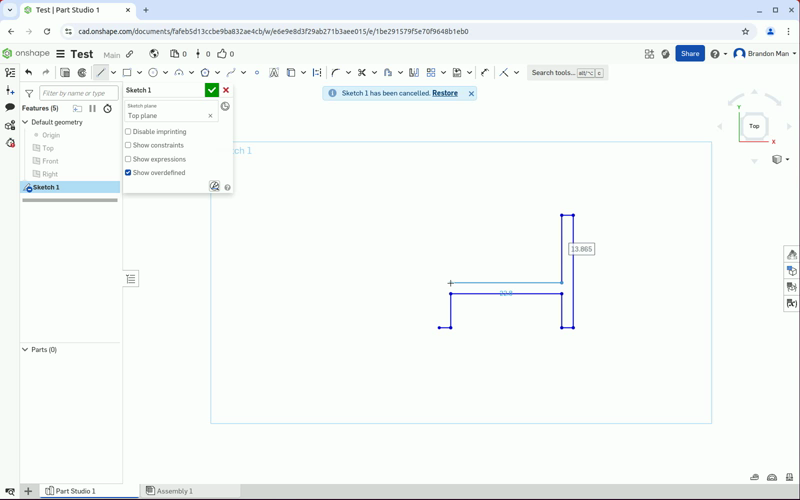
click(450, 282)
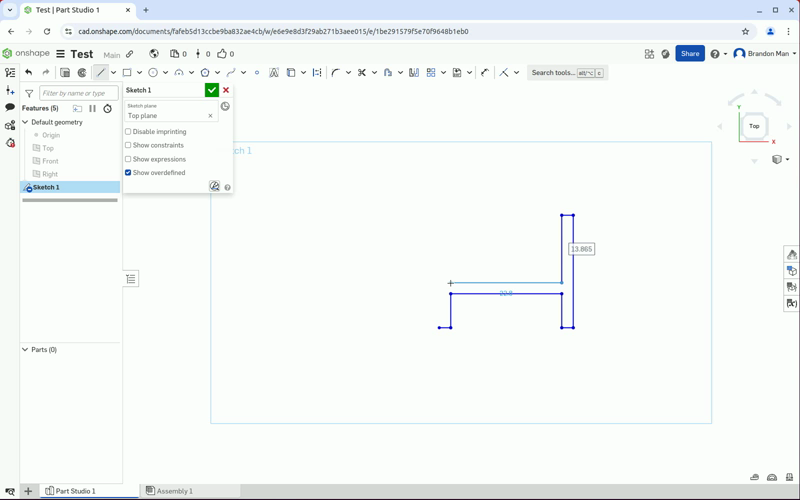
key_up(shift)
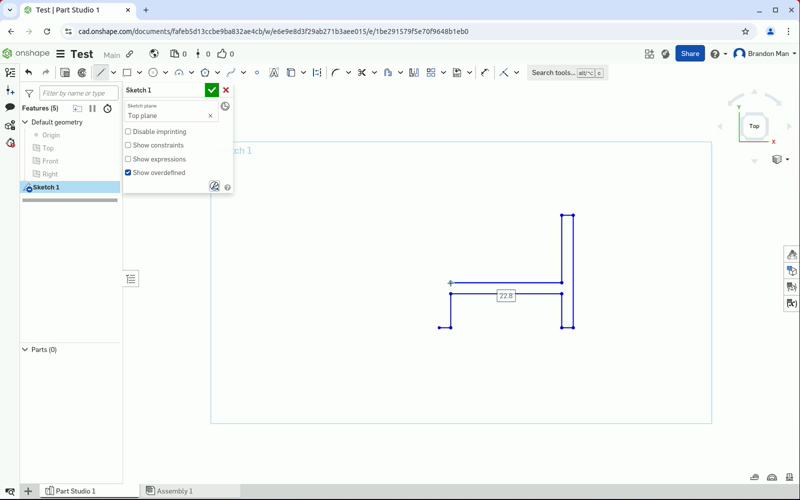
key_down(shift)
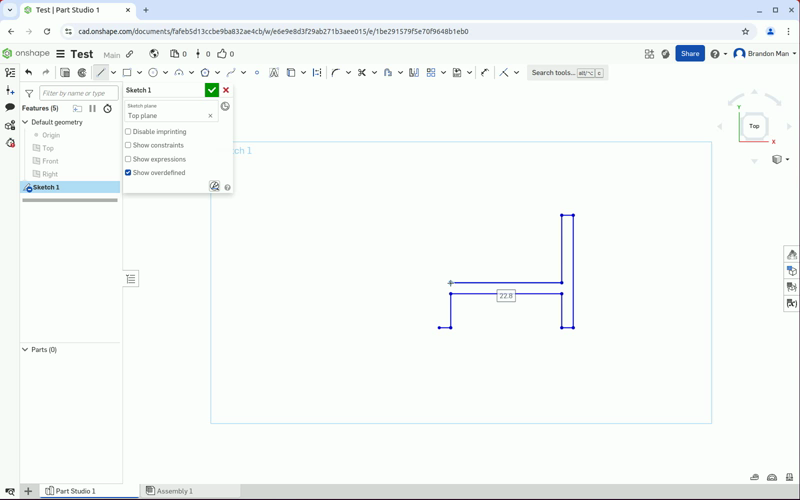
mouse_move(450, 216)
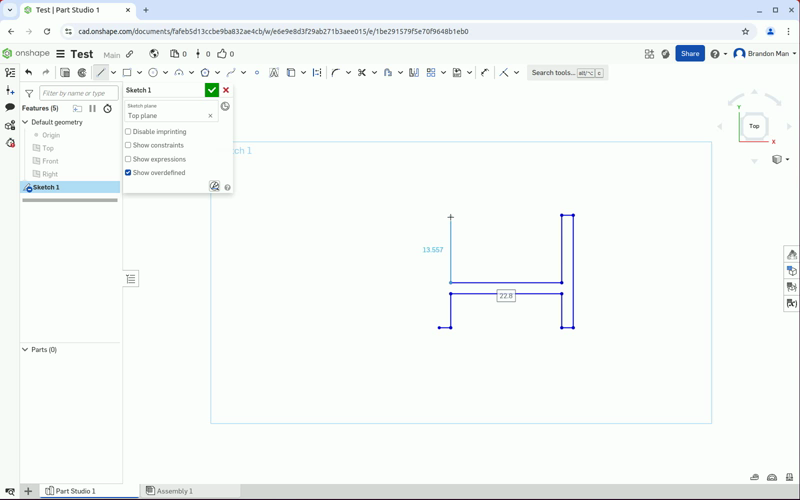
click(450, 216)
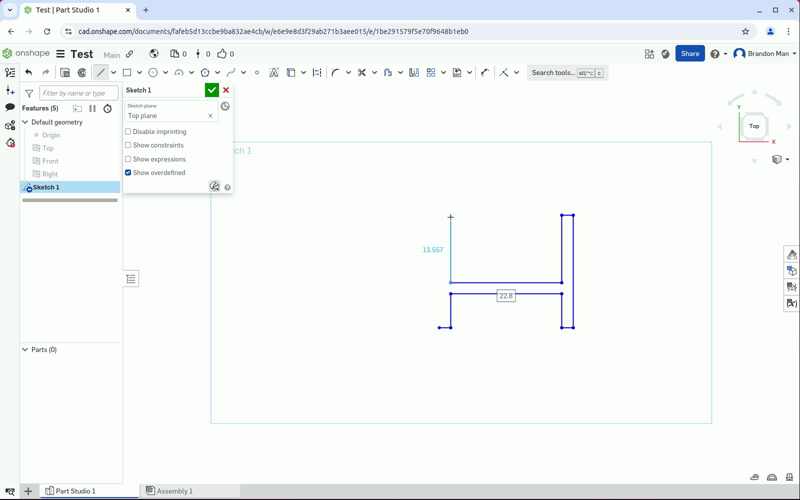
key_up(shift)
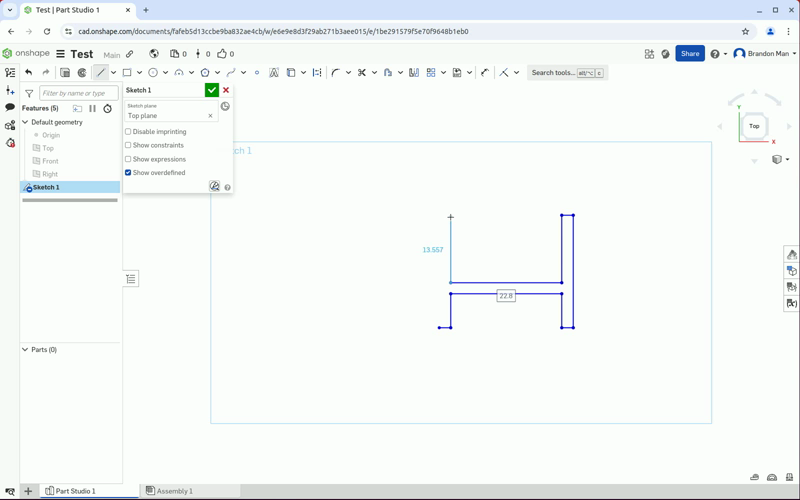
key_down(shift)
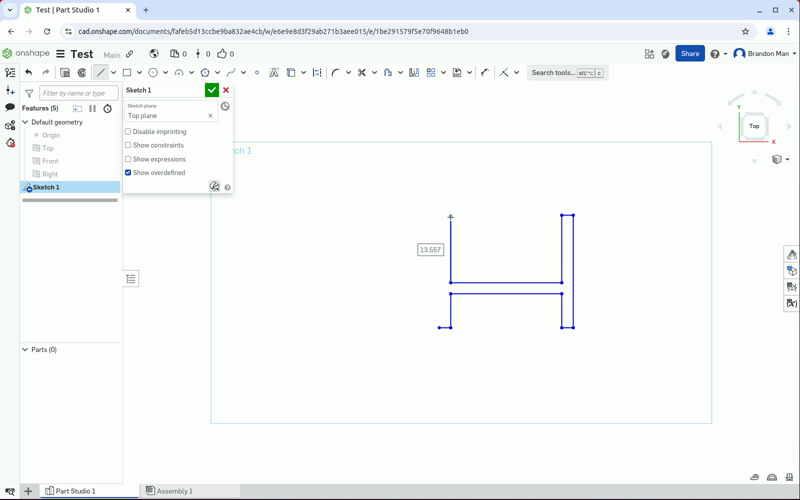
mouse_move(480, 216)
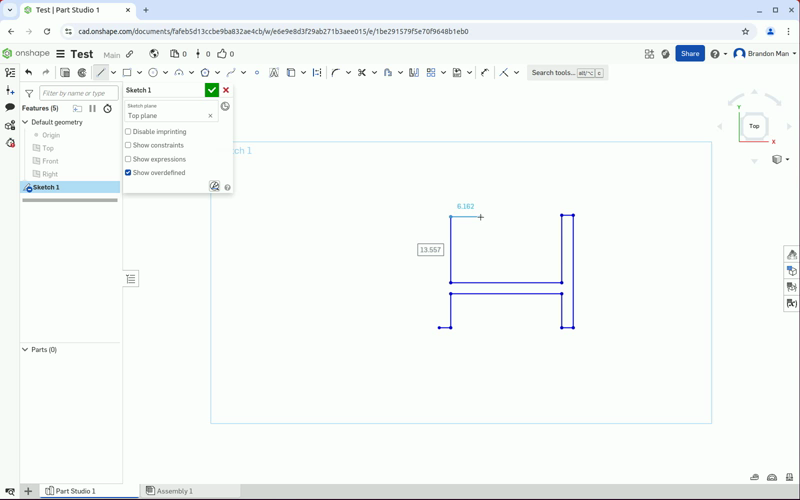
mouse_move(439, 216)
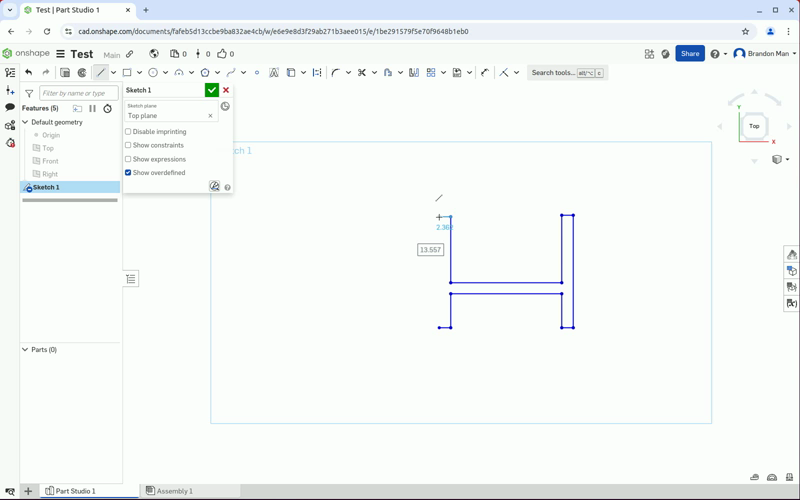
click(439, 216)
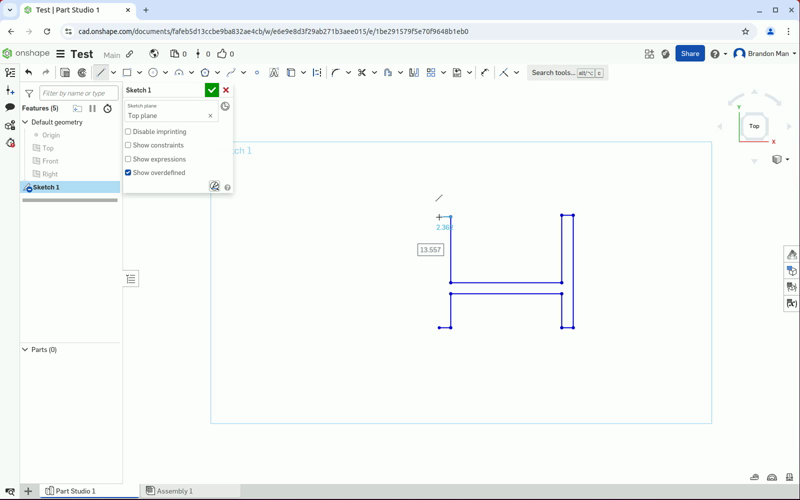
key_up(shift)
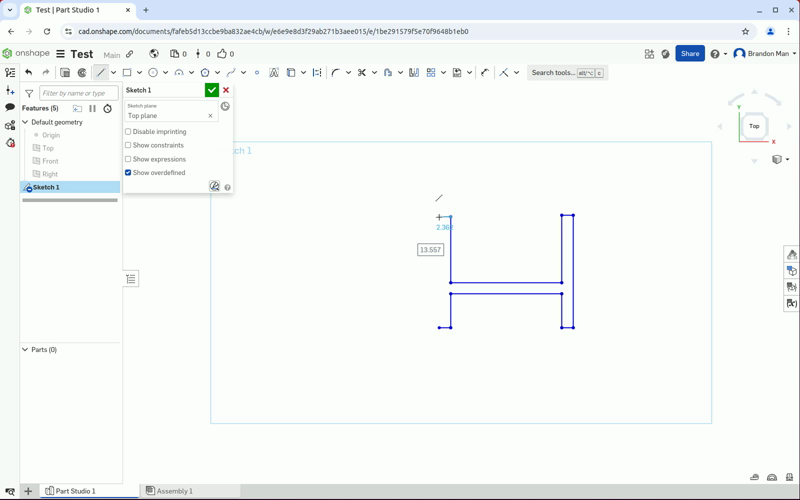
key_down(shift)
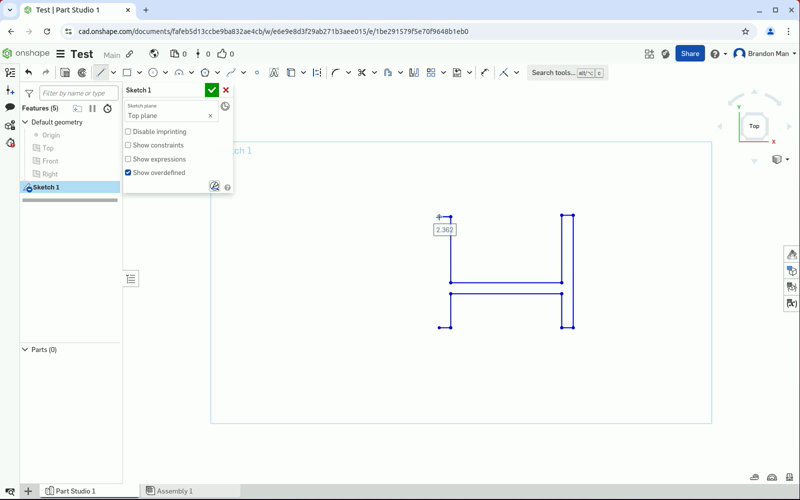
mouse_move(469, 216)
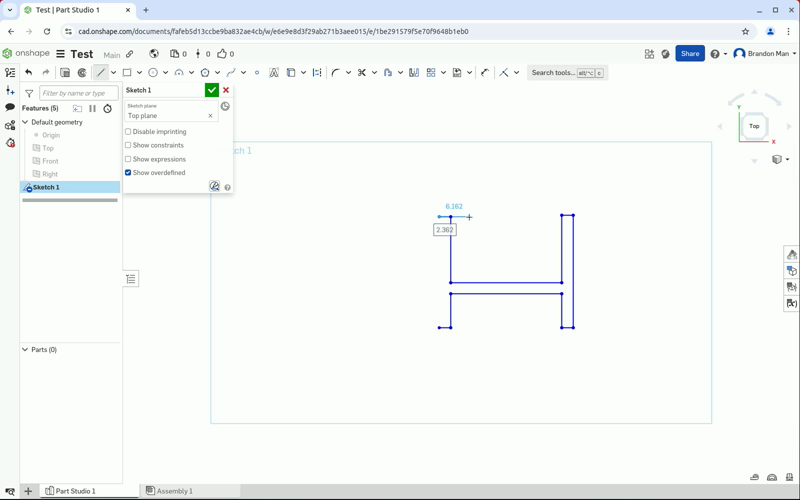
mouse_move(439, 271)
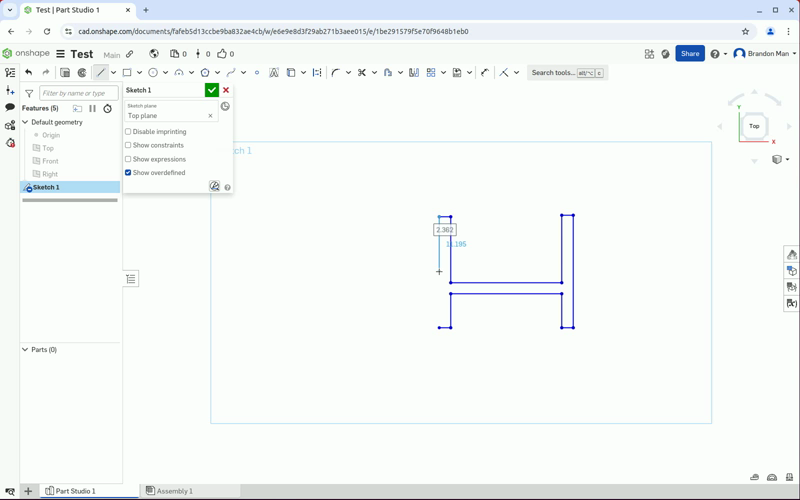
click(439, 271)
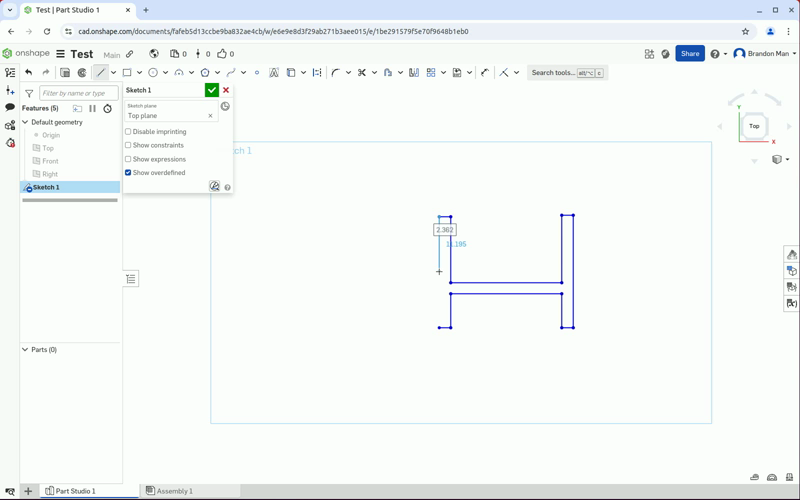
key_up(shift)
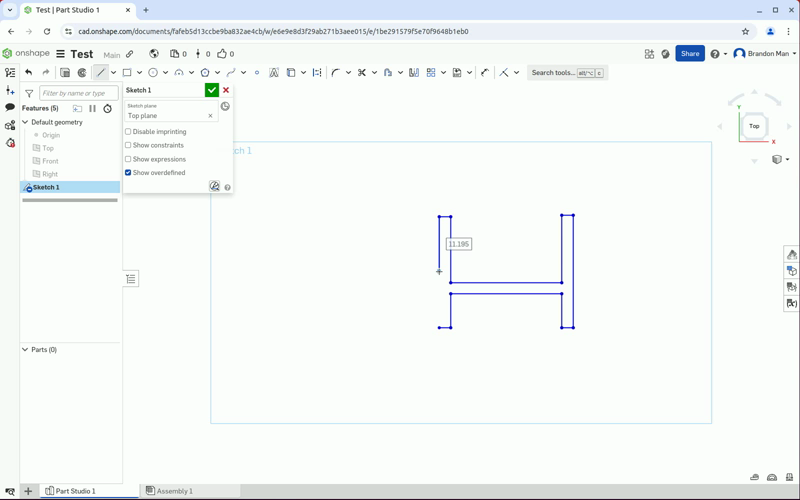
key_down(shift)
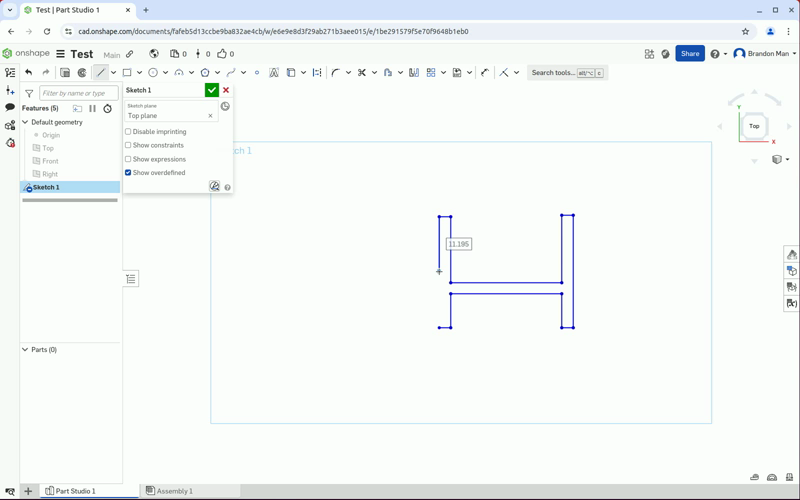
mouse_move(469, 271)
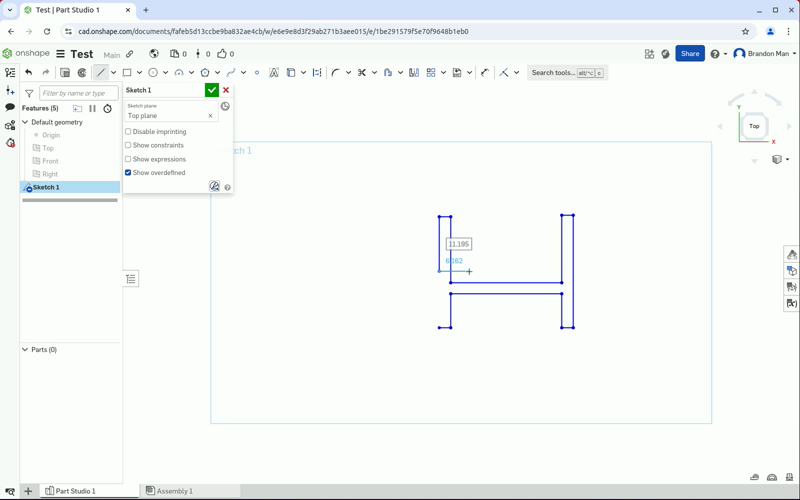
mouse_move(439, 310)
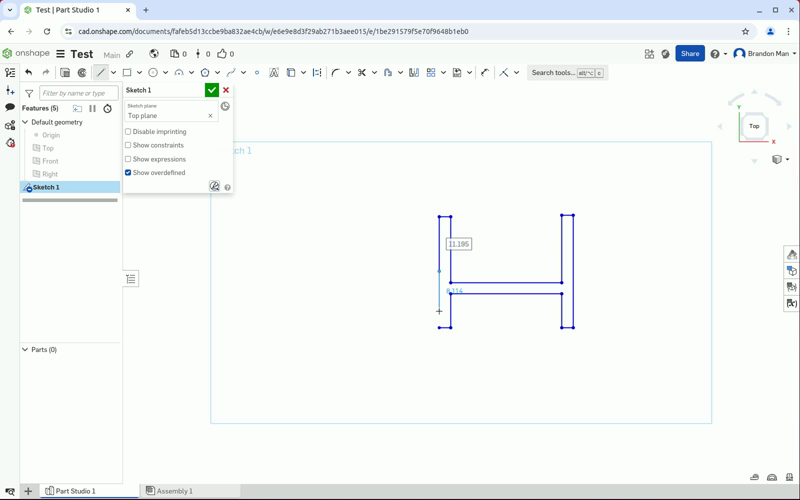
click(439, 310)
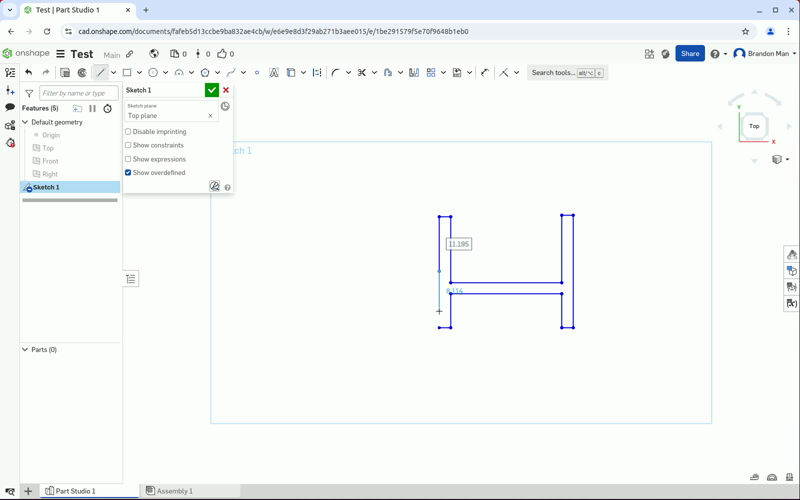
key_up(shift)
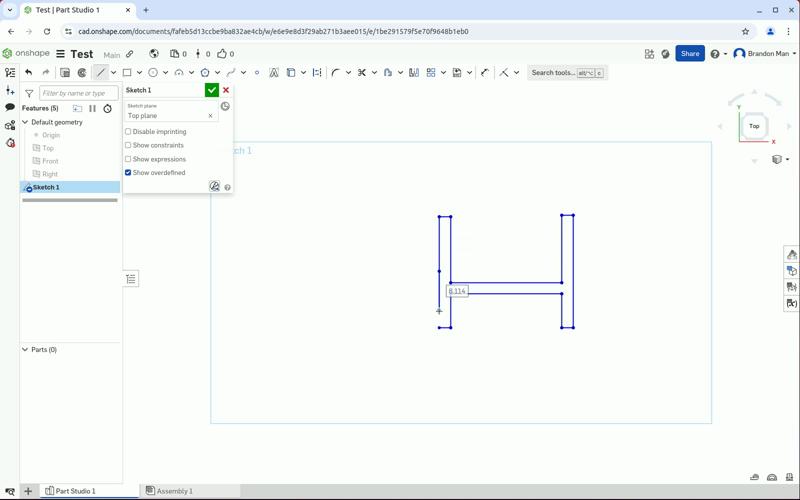
mouse_move(469, 310)
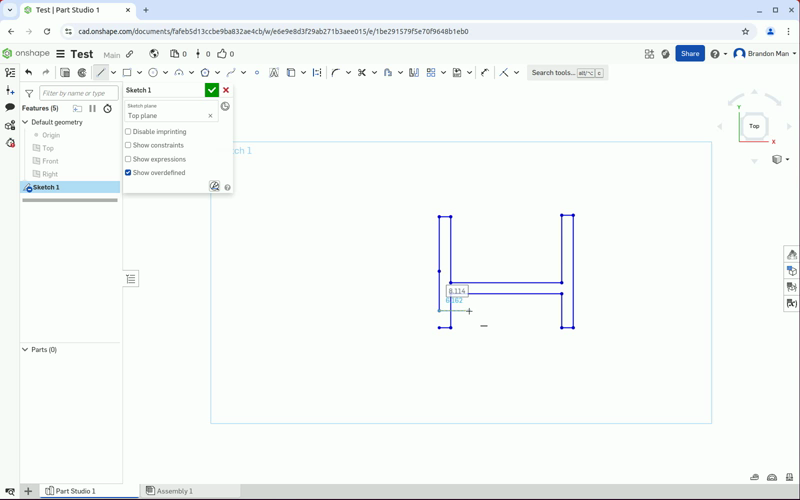
key_down(shift)
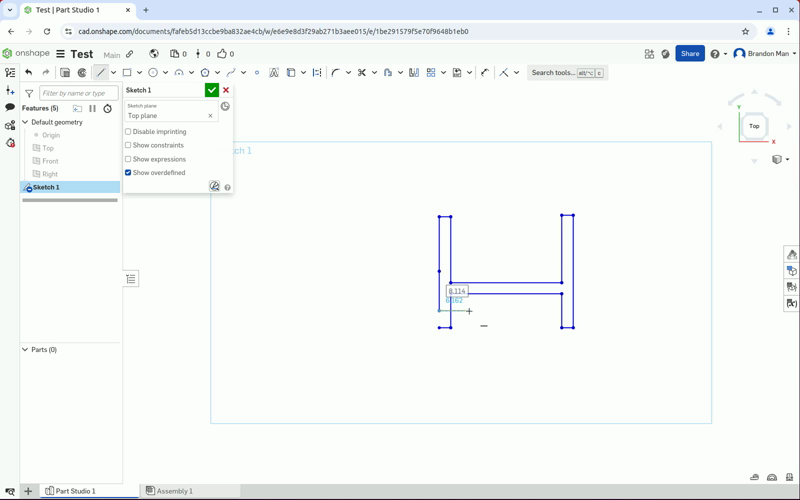
mouse_move(439, 327)
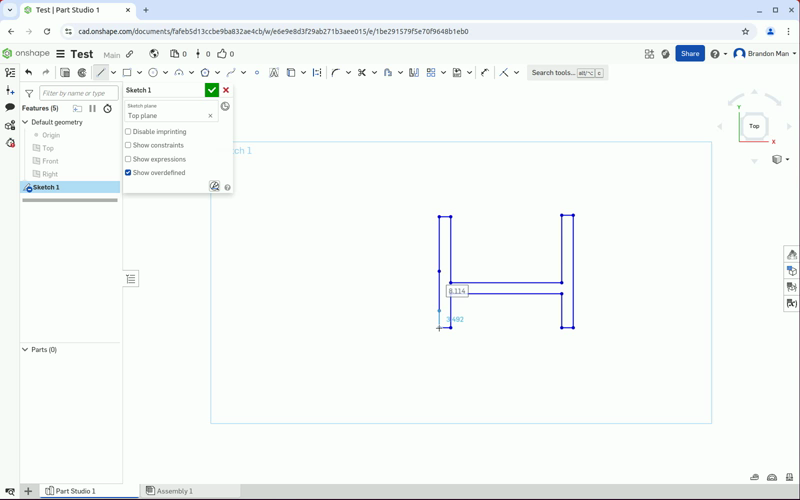
key_up(shift)
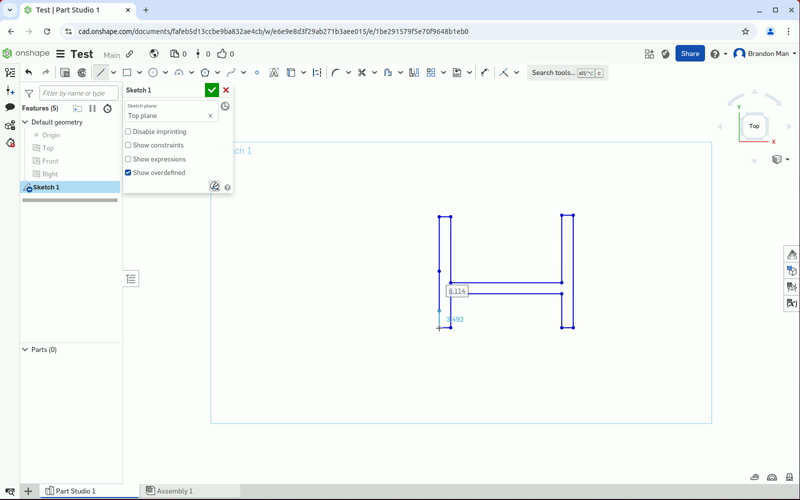
click(439, 327)
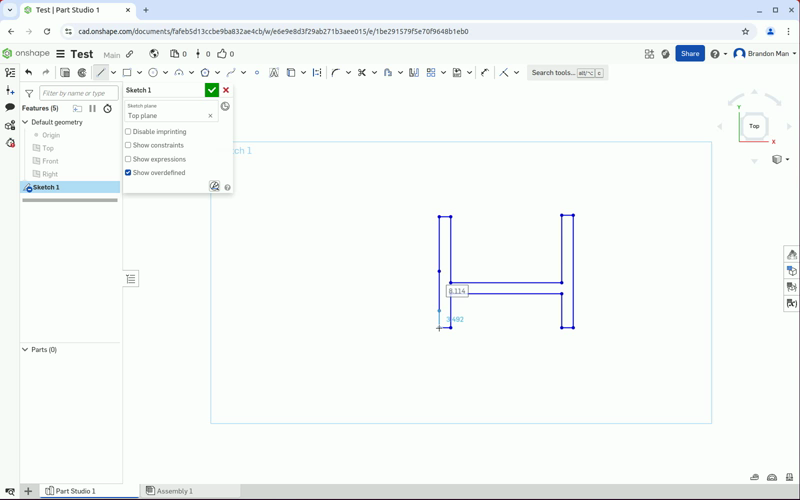
key(esc)
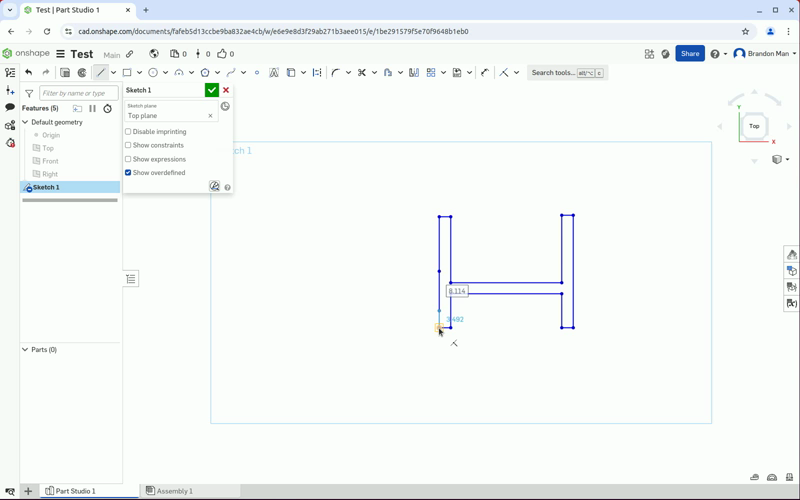
mouse_move(533, 287)
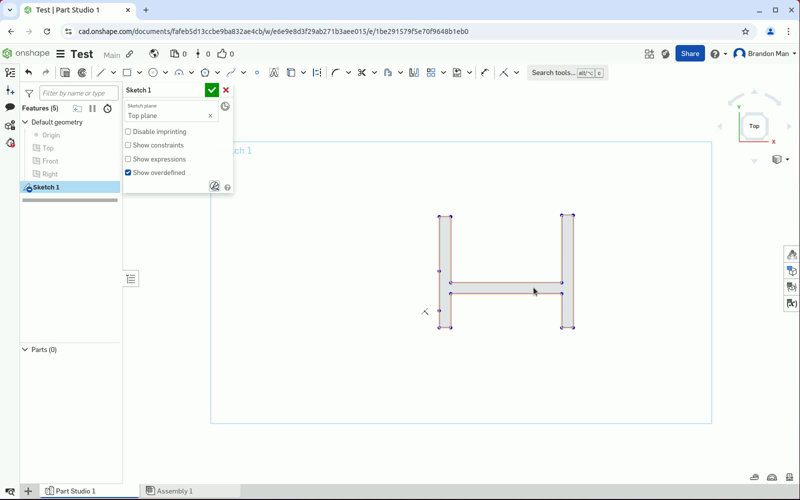
click(533, 287)
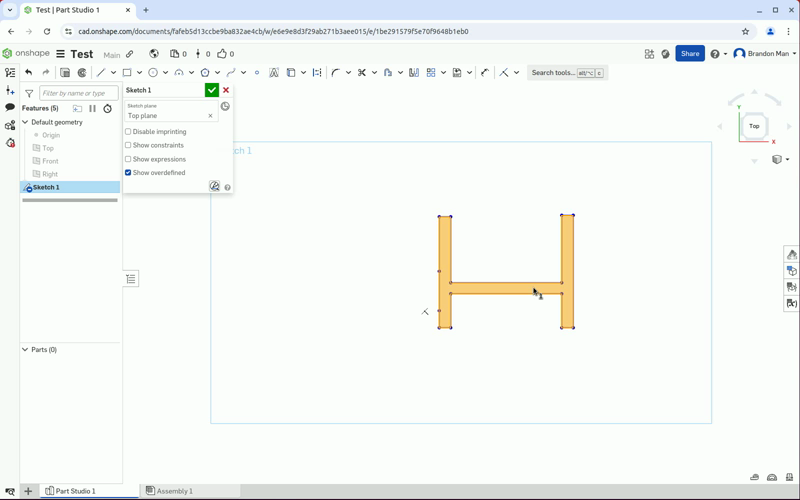
mouse_move(73, 352)
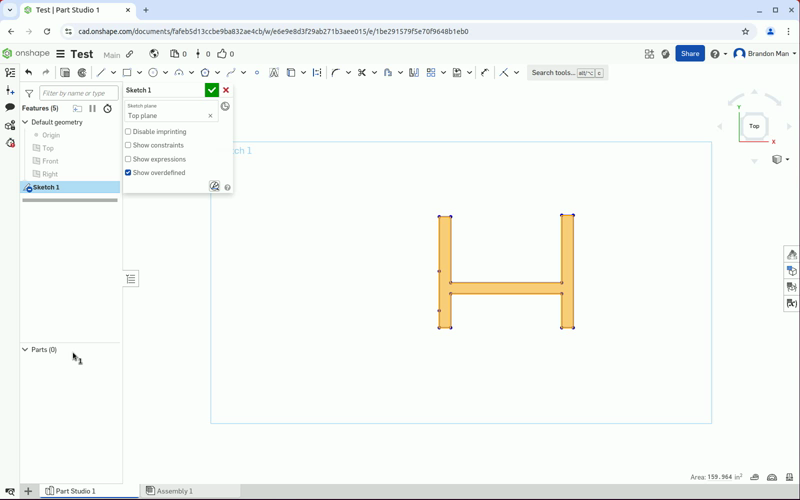
key(shift+y)
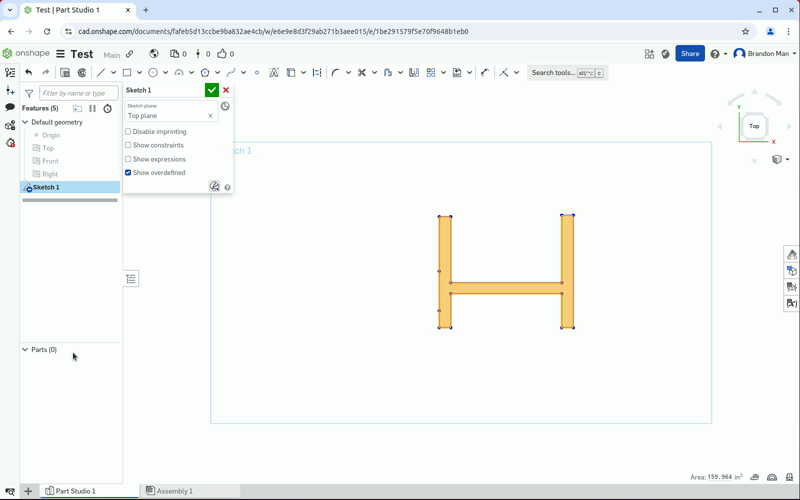
key(shift+e)
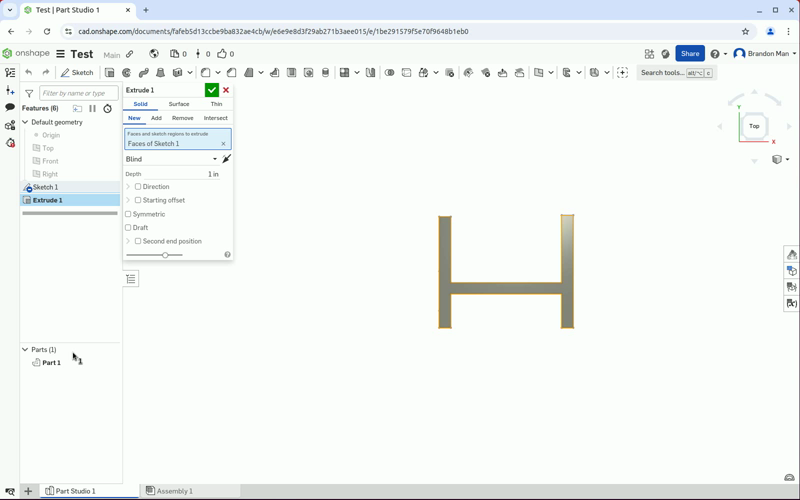
mouse_move(143, 106)
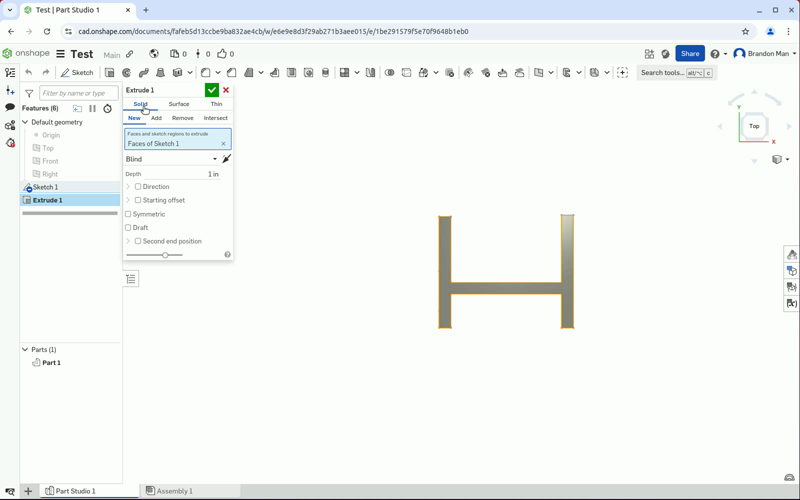
click(143, 106)
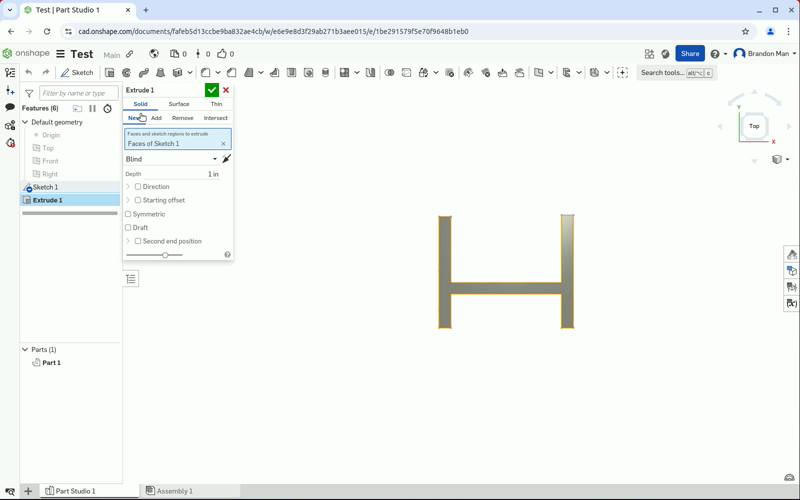
mouse_move(137, 120)
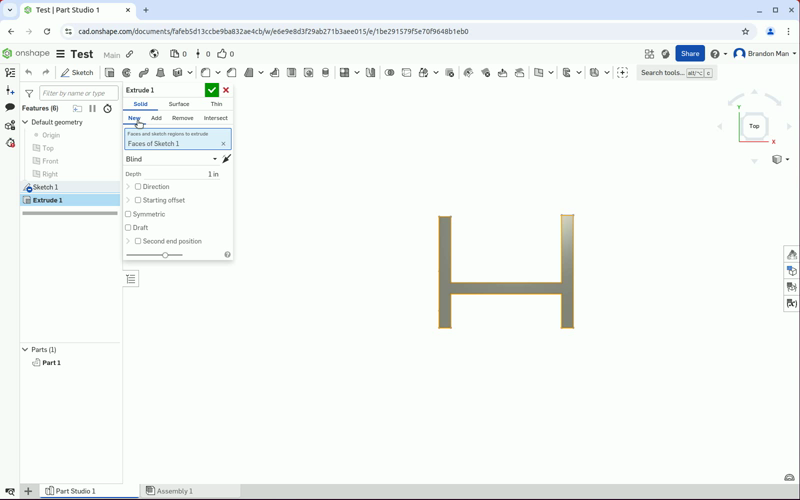
click(137, 120)
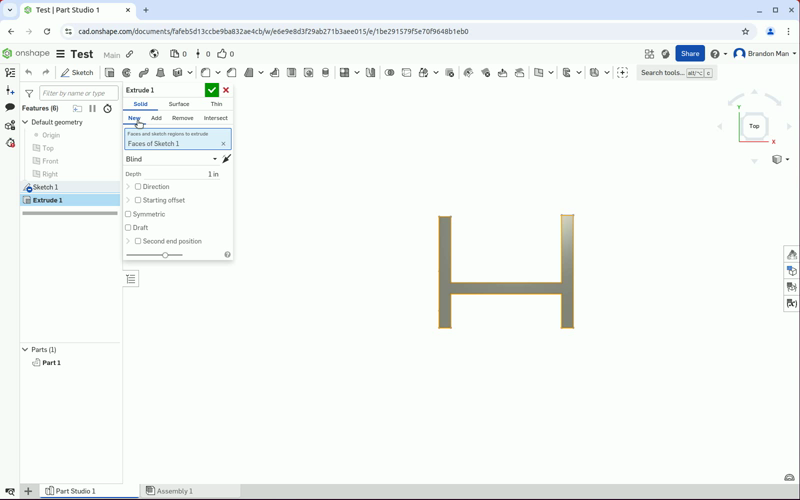
key(tab, 4)
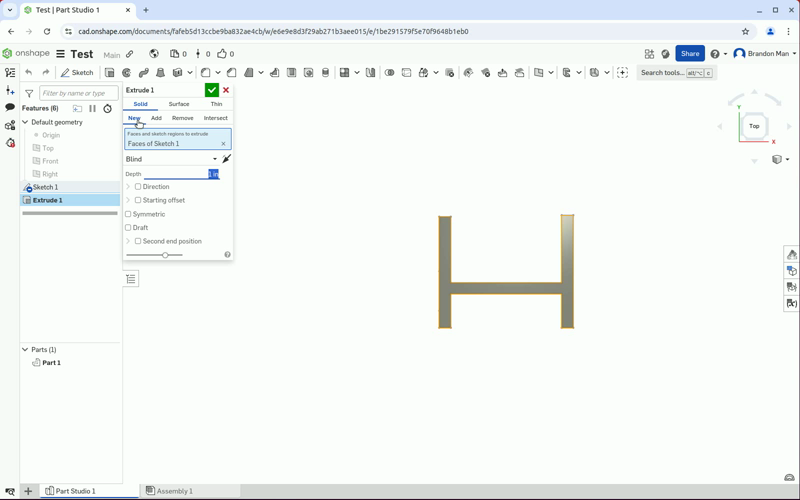
text(2.166)
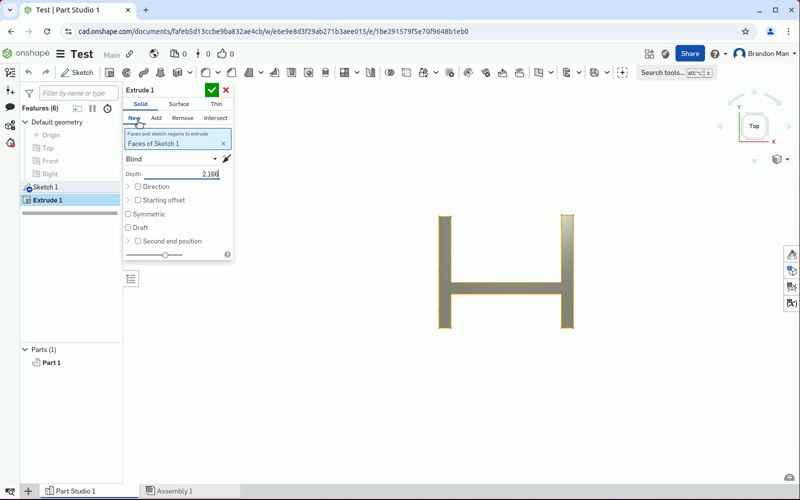
key(enter)
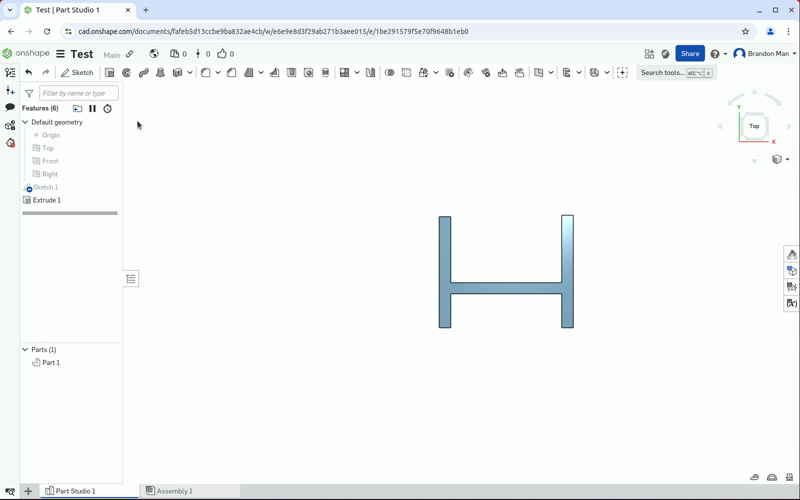
key(shift+h)
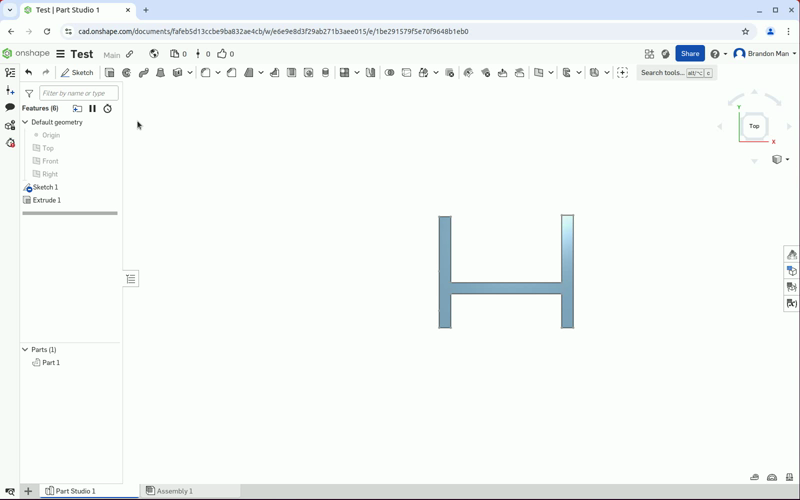
key(shift+h)
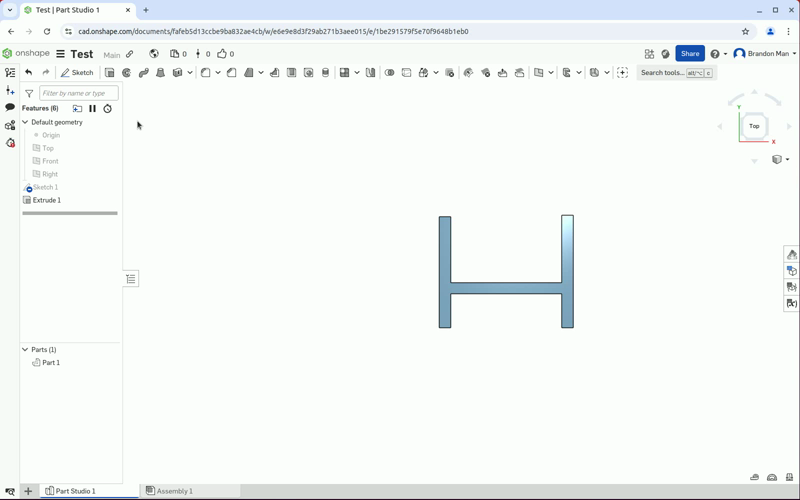
mouse_move(73, 189)
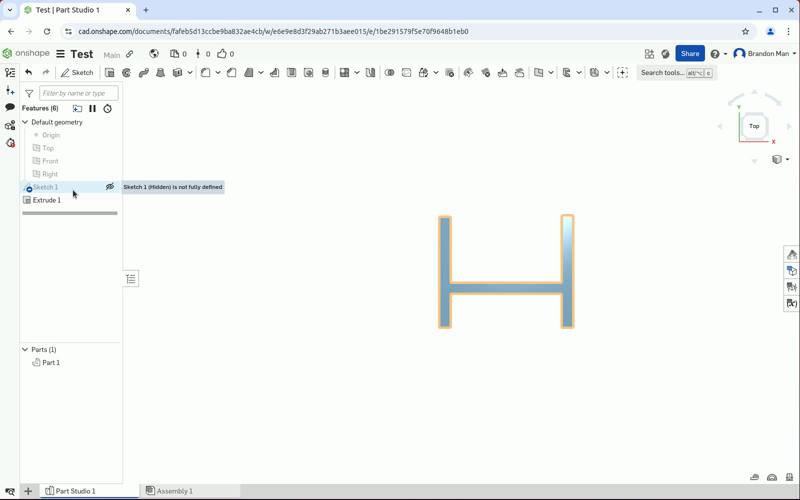
click(73, 189)
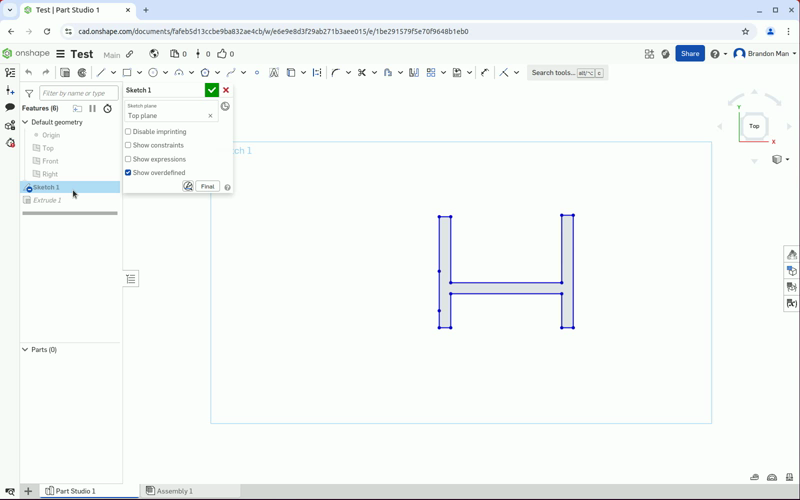
mouse_move(229, 92)
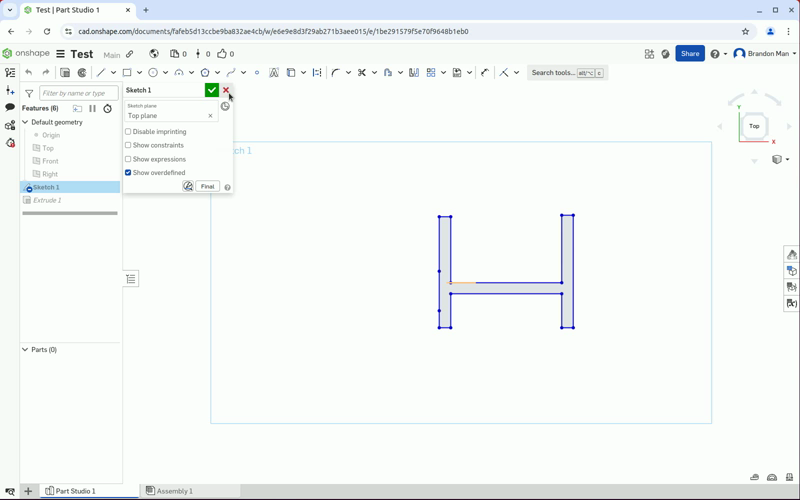
click(229, 92)
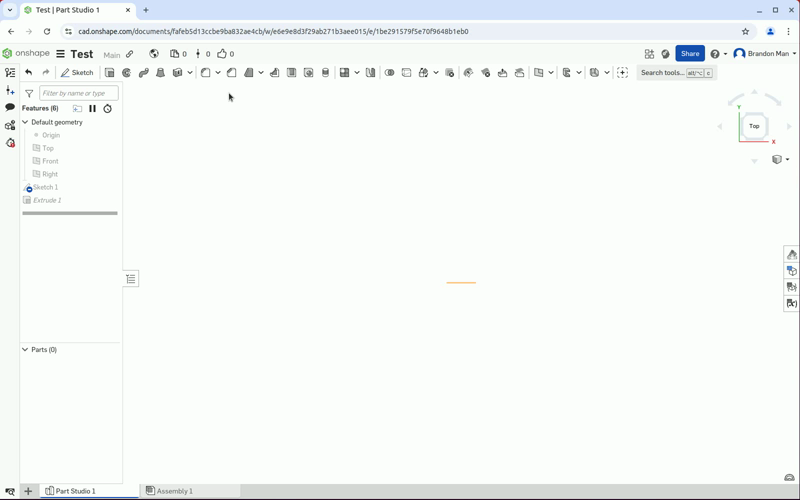
mouse_move(73, 352)
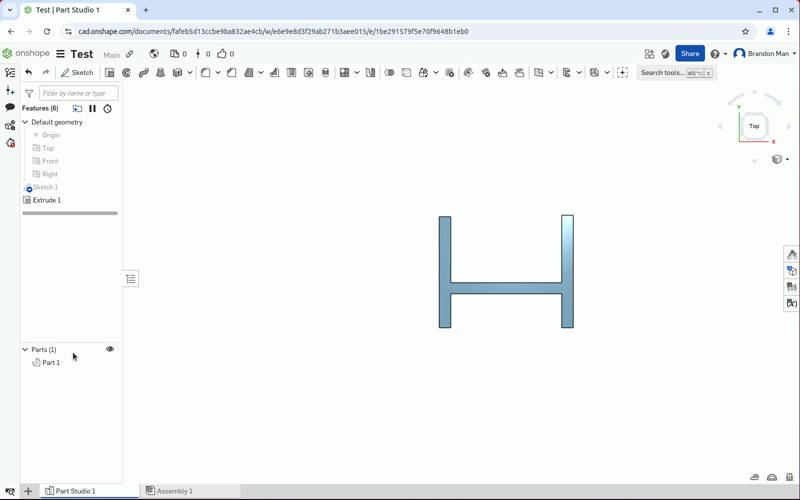
key(y)
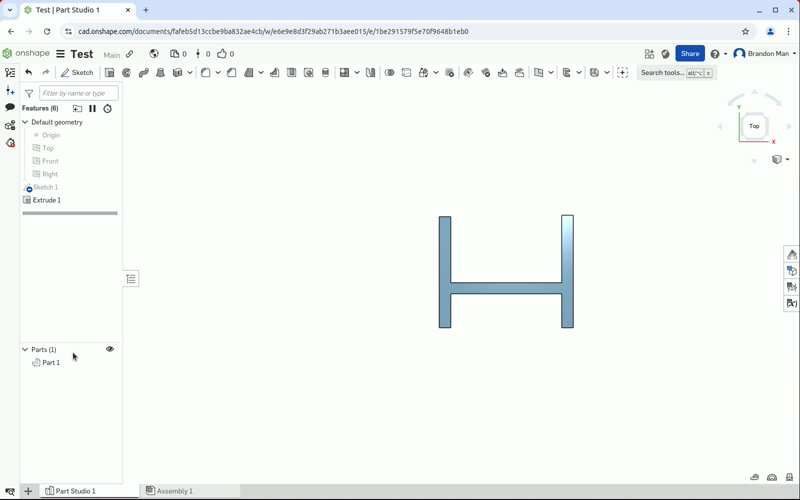
key(shift+p)
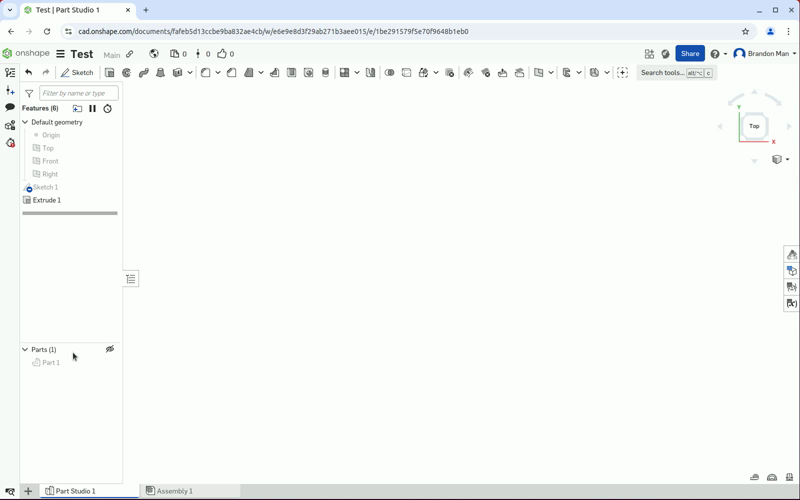
key(space)
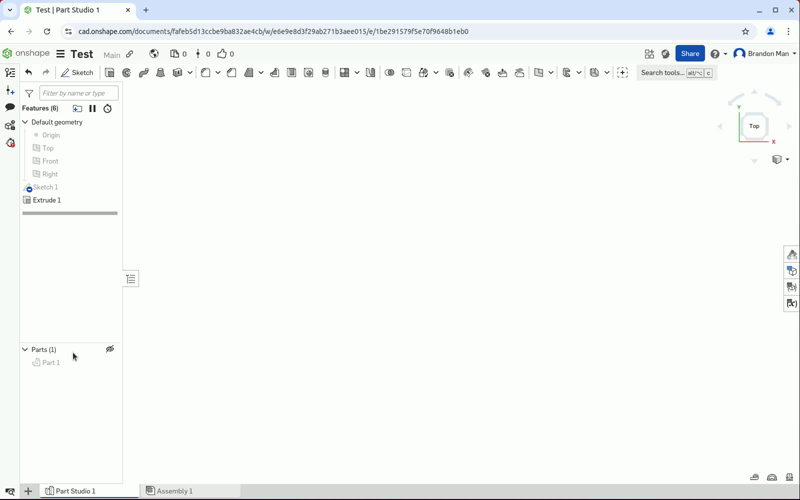
key_down(shift)
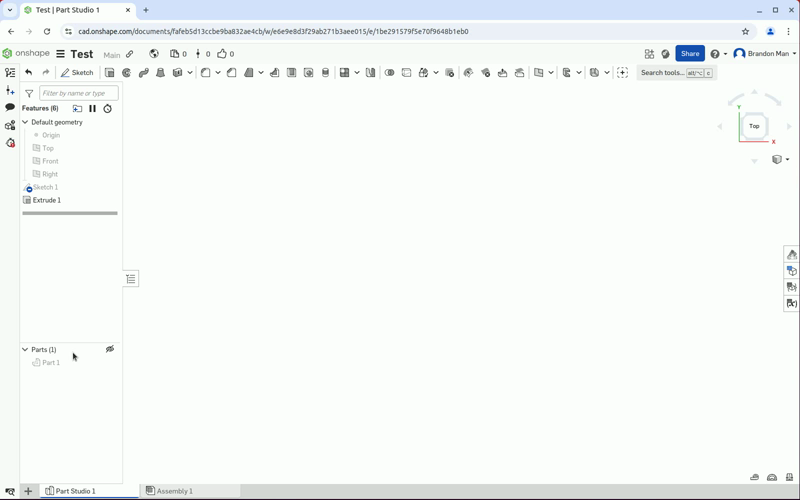
key(up)
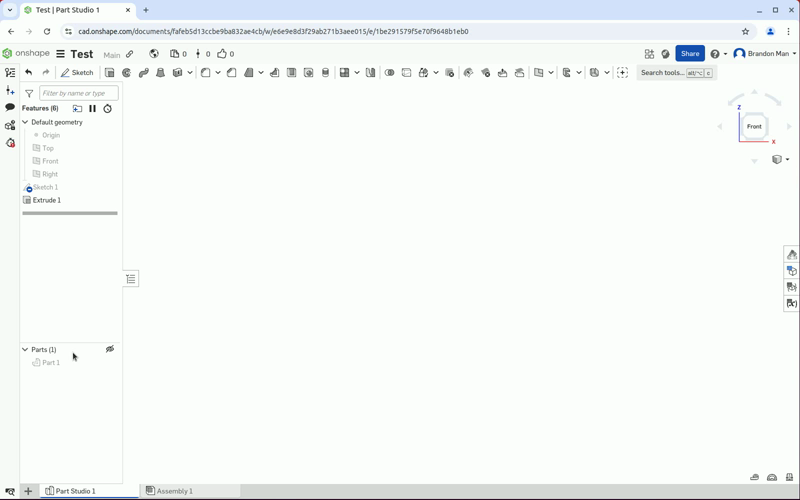
key_up(shift)
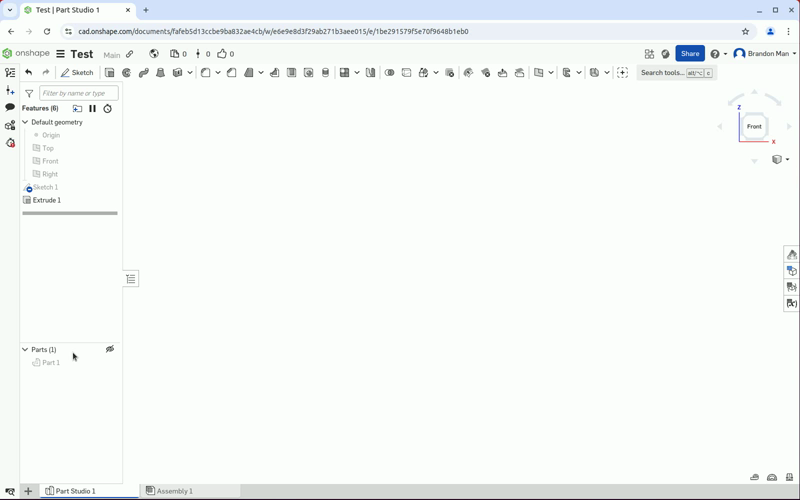
mouse_move(73, 352)
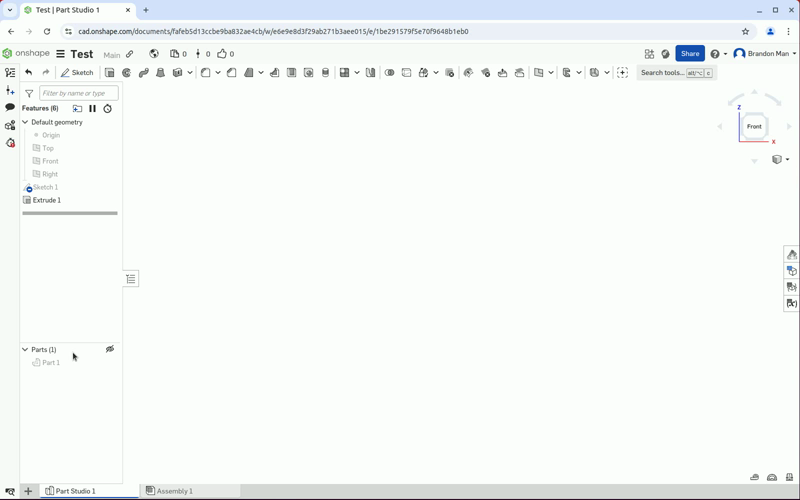
key(shift+y)
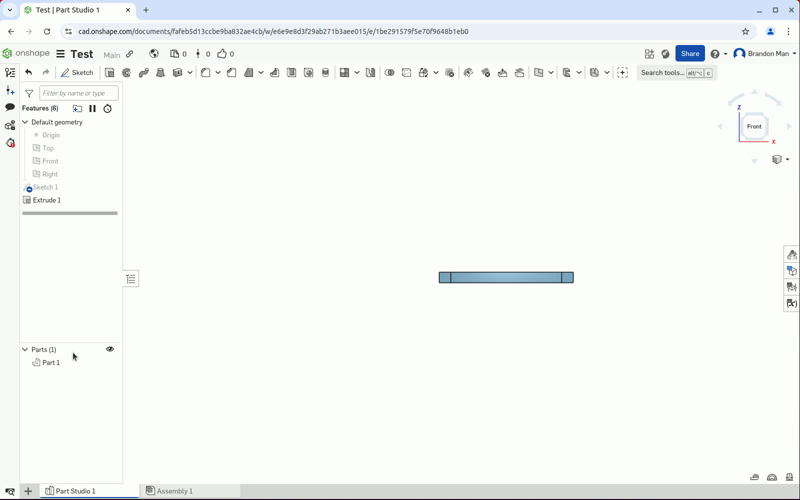
mouse_move(541, 75)
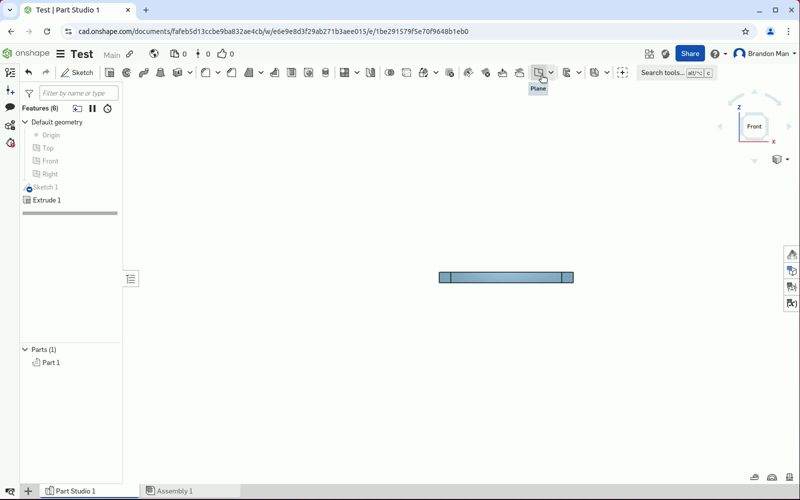
click(541, 75)
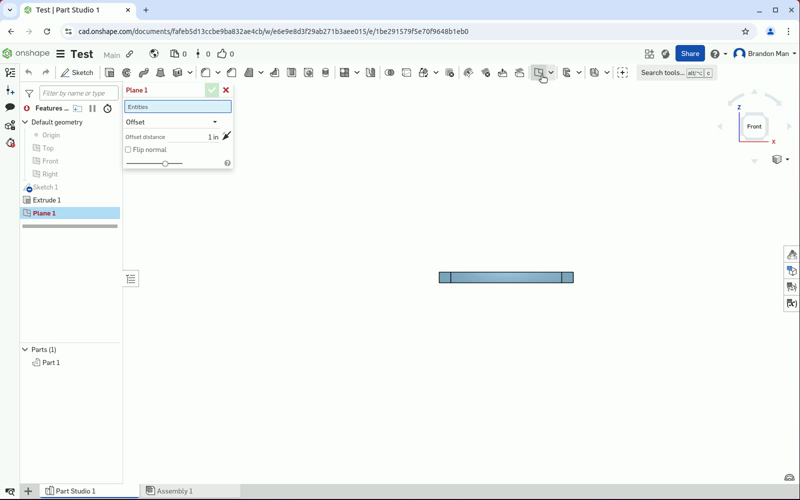
mouse_move(73, 163)
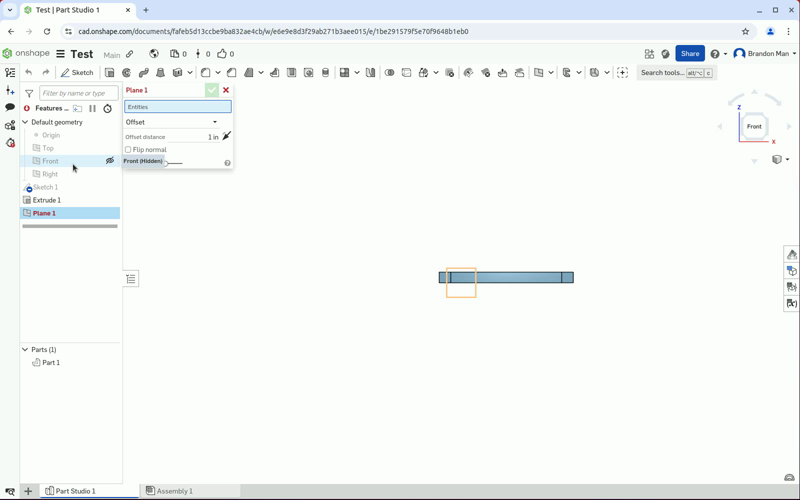
click(73, 163)
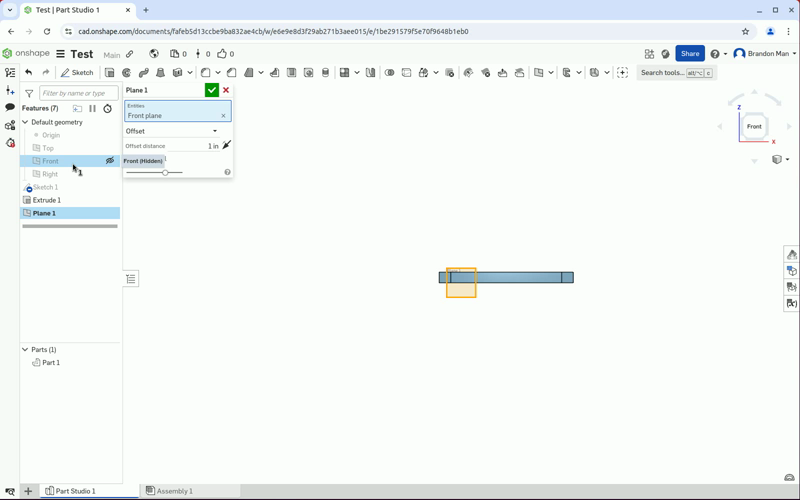
key(tab, 2)
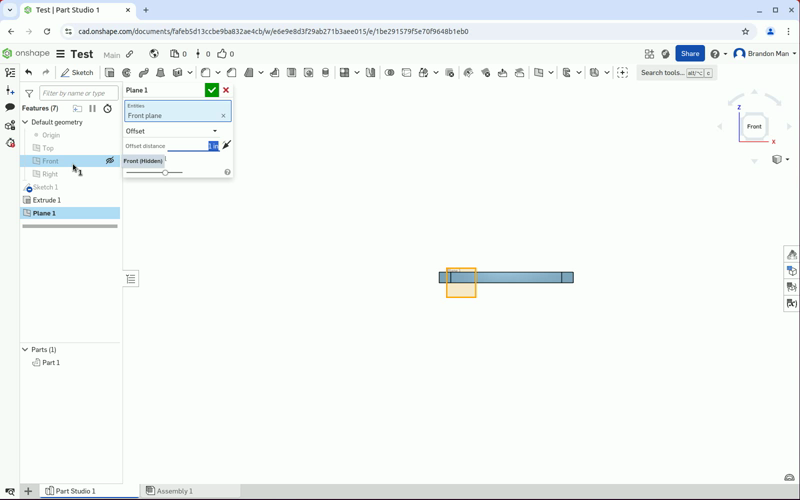
text(9.151)
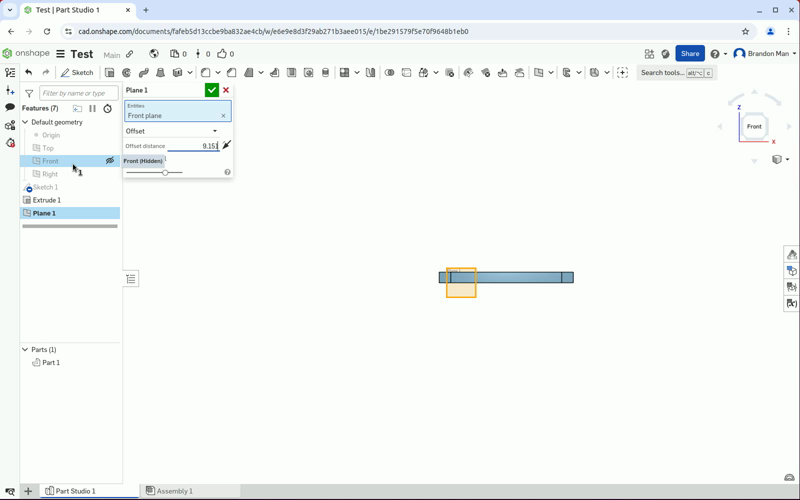
key(enter, 2)
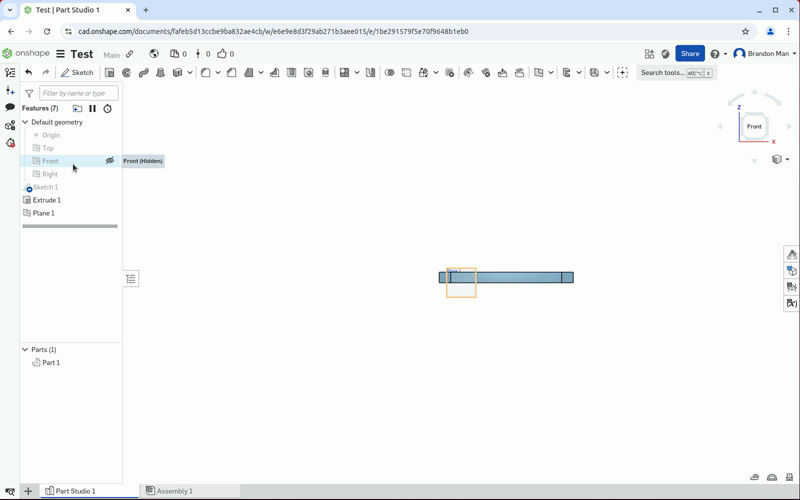
key(shift+s)
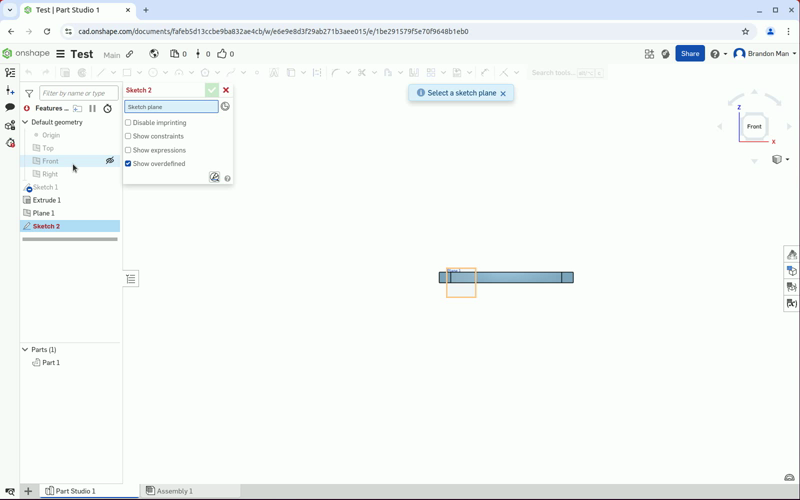
mouse_move(73, 215)
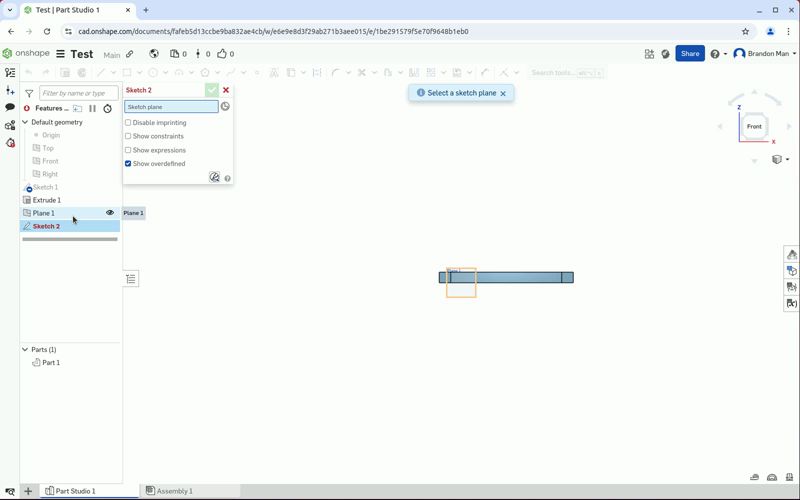
click(73, 215)
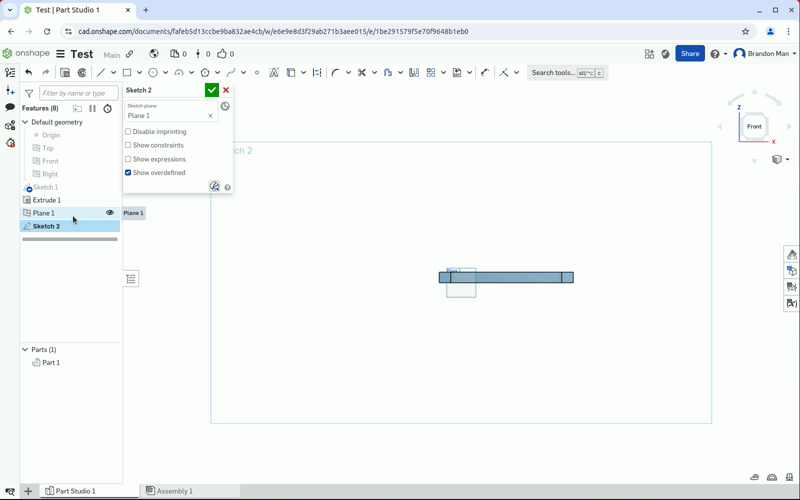
mouse_move(73, 352)
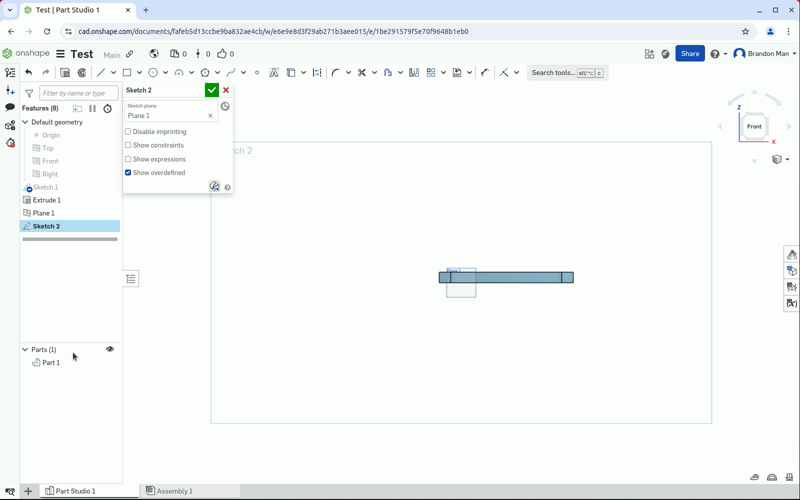
key(y)
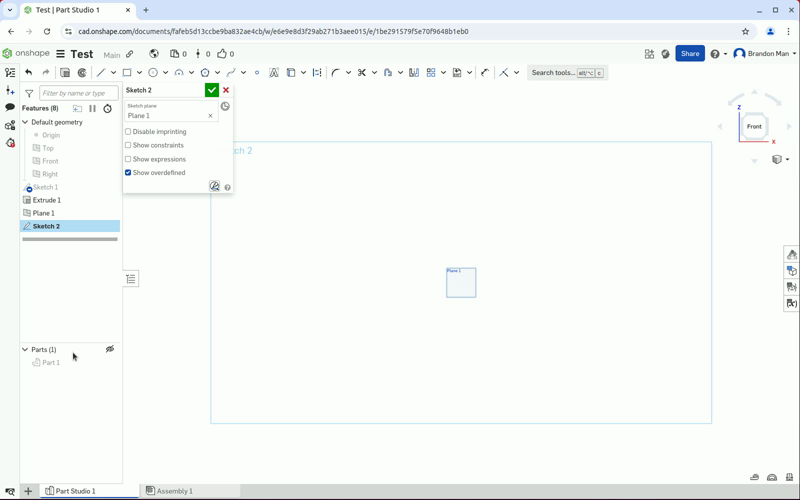
key(l)
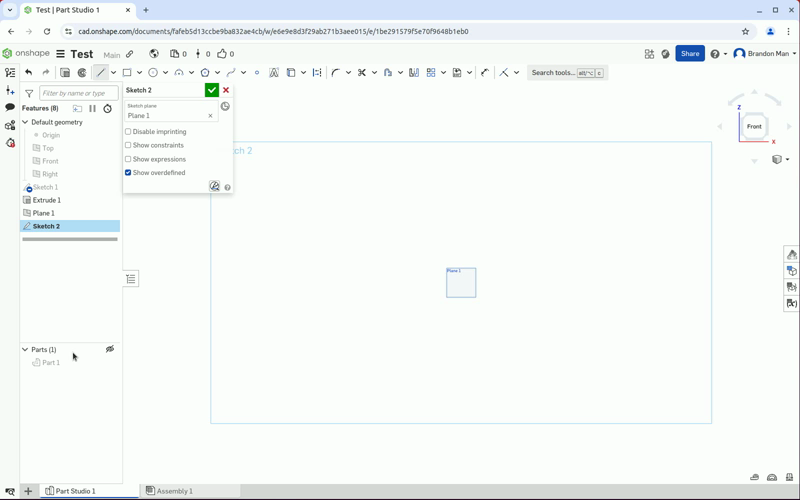
key_down(shift)
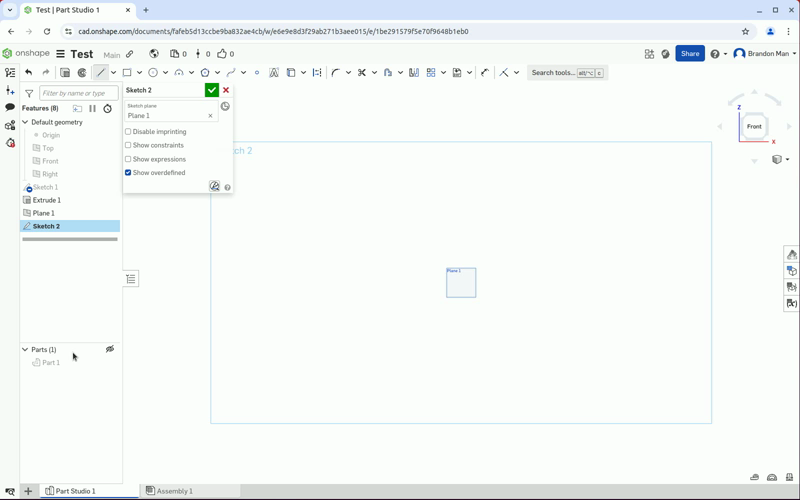
mouse_move(441, 281)
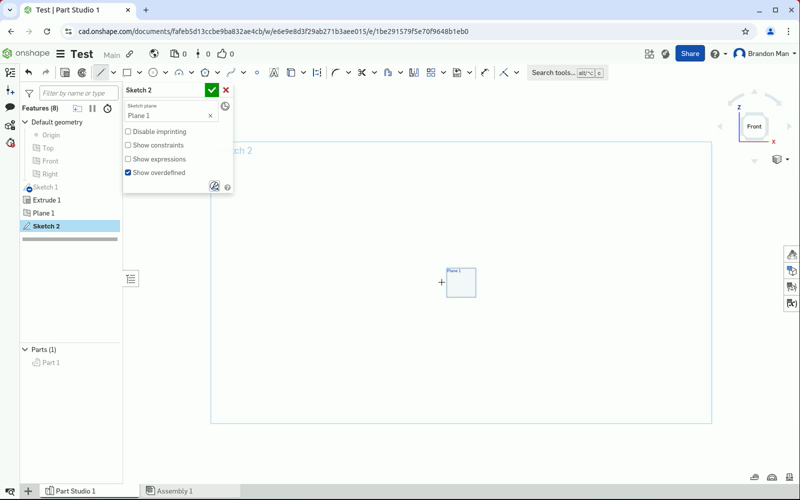
click(441, 281)
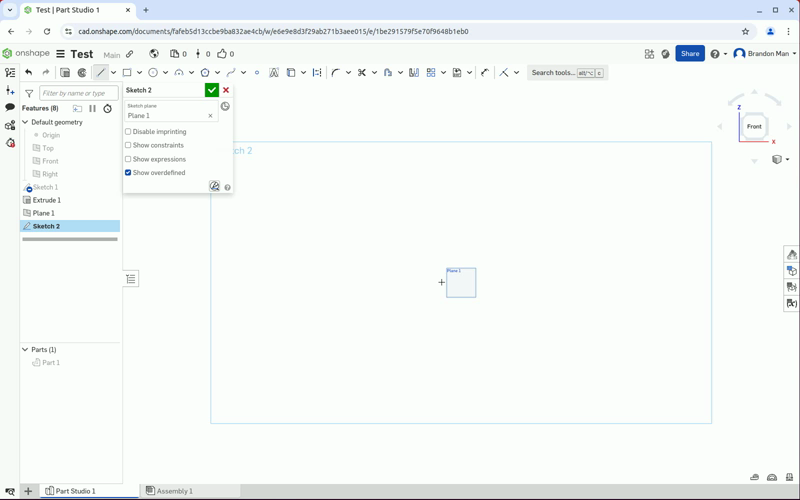
key_up(shift)
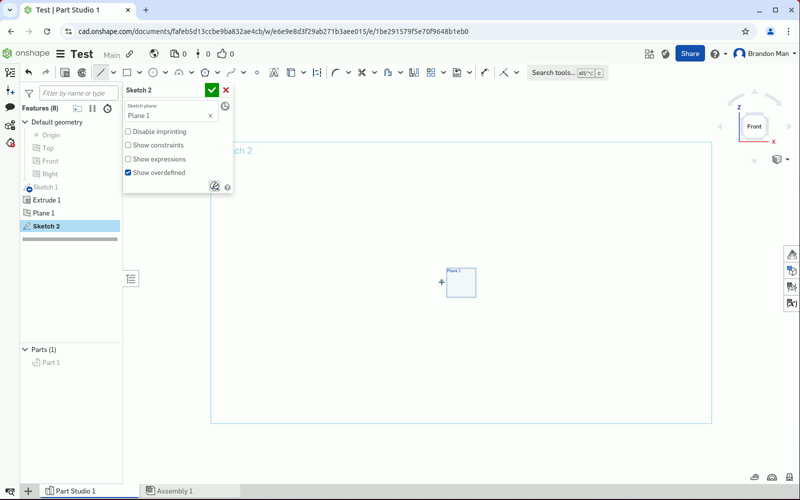
key_down(shift)
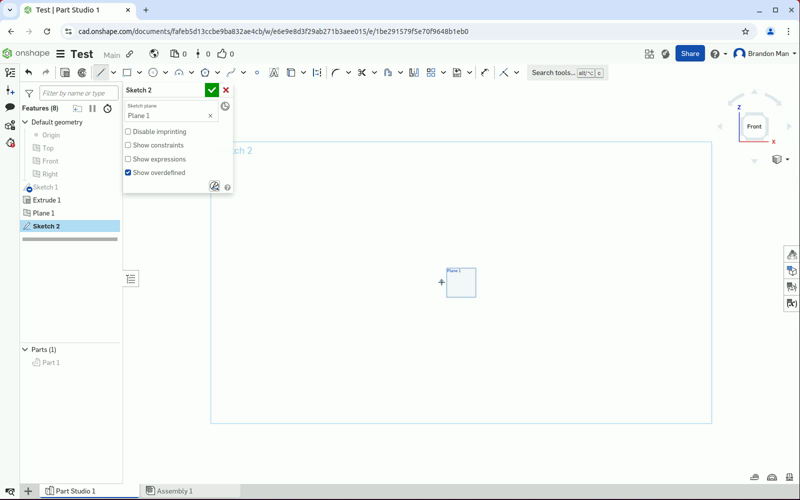
mouse_move(471, 281)
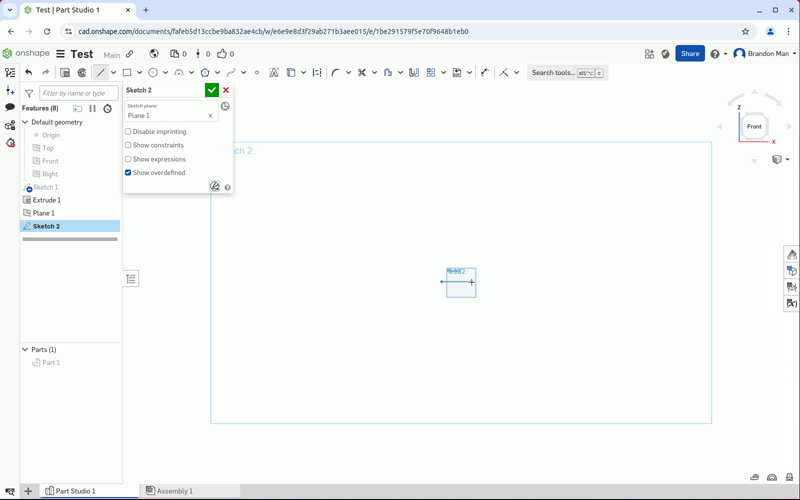
mouse_move(451, 281)
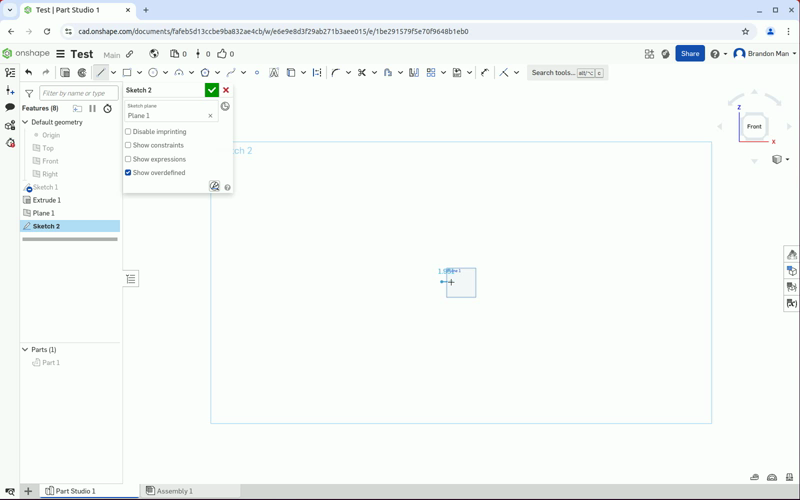
click(451, 281)
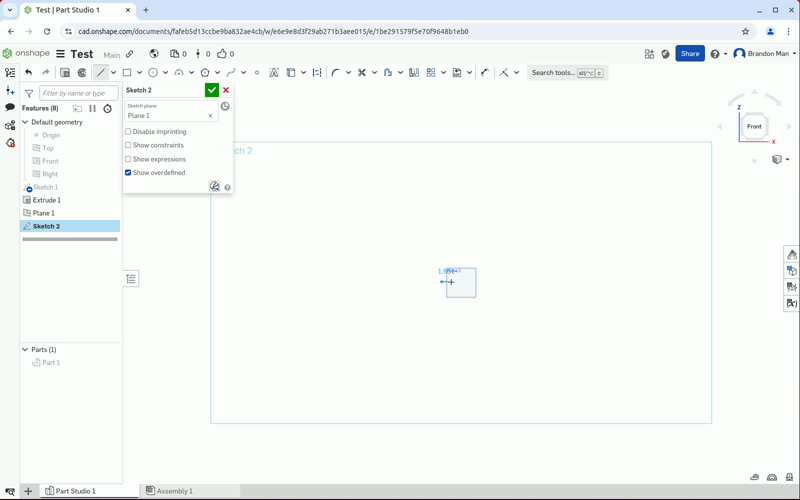
key_up(shift)
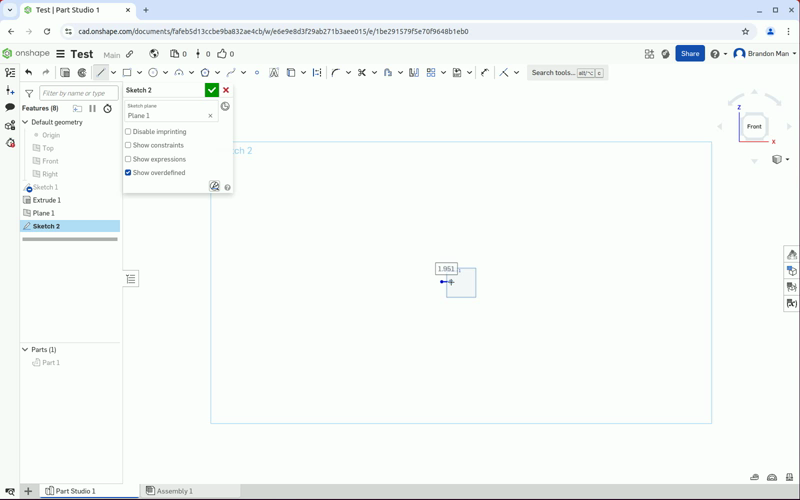
key_down(shift)
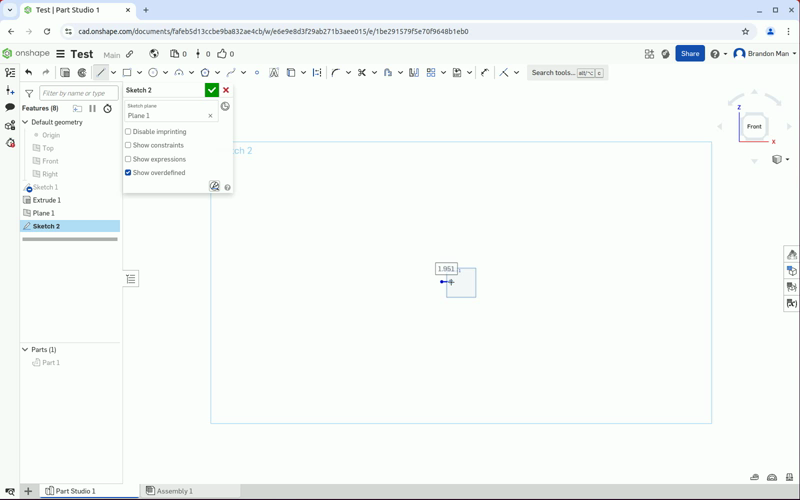
mouse_move(481, 281)
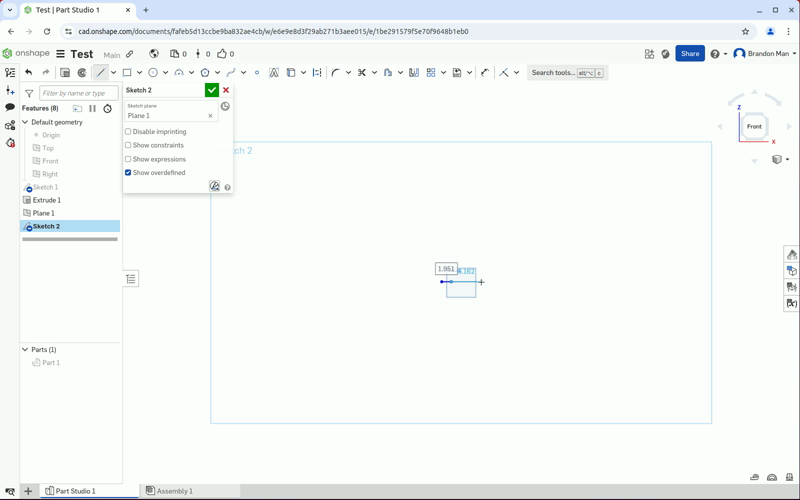
mouse_move(451, 272)
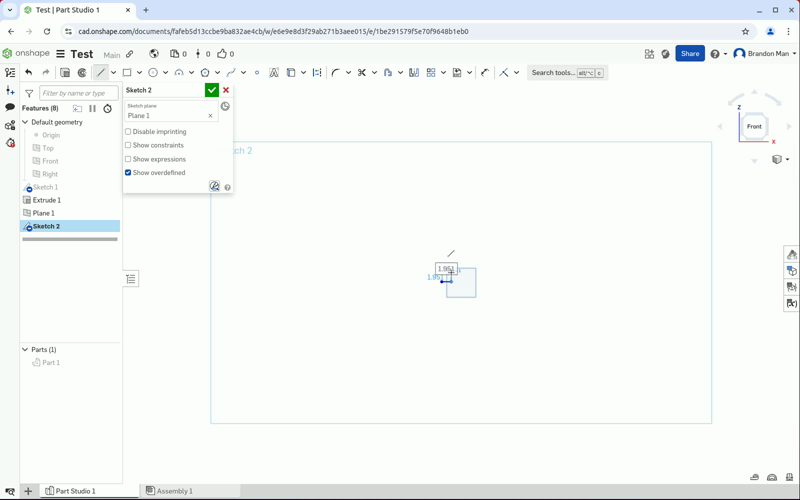
click(451, 272)
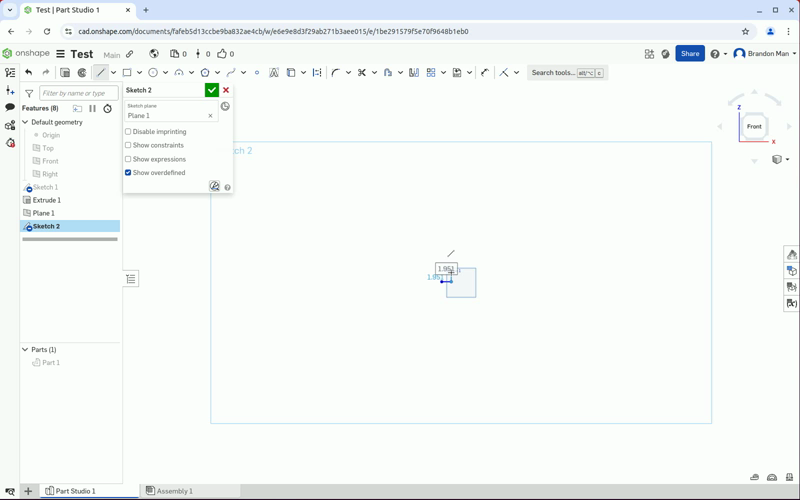
key_up(shift)
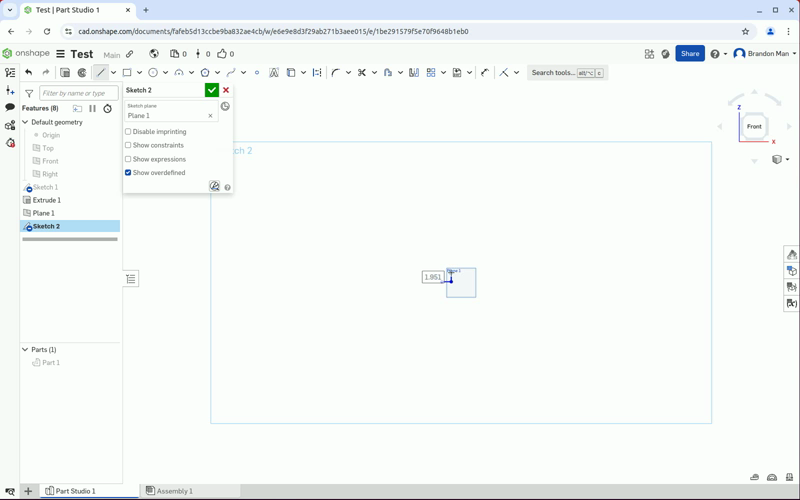
key_down(shift)
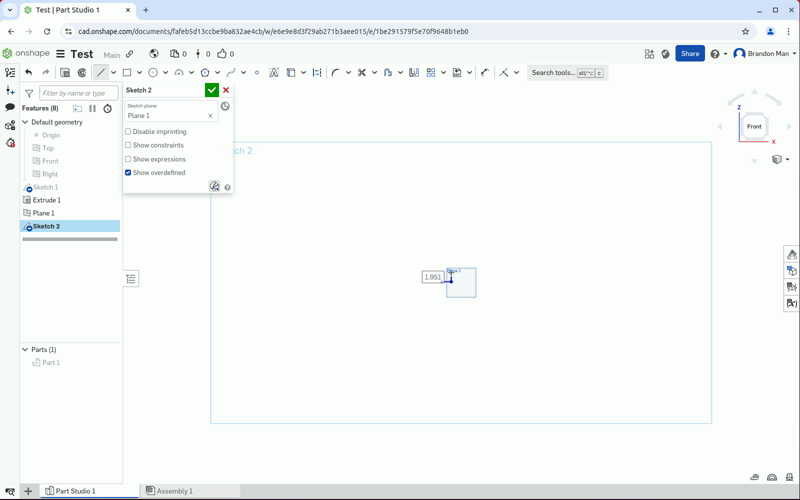
mouse_move(481, 272)
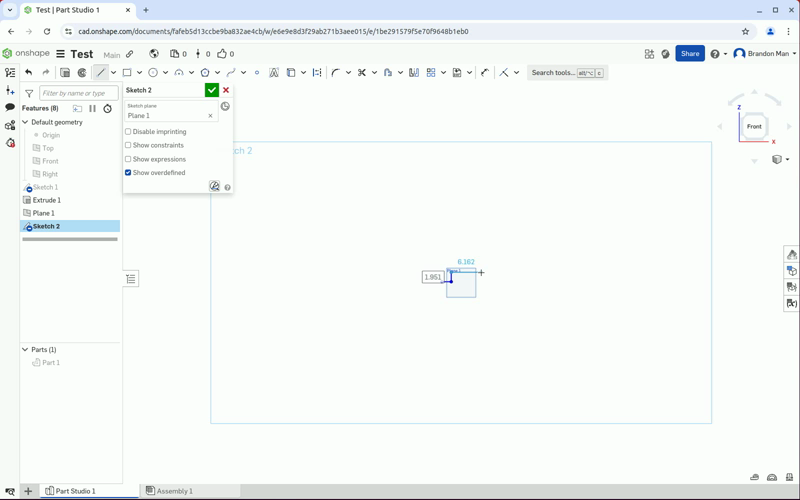
mouse_move(441, 272)
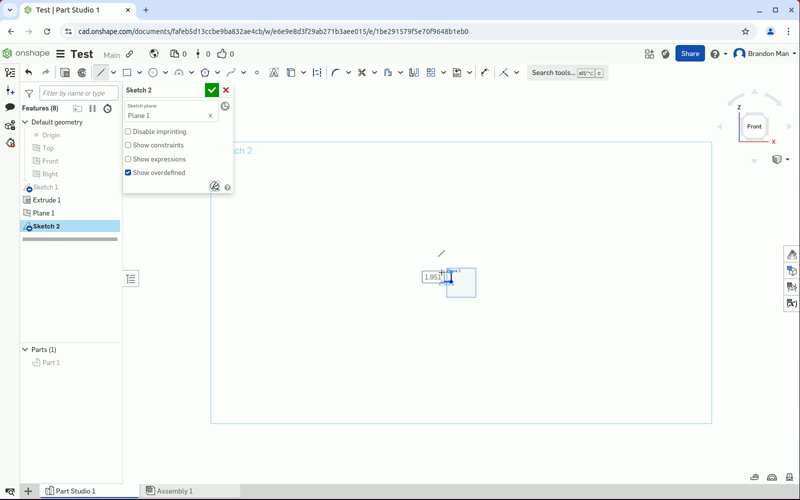
click(441, 272)
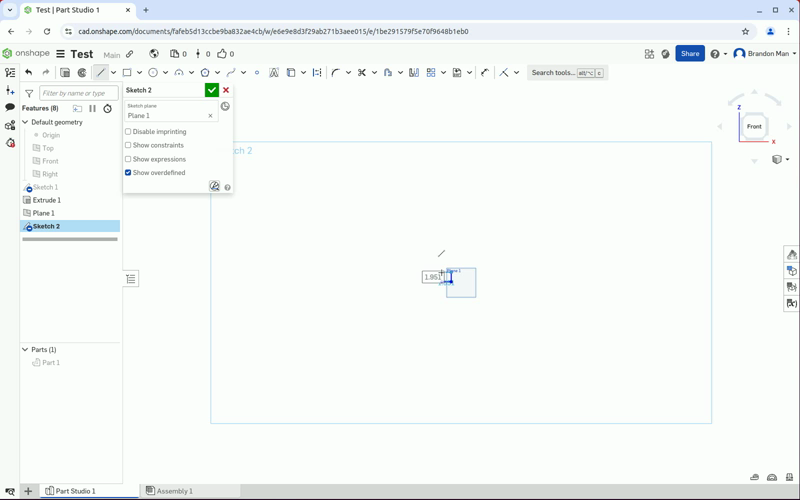
key_up(shift)
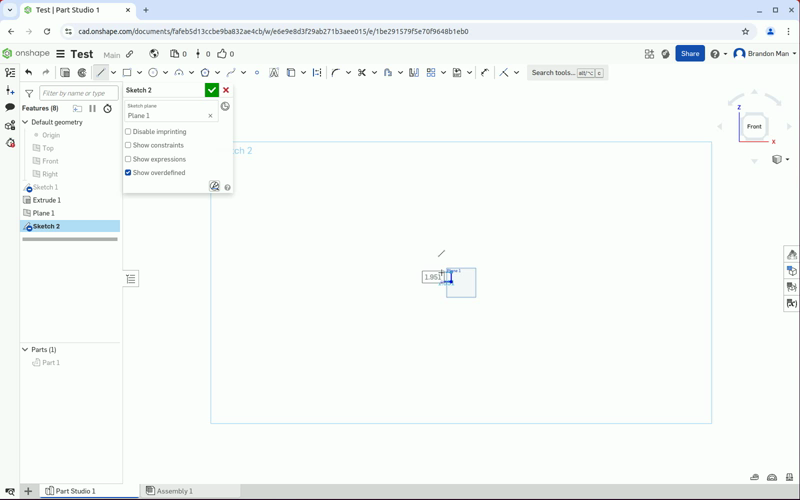
mouse_move(471, 272)
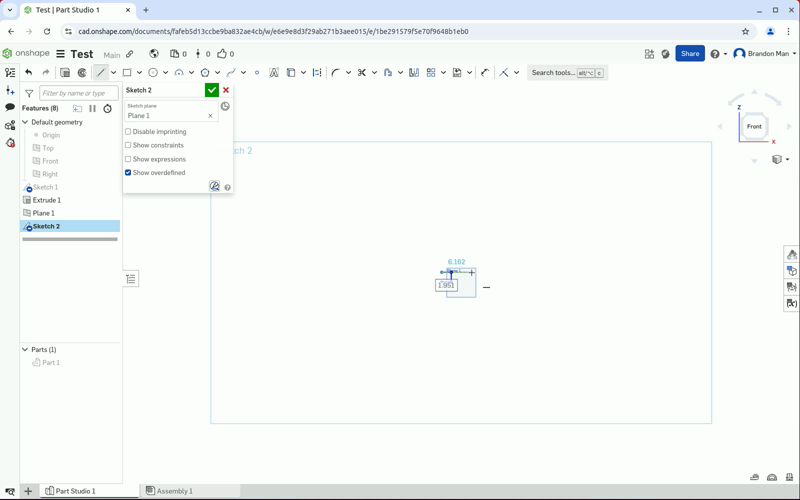
key_down(shift)
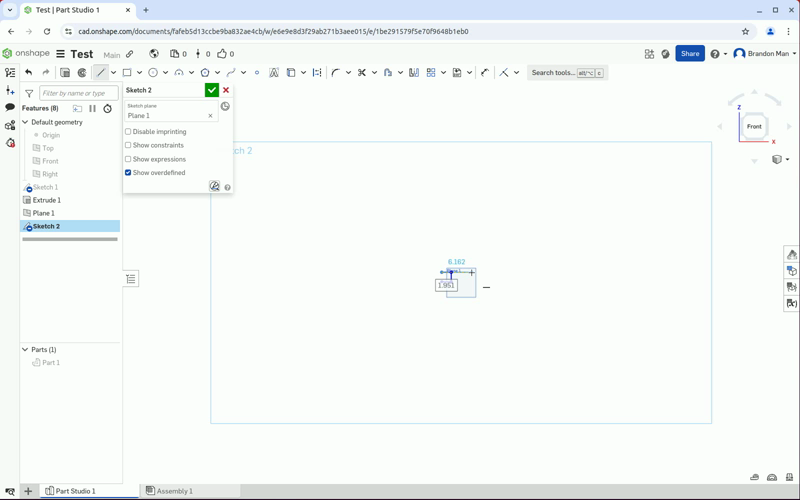
mouse_move(441, 281)
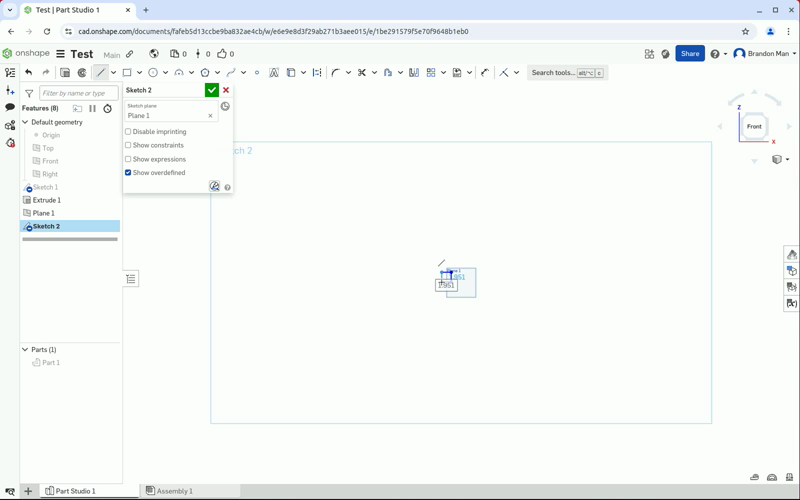
key_up(shift)
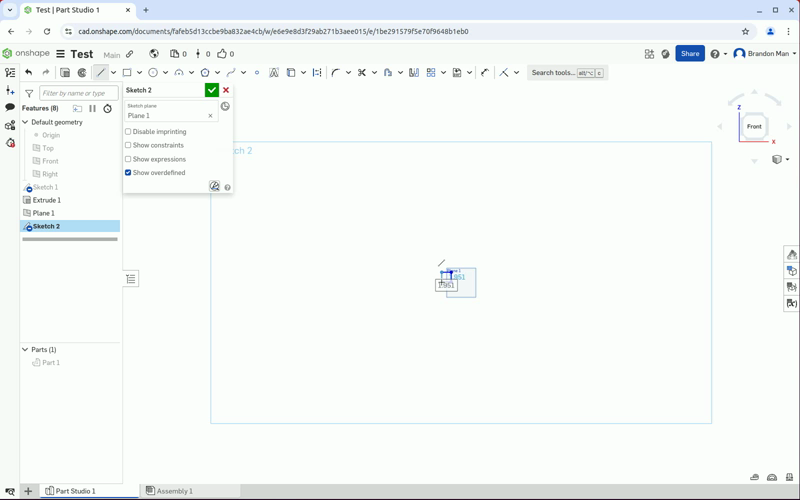
click(441, 281)
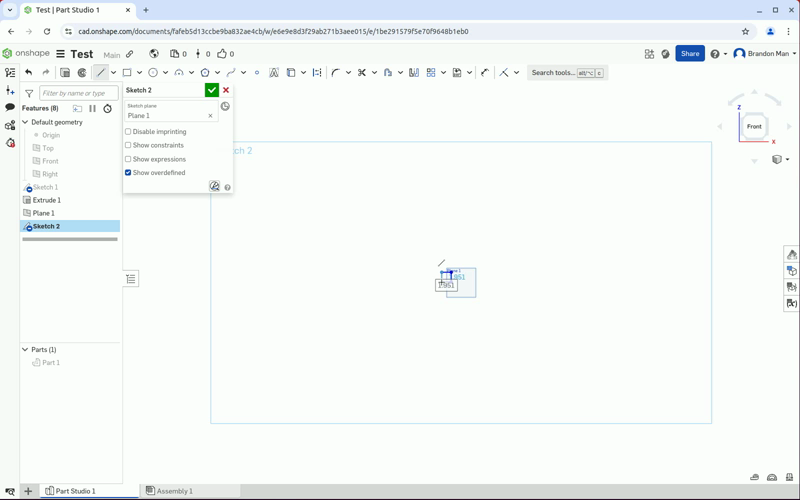
key(esc)
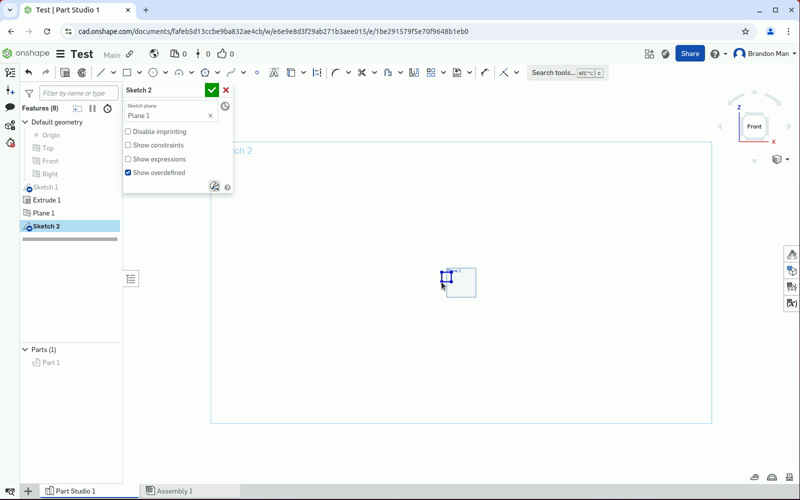
mouse_move(448, 277)
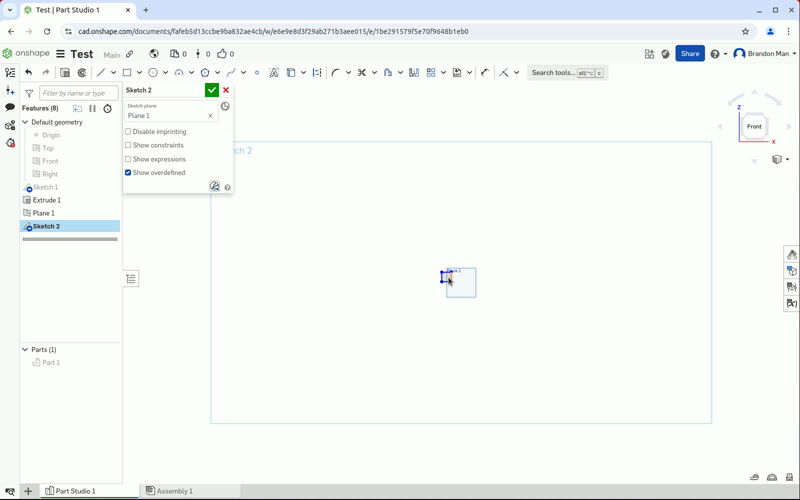
scroll(6)
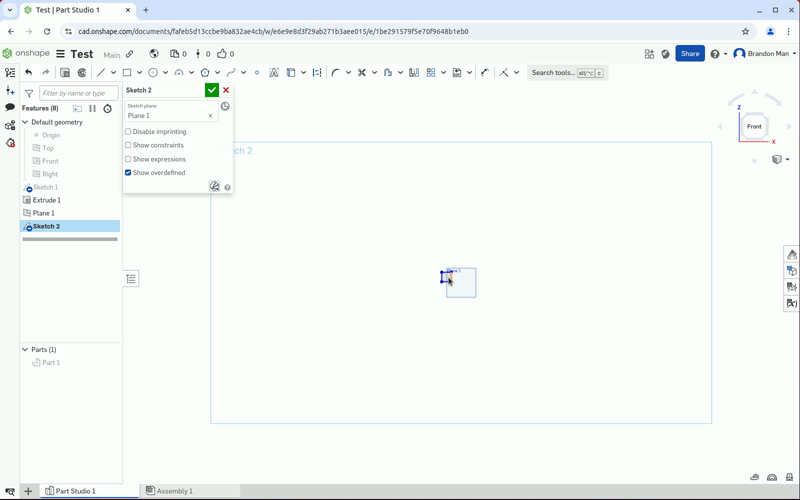
scroll(6)
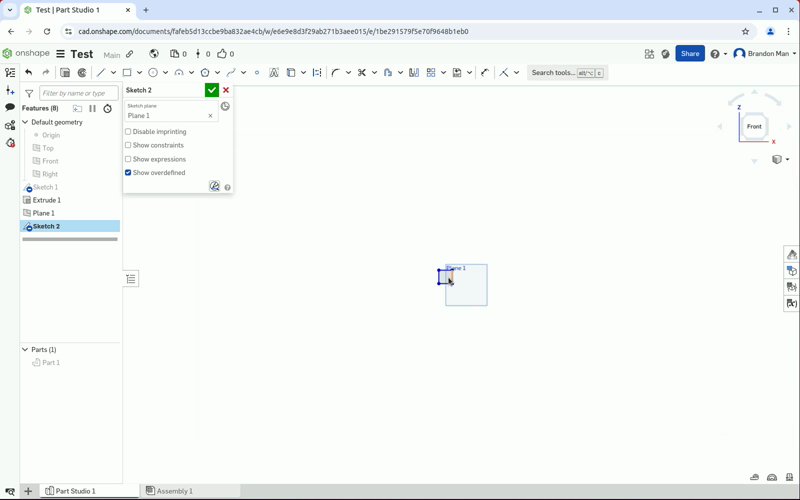
scroll(6)
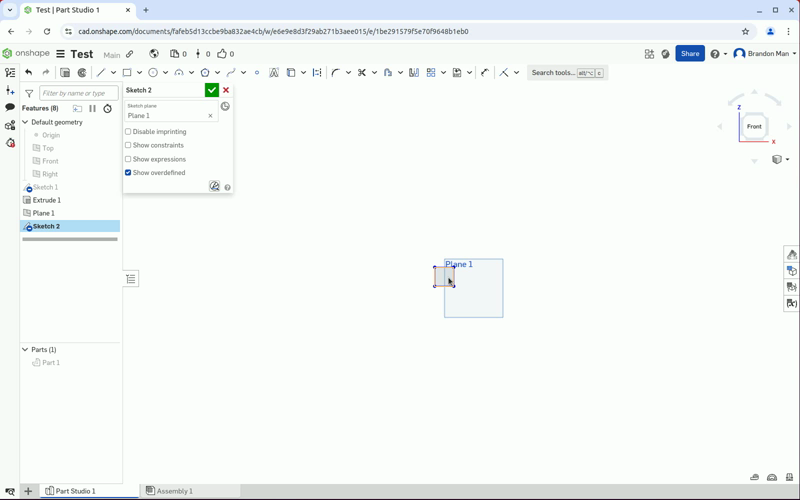
scroll(6)
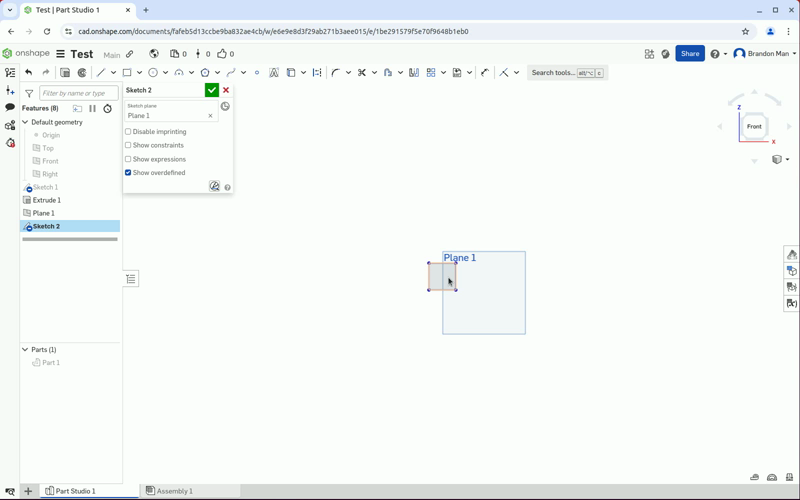
scroll(6)
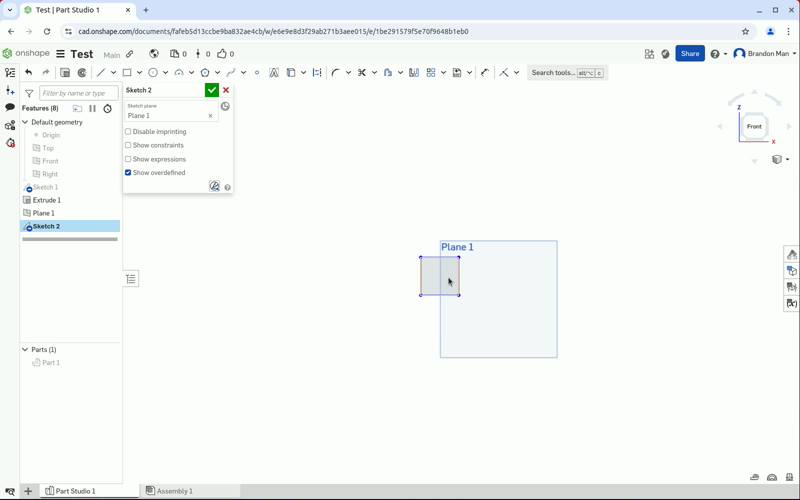
scroll(6)
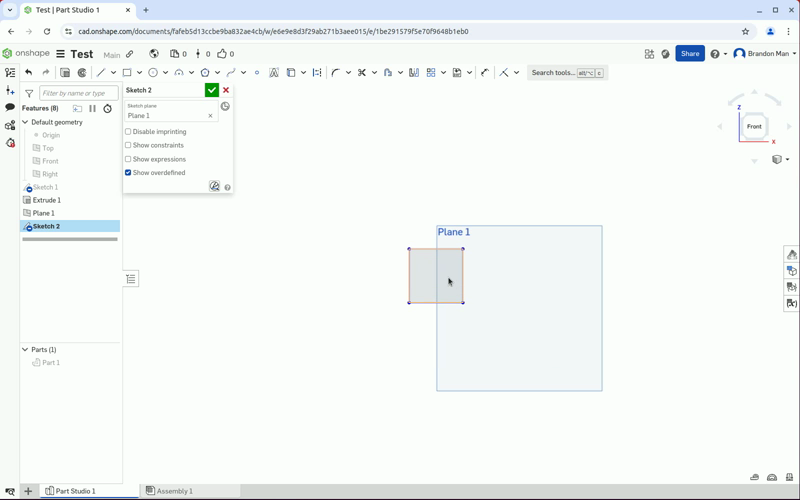
scroll(6)
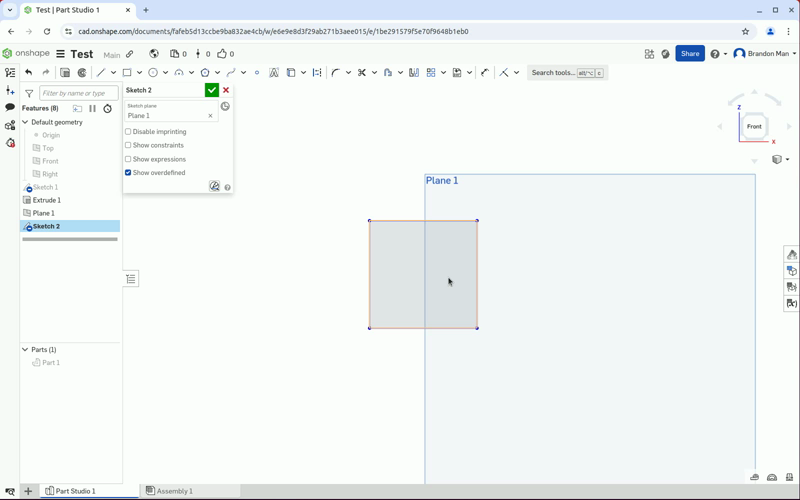
click(448, 277)
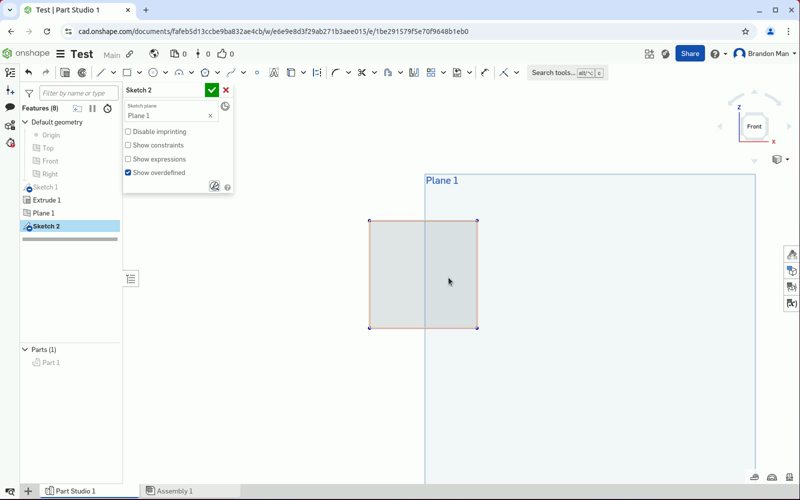
scroll(-6)
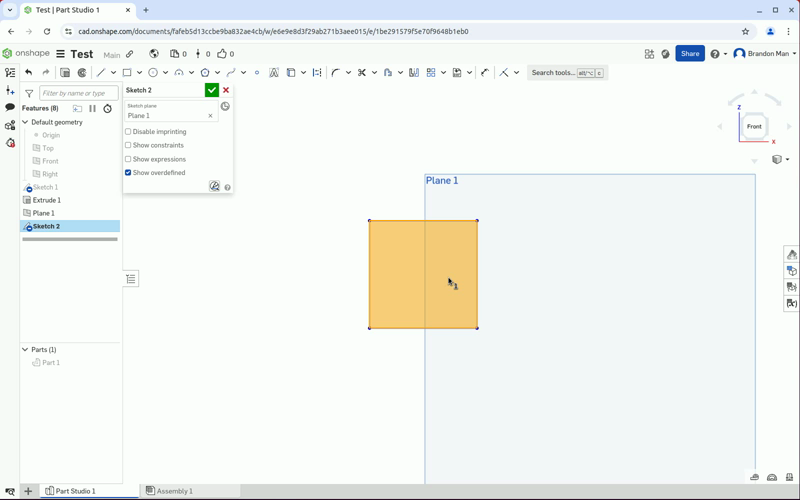
scroll(-6)
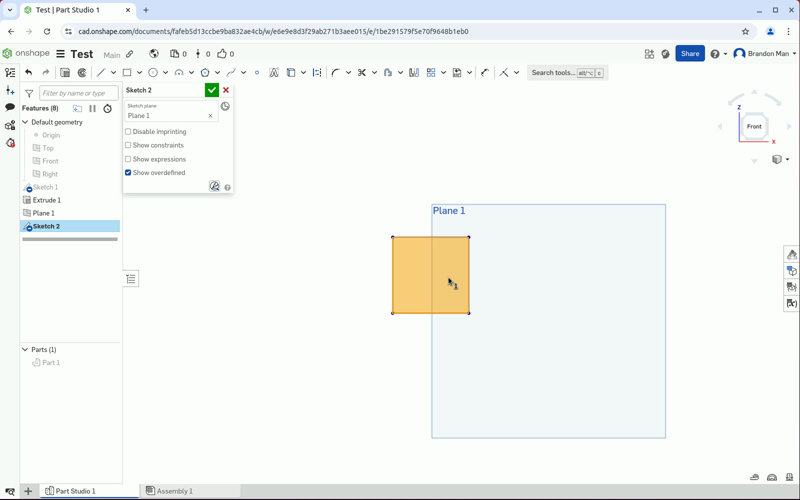
scroll(-6)
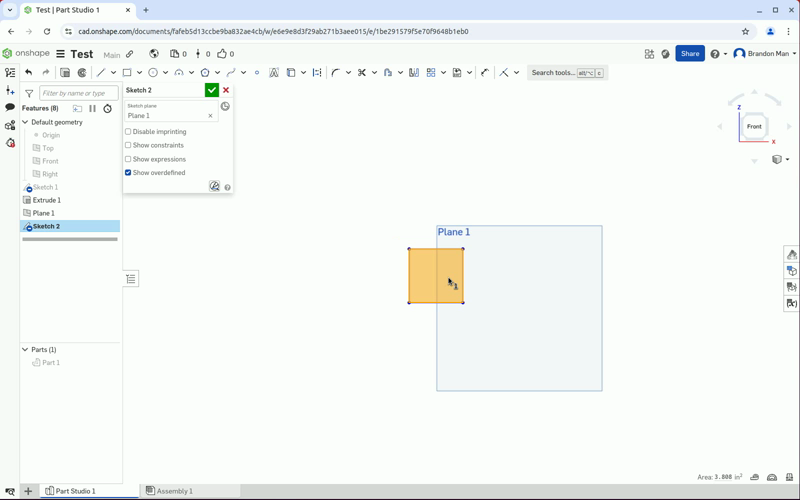
scroll(-6)
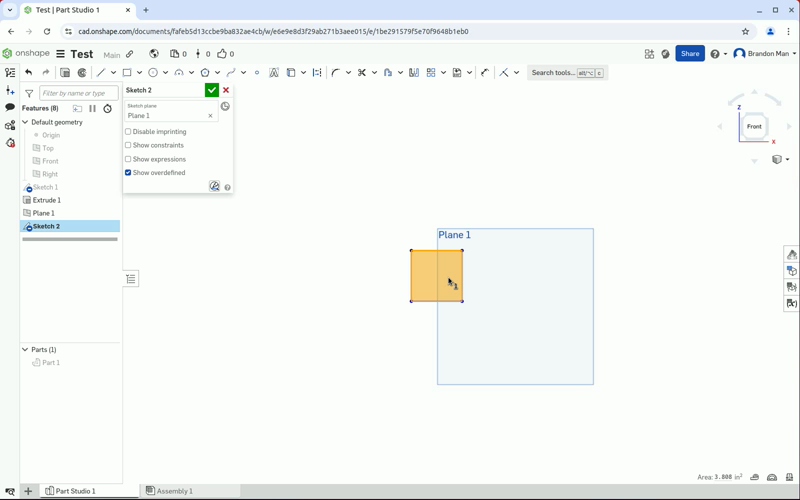
scroll(-6)
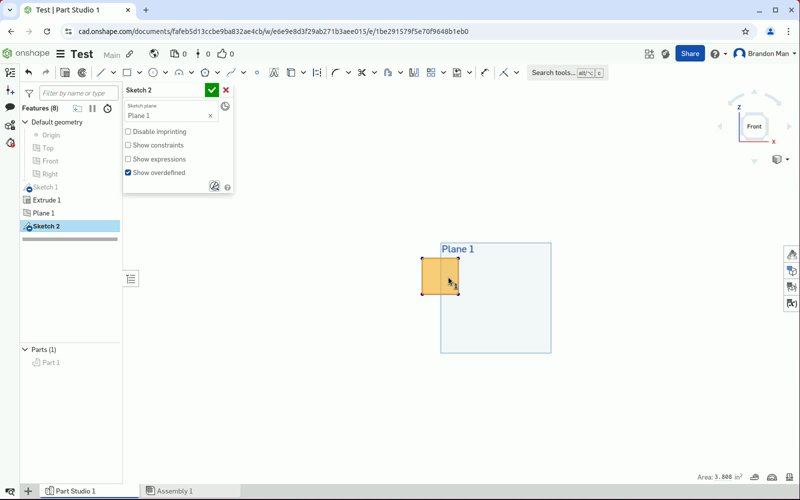
scroll(-6)
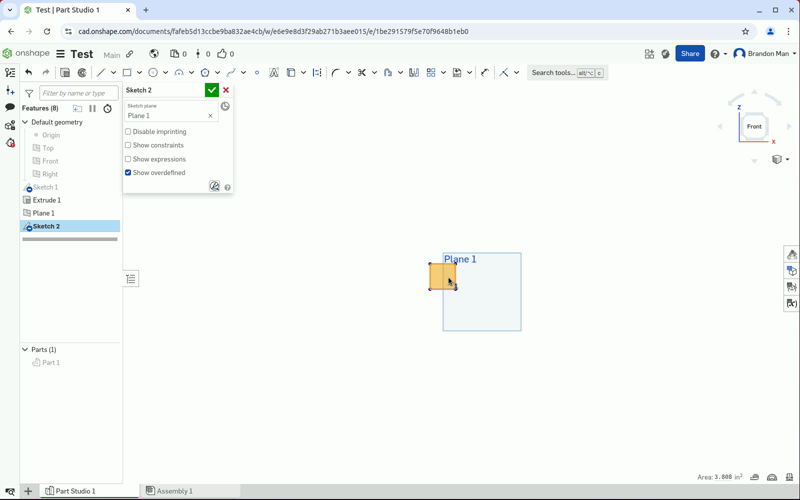
scroll(-6)
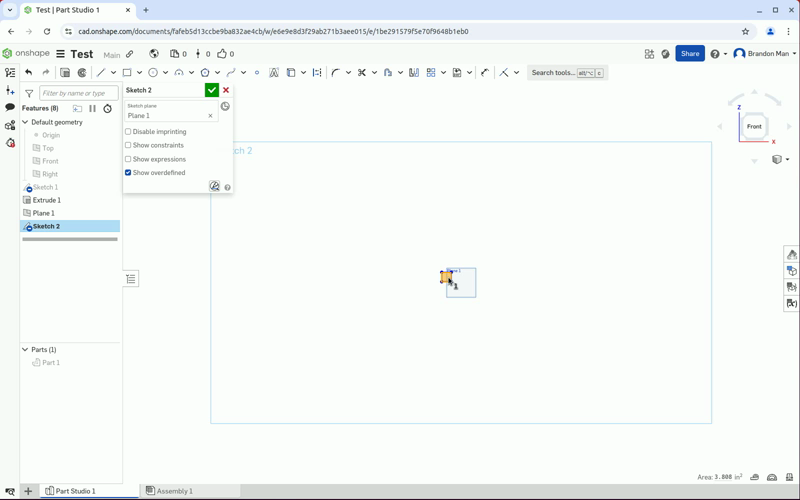
mouse_move(73, 352)
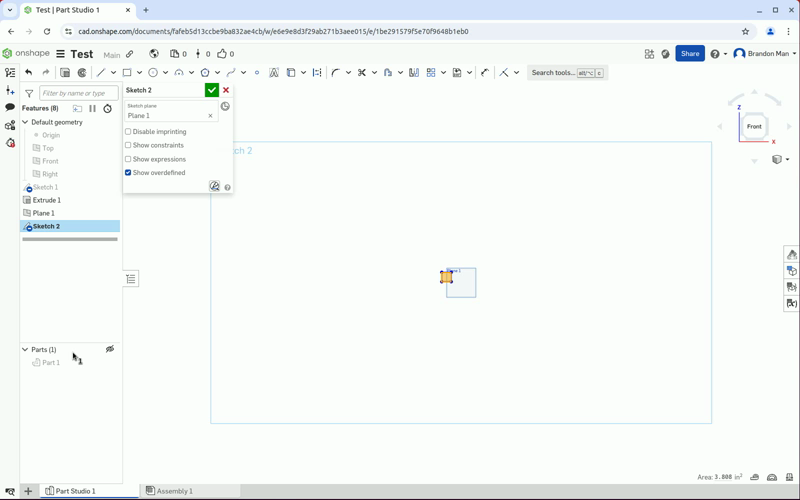
key(shift+y)
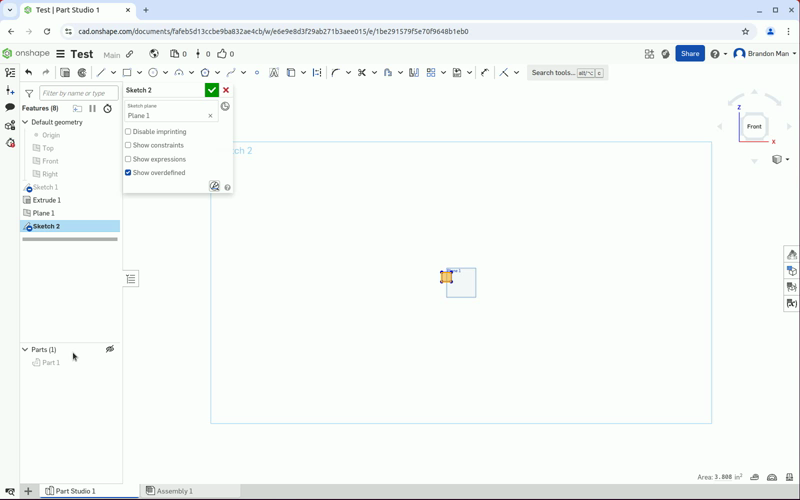
key(shift+e)
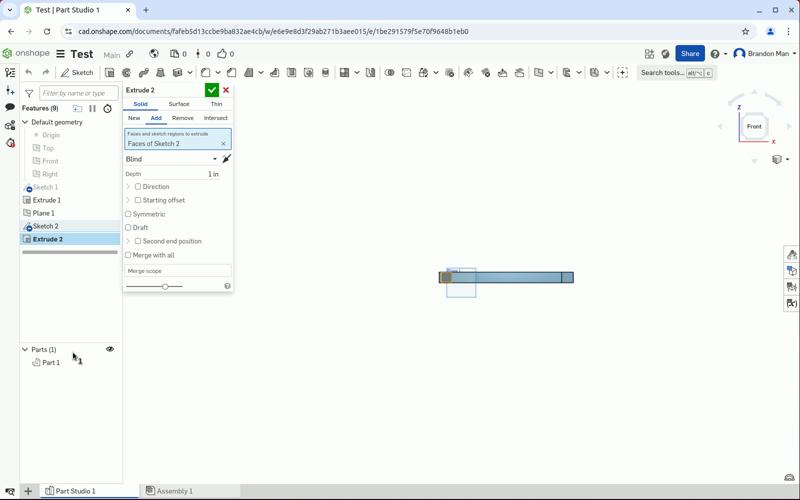
mouse_move(143, 106)
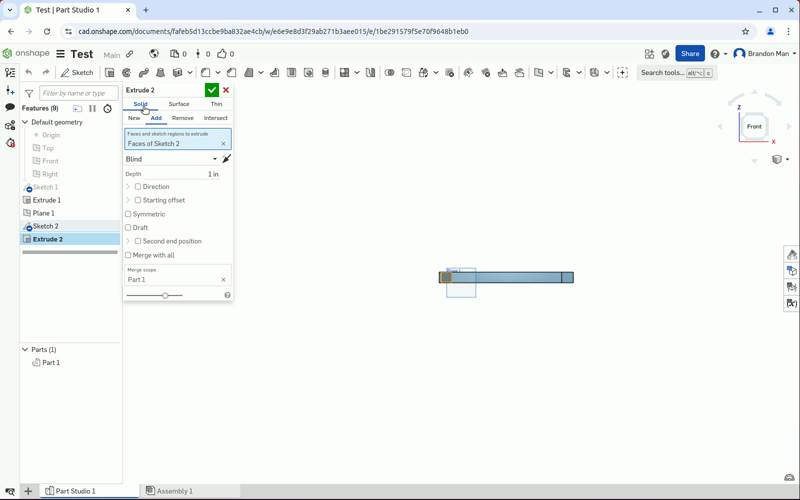
click(143, 106)
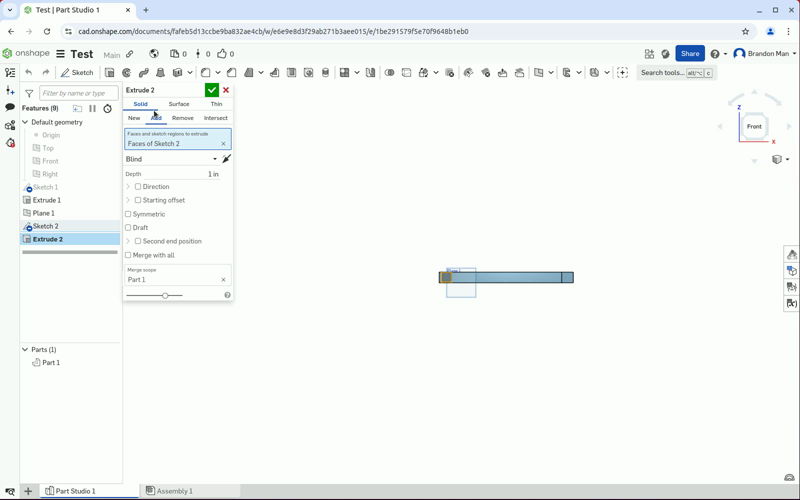
mouse_move(186, 120)
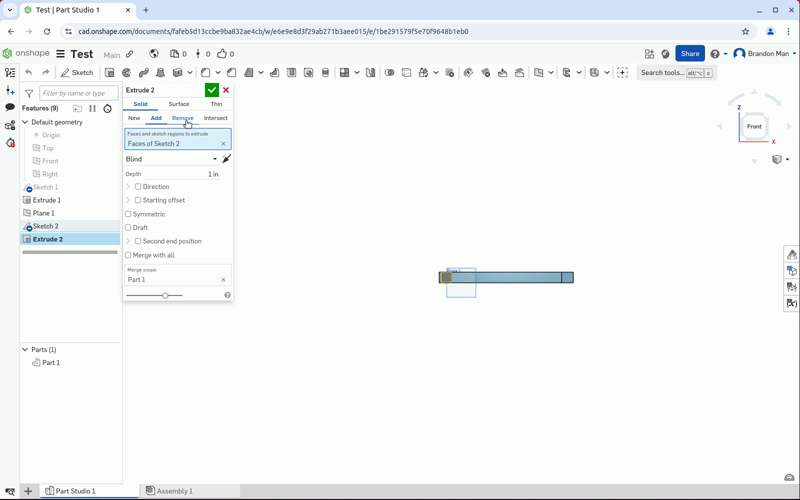
click(186, 120)
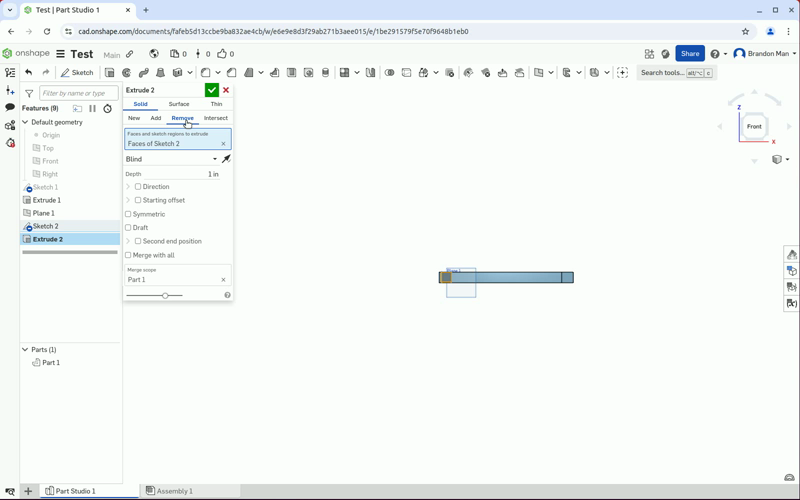
key(tab, 4)
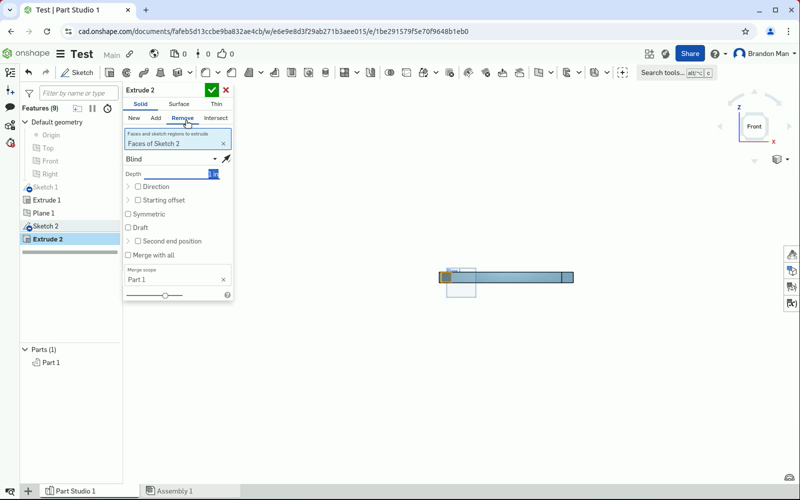
text(23.83)
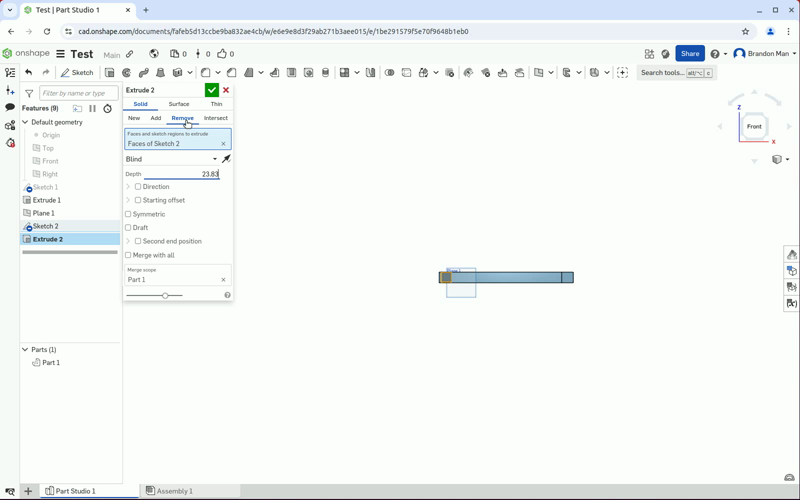
key(tab, 6)
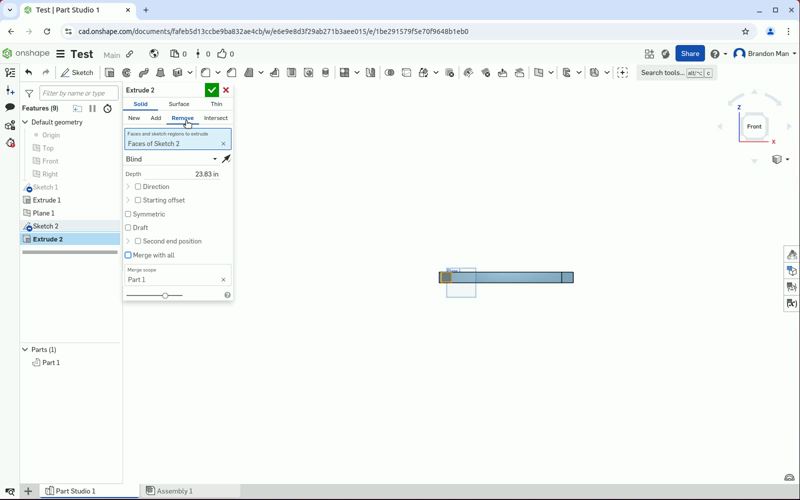
key(space)
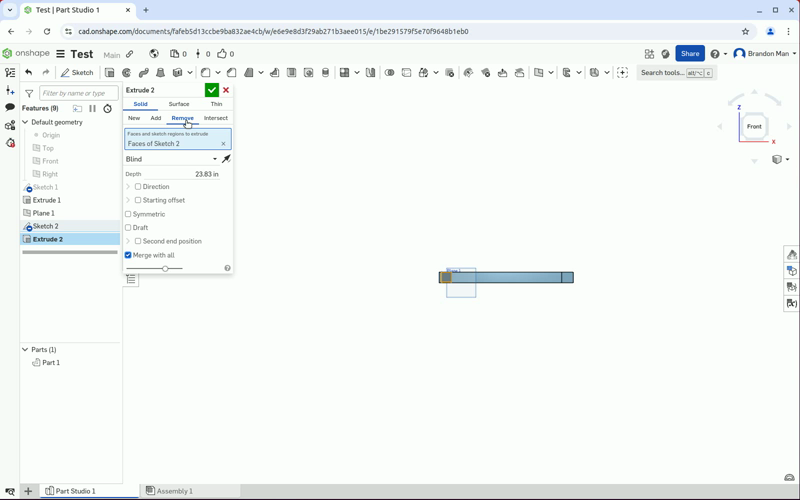
key(enter)
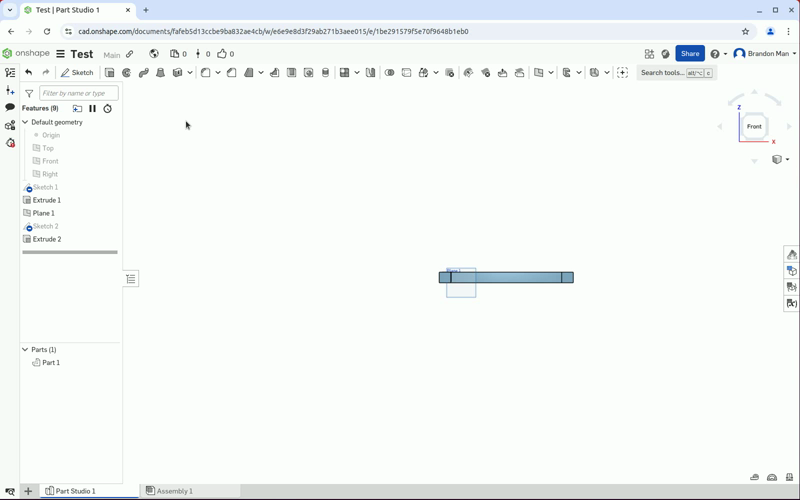
key(shift+h)
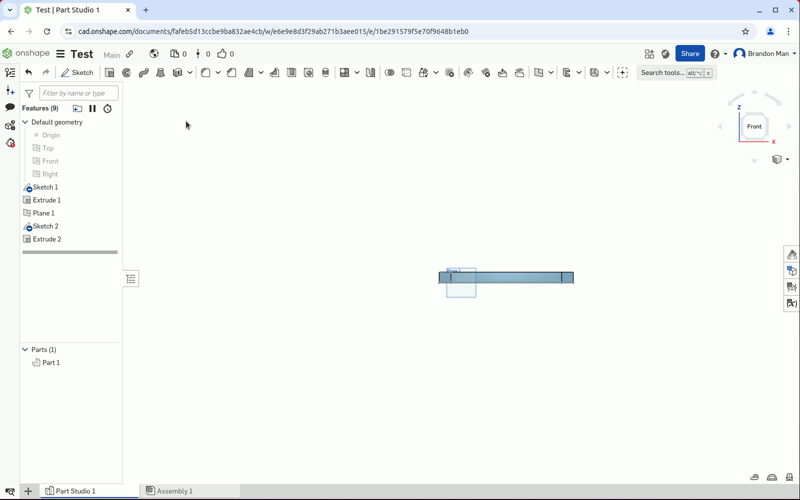
key(shift+h)
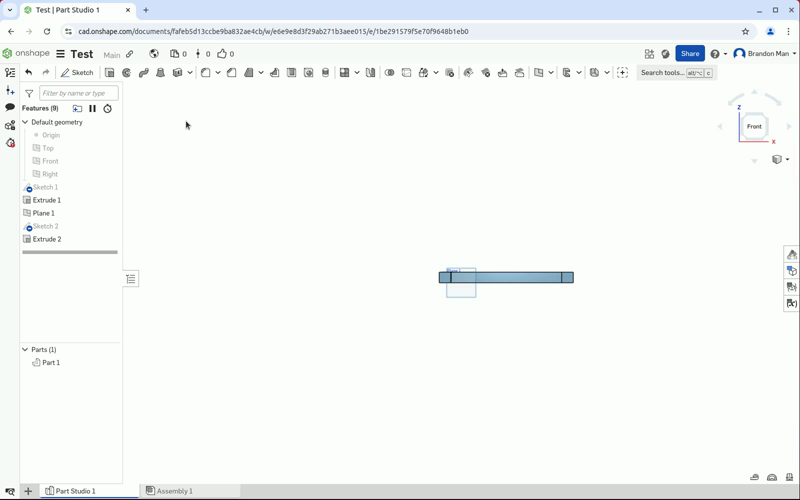
mouse_move(73, 189)
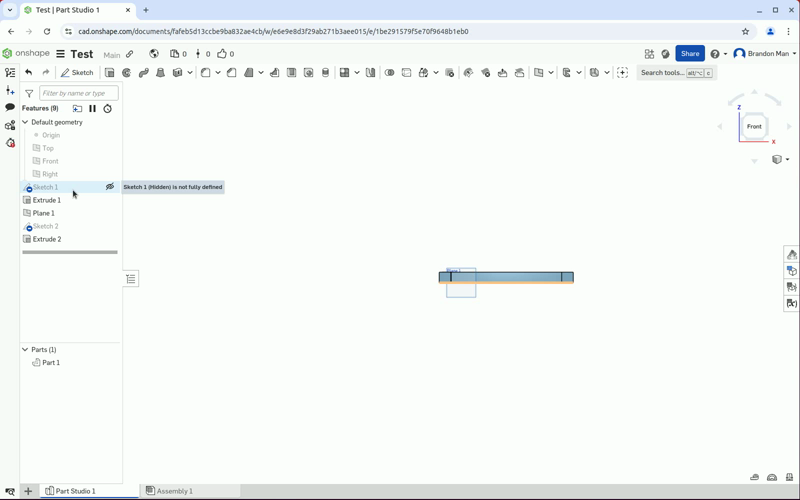
click(73, 189)
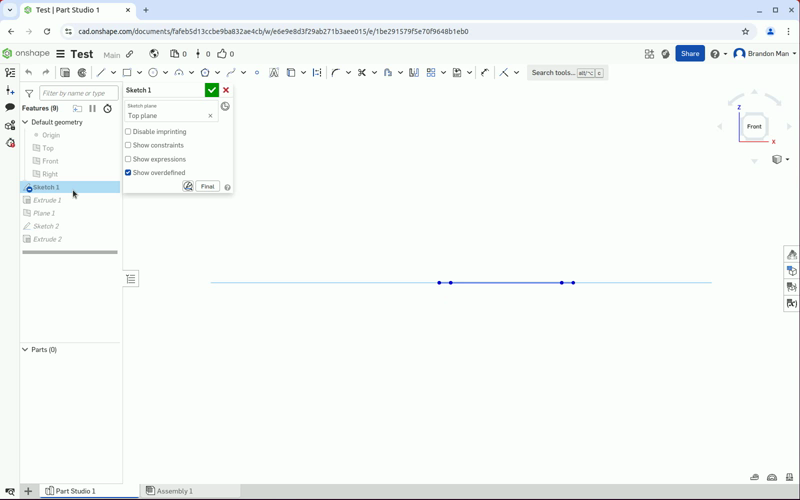
mouse_move(229, 92)
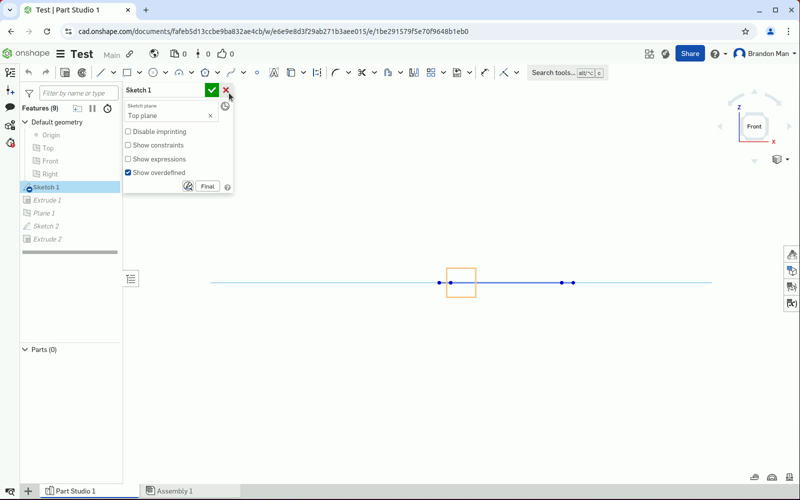
click(229, 92)
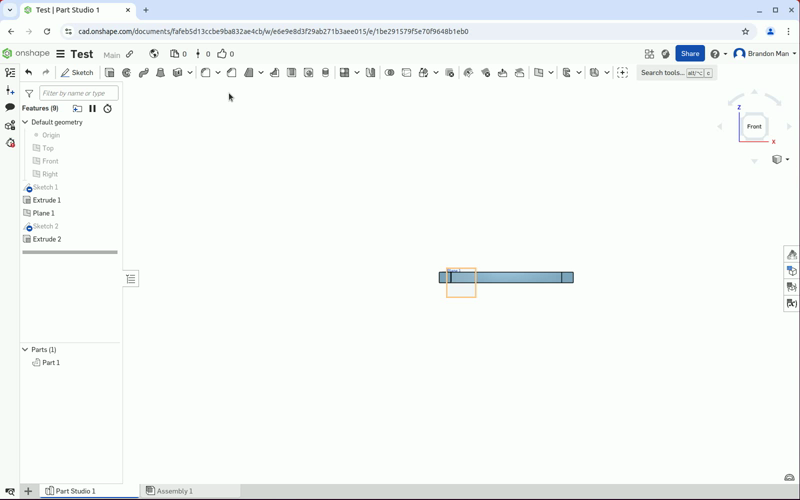
mouse_move(541, 75)
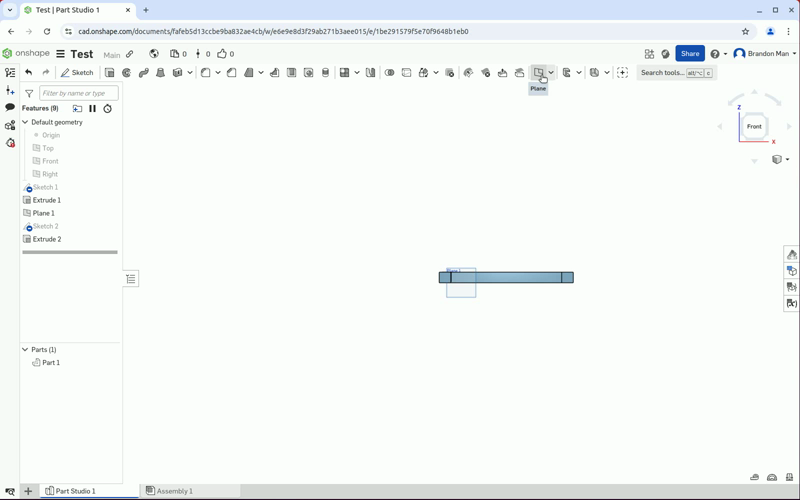
click(541, 75)
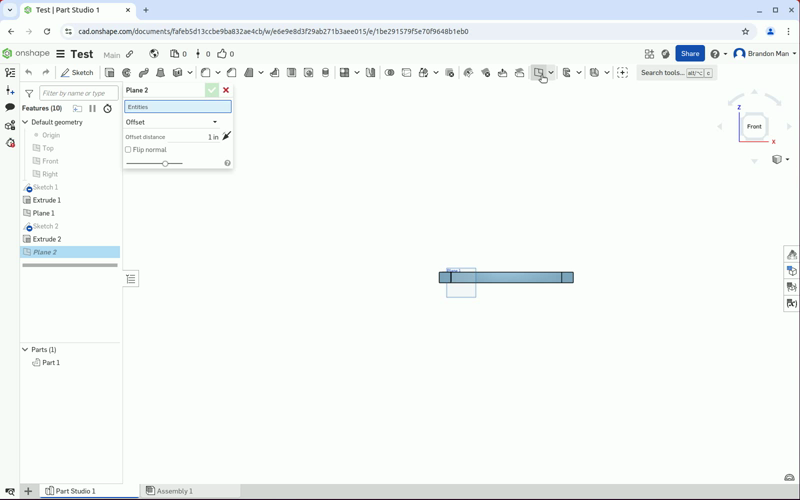
mouse_move(73, 163)
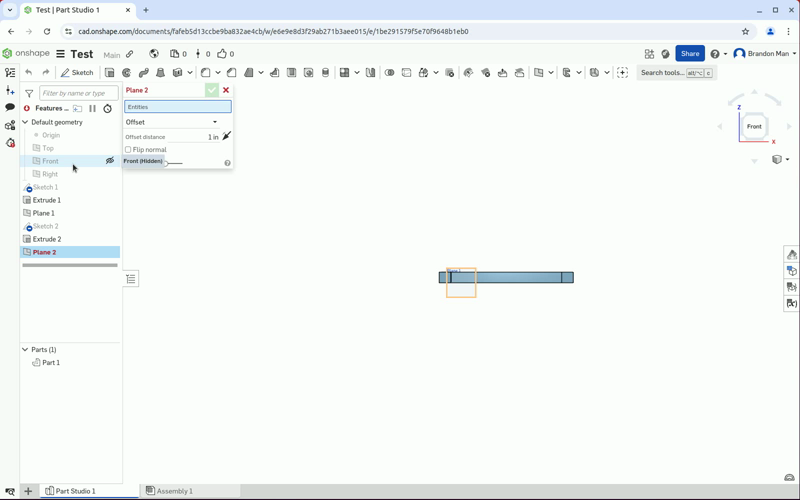
click(73, 163)
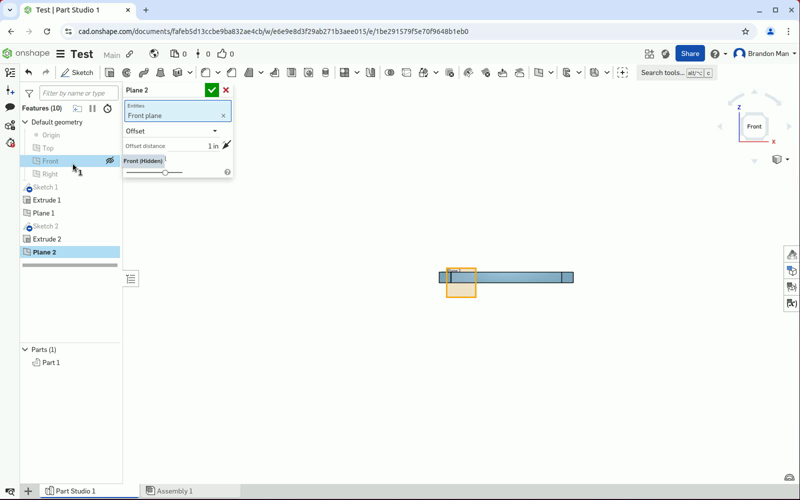
key(tab, 2)
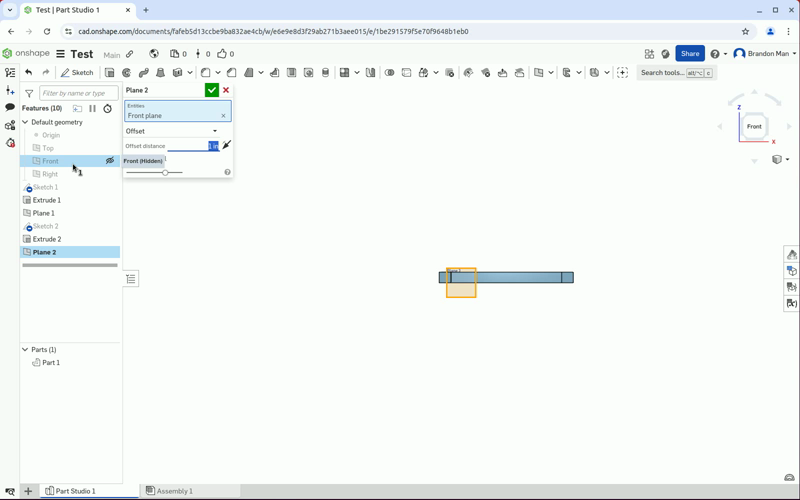
text(8.904)
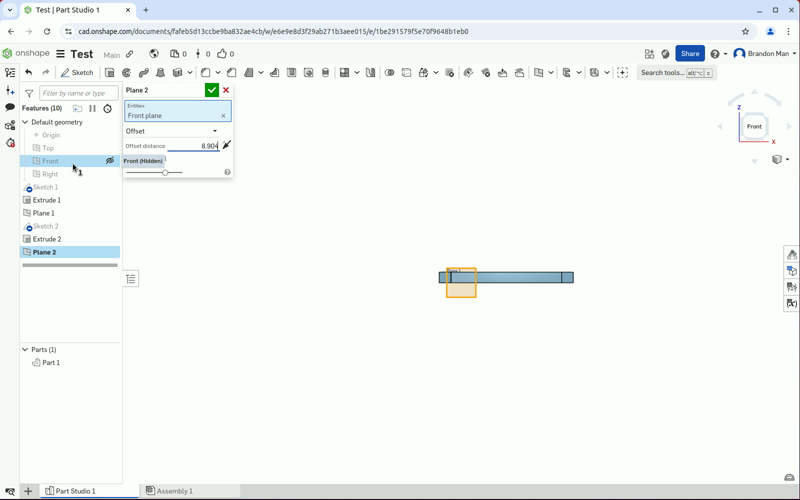
key(enter, 2)
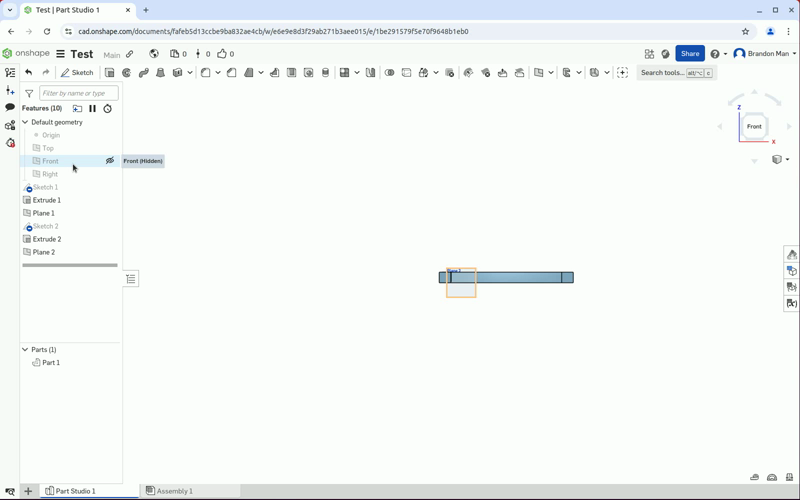
key(shift+s)
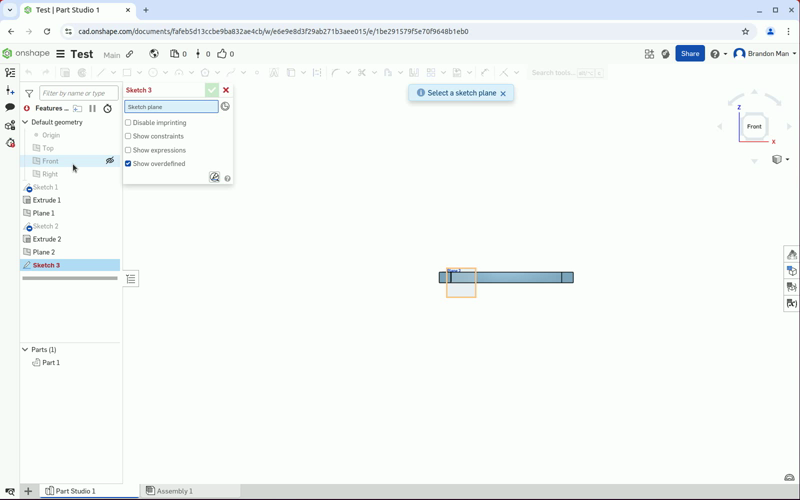
mouse_move(73, 254)
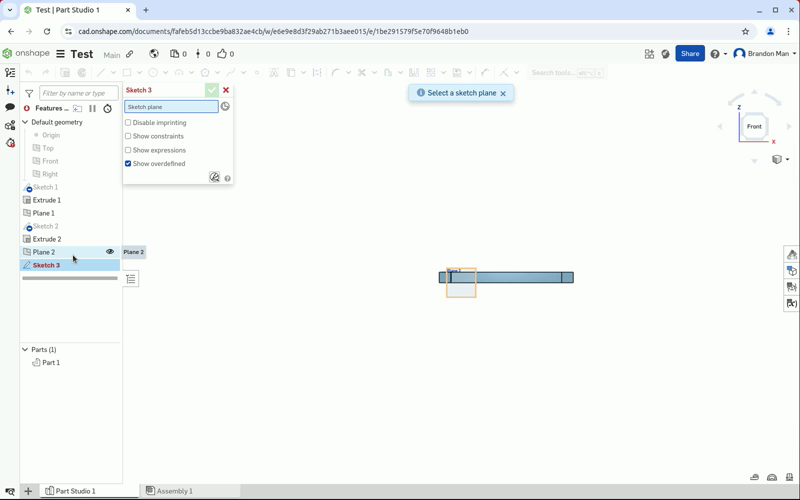
click(73, 254)
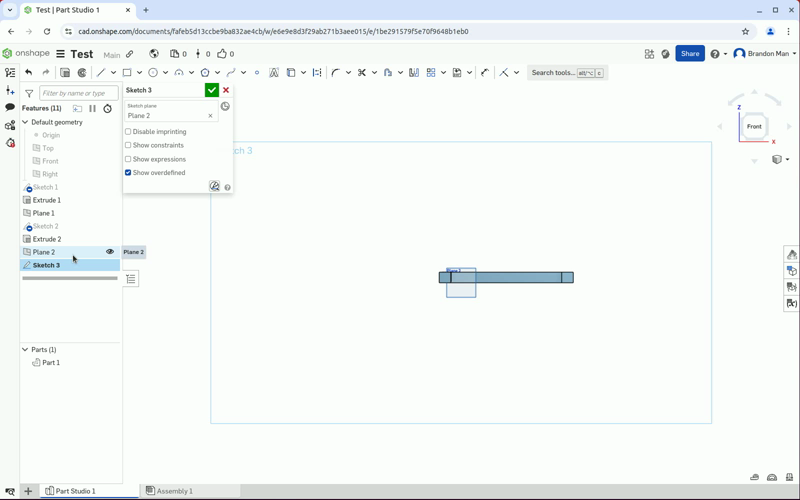
mouse_move(73, 352)
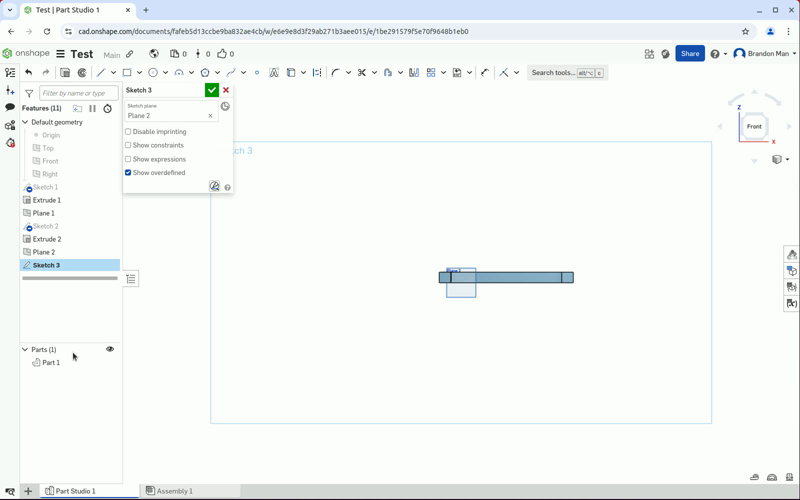
key(y)
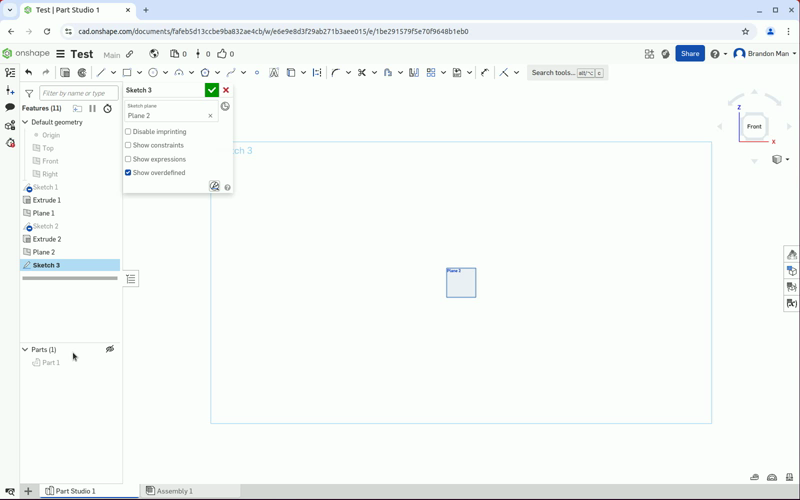
key(l)
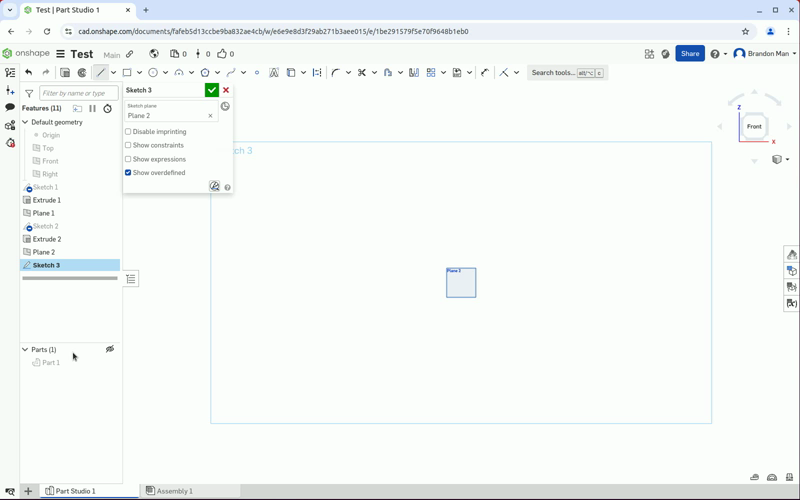
key_down(shift)
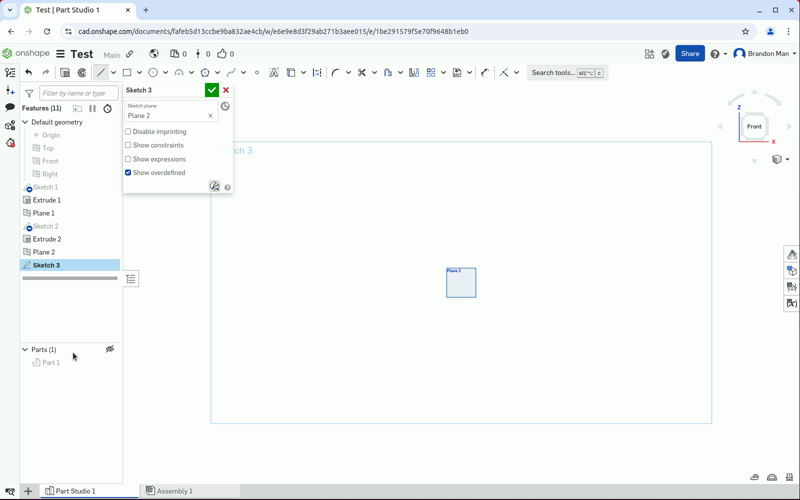
mouse_move(564, 281)
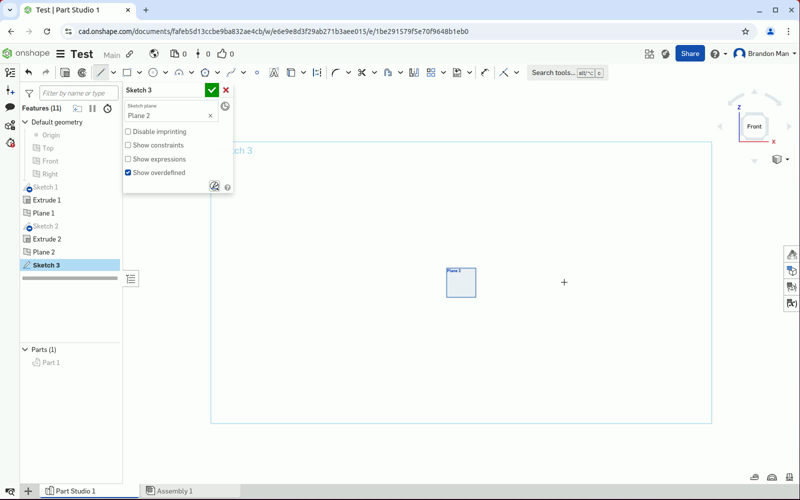
click(564, 281)
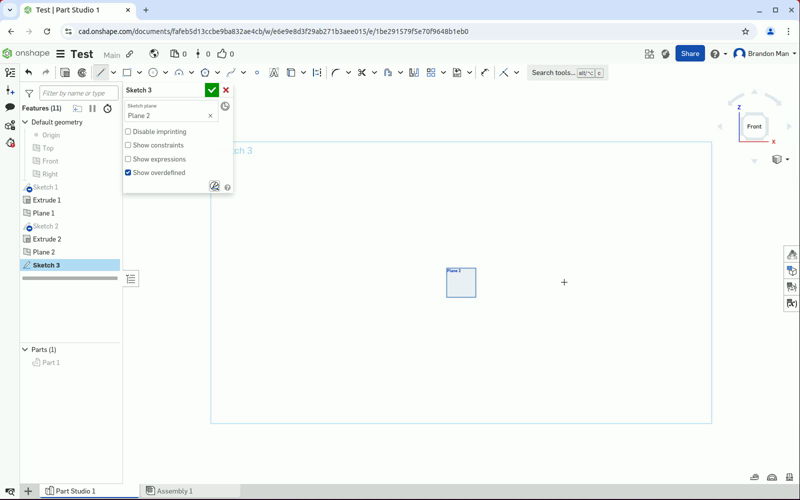
key_up(shift)
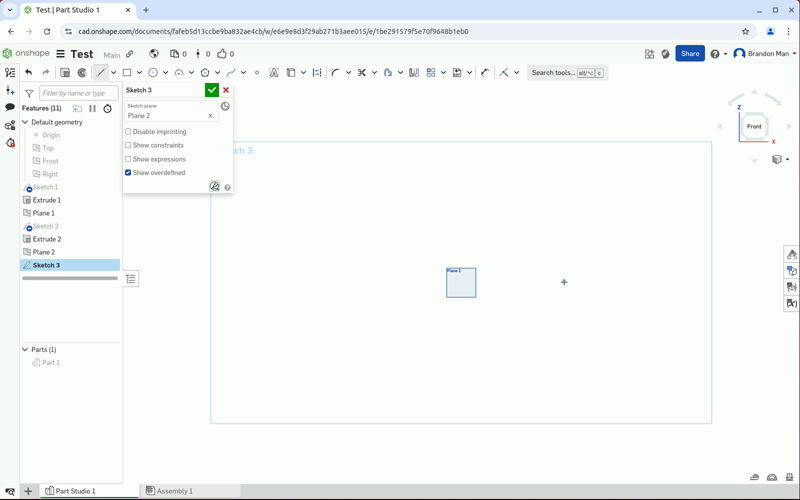
key_down(shift)
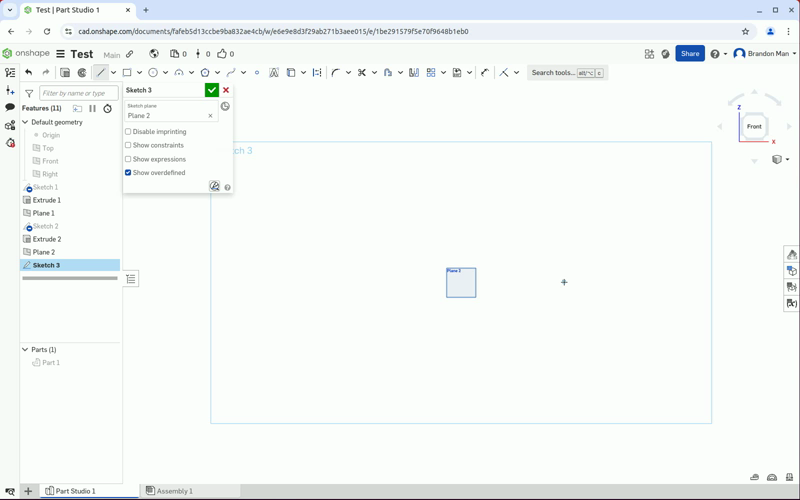
mouse_move(589, 281)
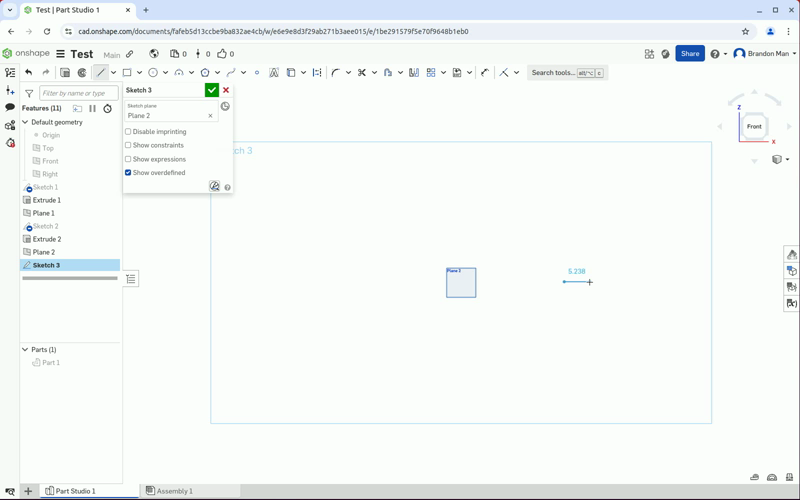
mouse_move(573, 281)
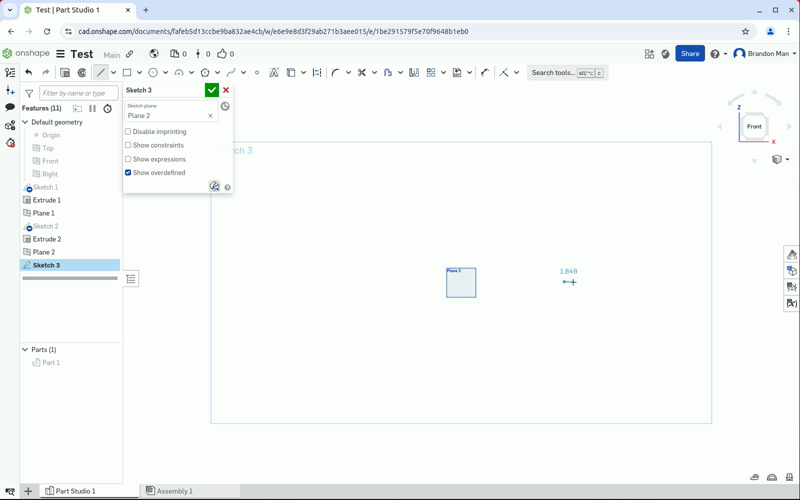
click(573, 281)
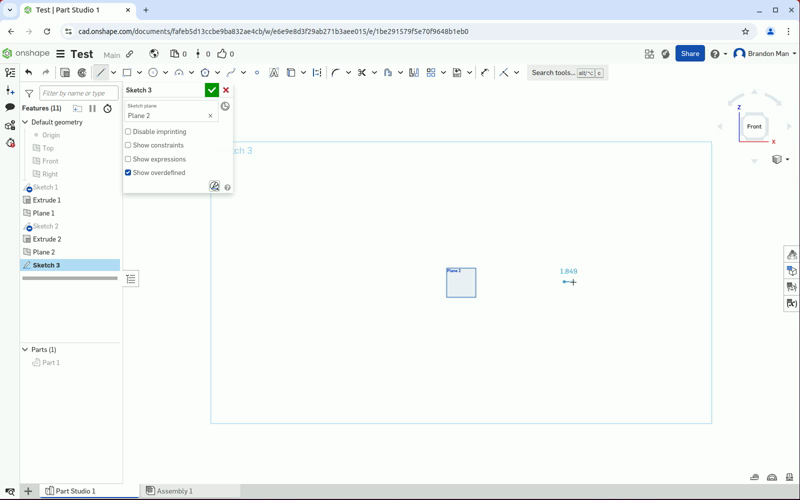
key_up(shift)
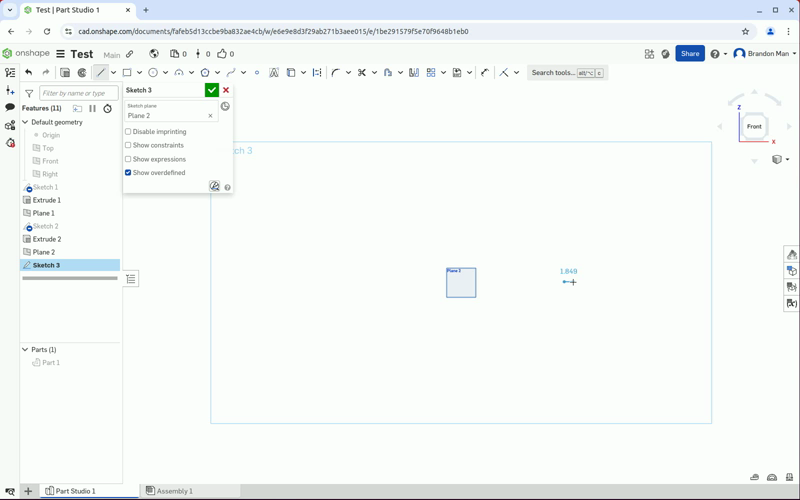
key_down(shift)
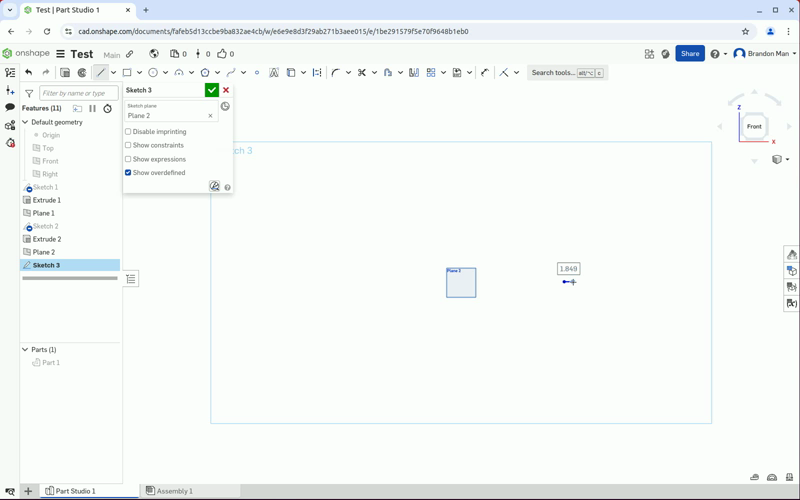
mouse_move(589, 281)
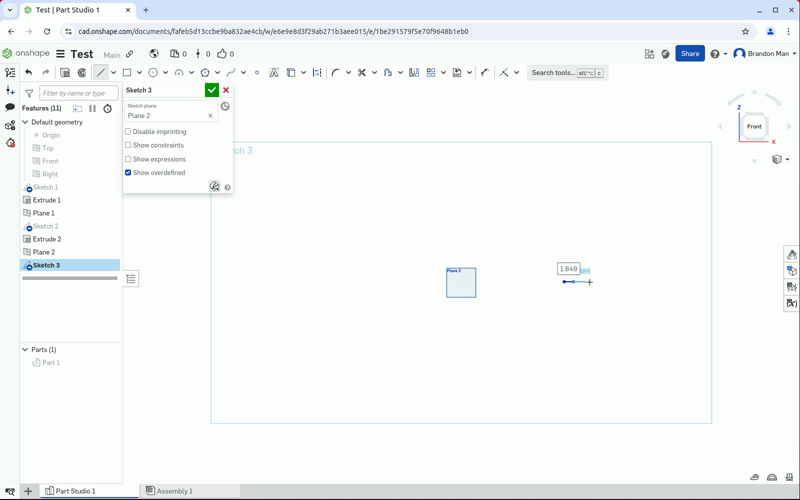
mouse_move(573, 272)
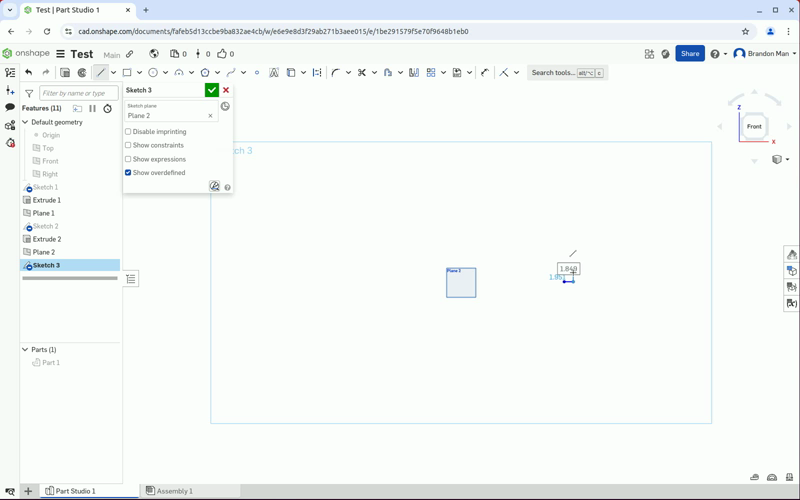
click(573, 272)
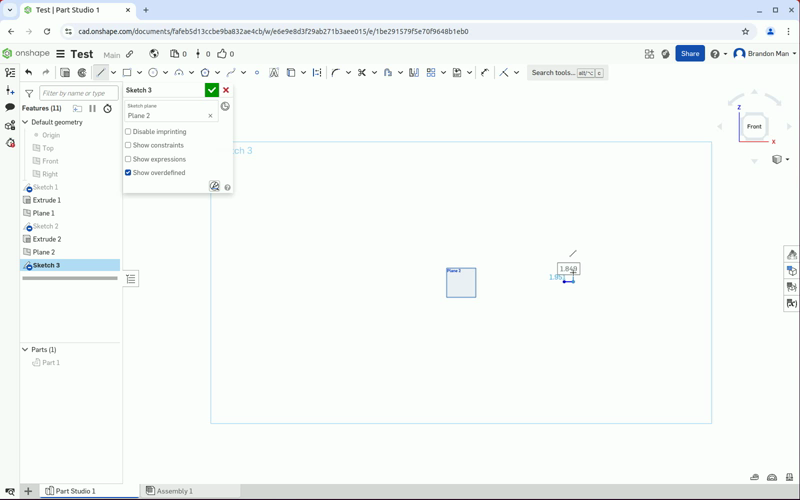
key_up(shift)
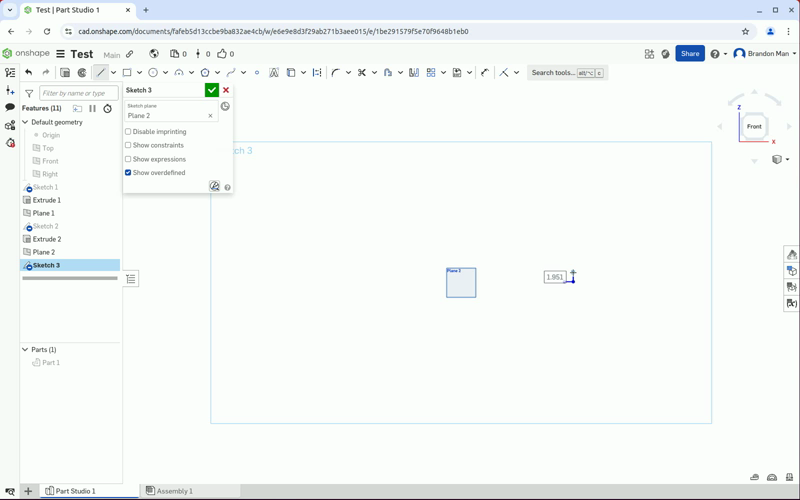
key_down(shift)
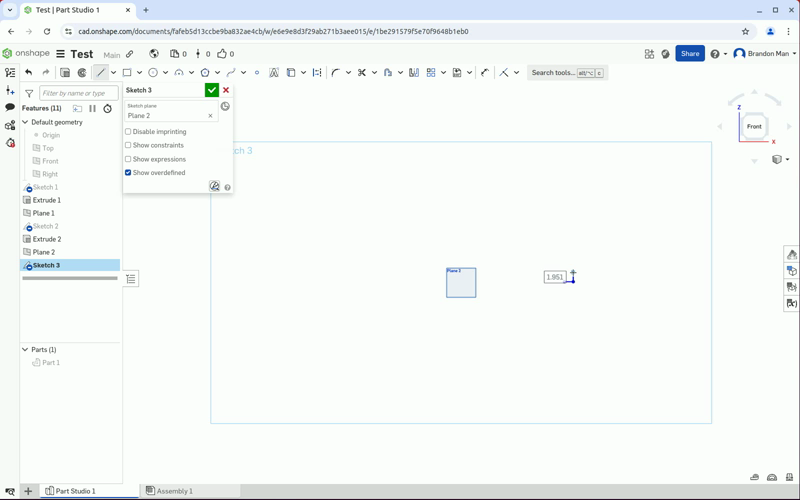
mouse_move(589, 272)
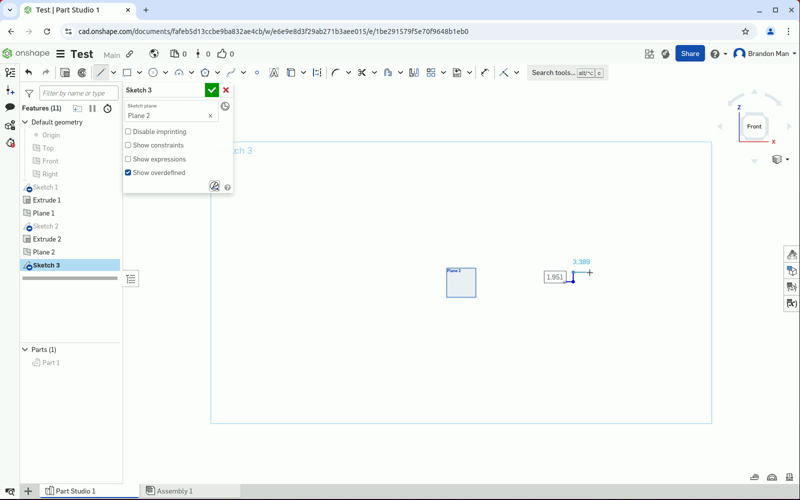
mouse_move(564, 272)
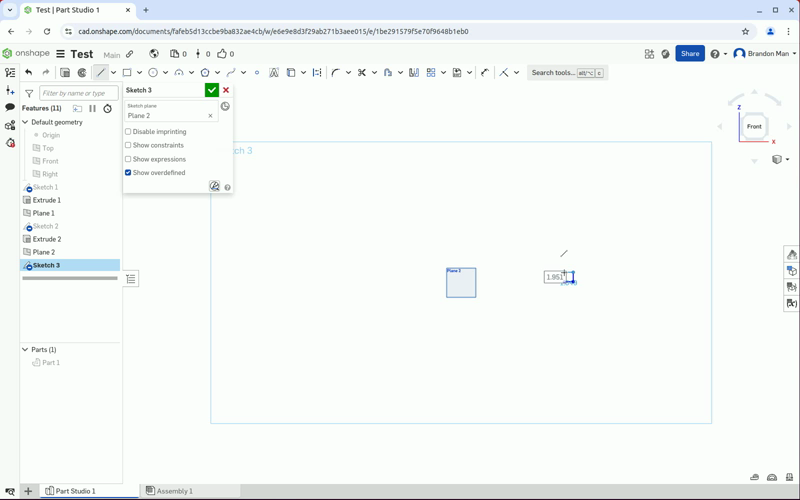
click(564, 272)
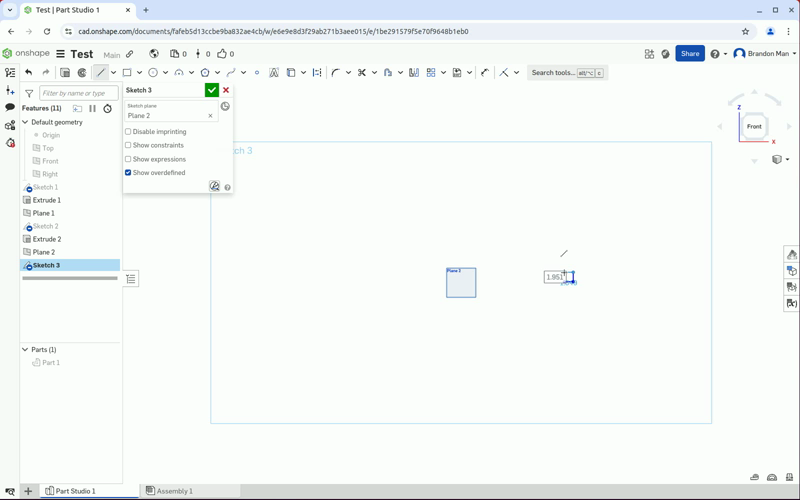
key_up(shift)
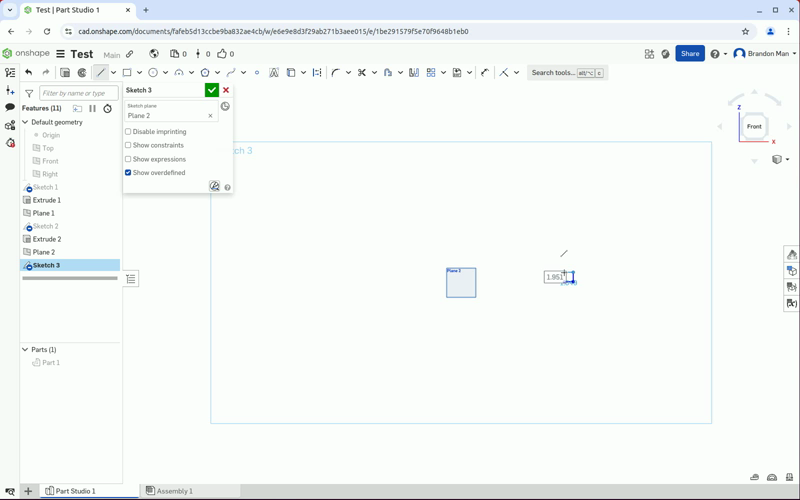
mouse_move(589, 272)
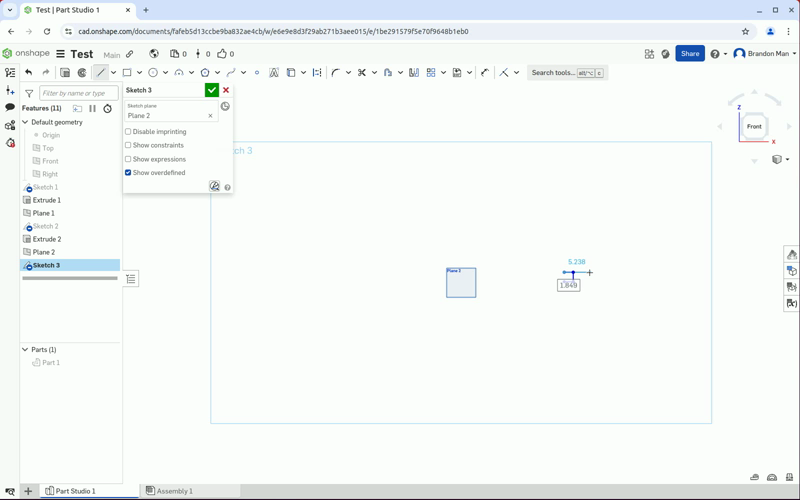
key_down(shift)
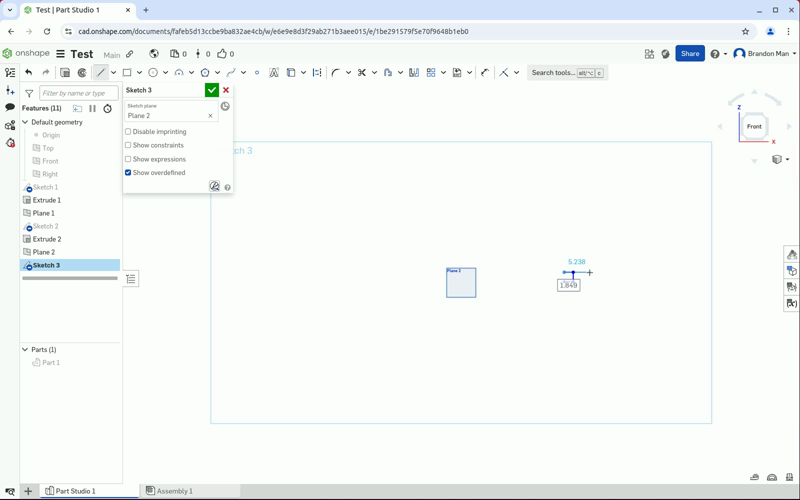
mouse_move(564, 281)
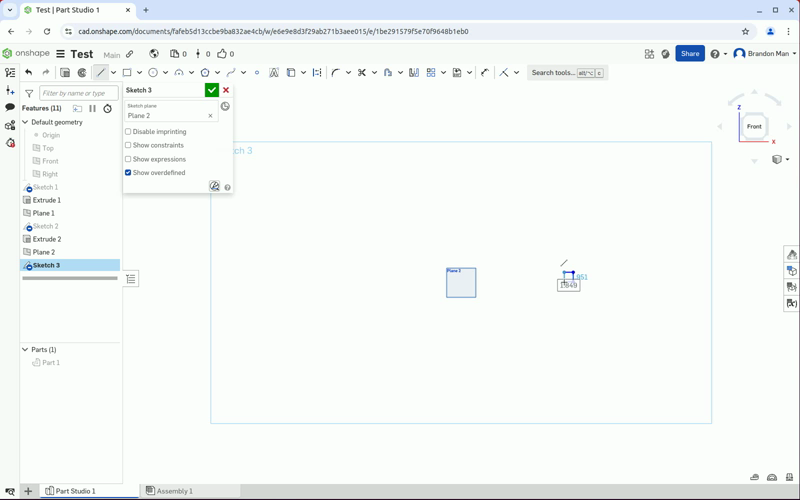
key_up(shift)
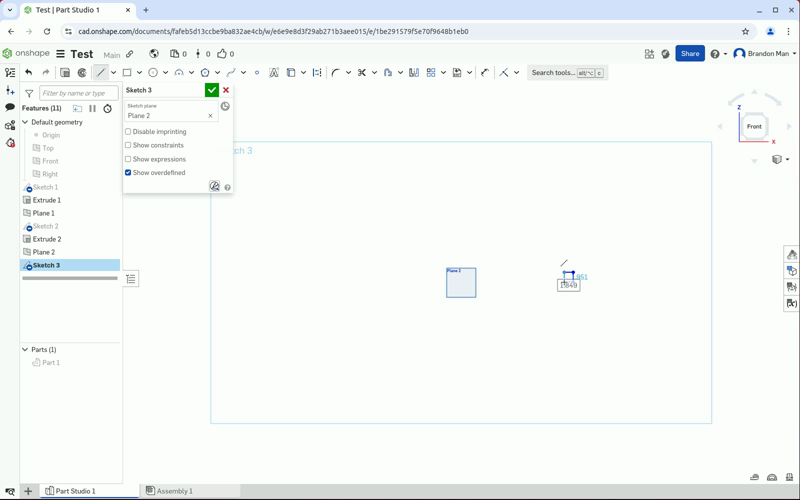
click(564, 281)
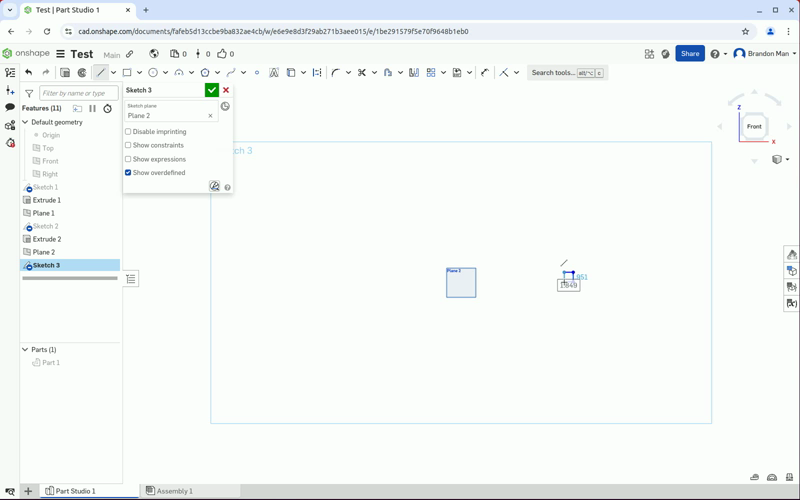
key(esc)
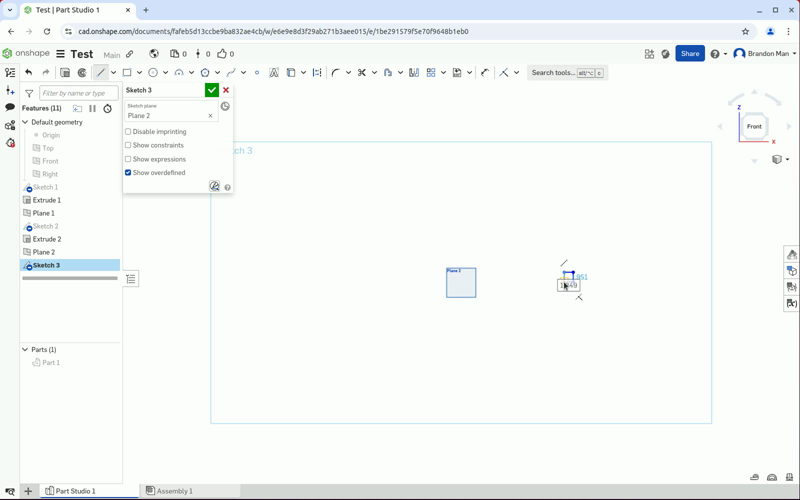
mouse_move(566, 273)
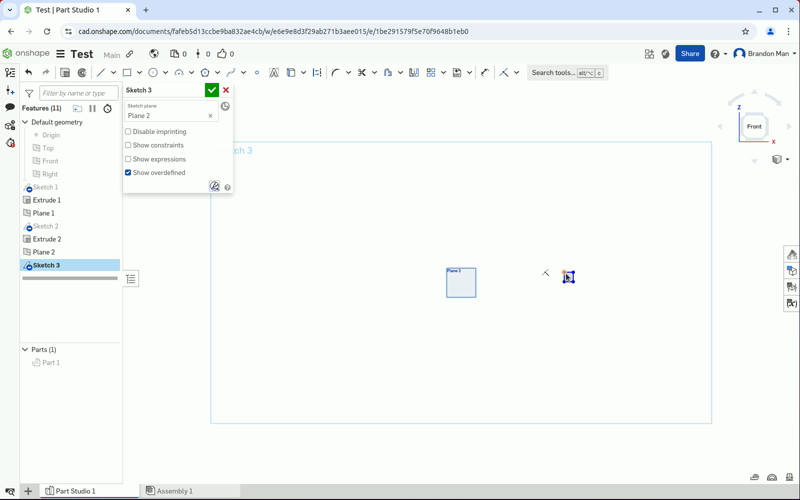
scroll(6)
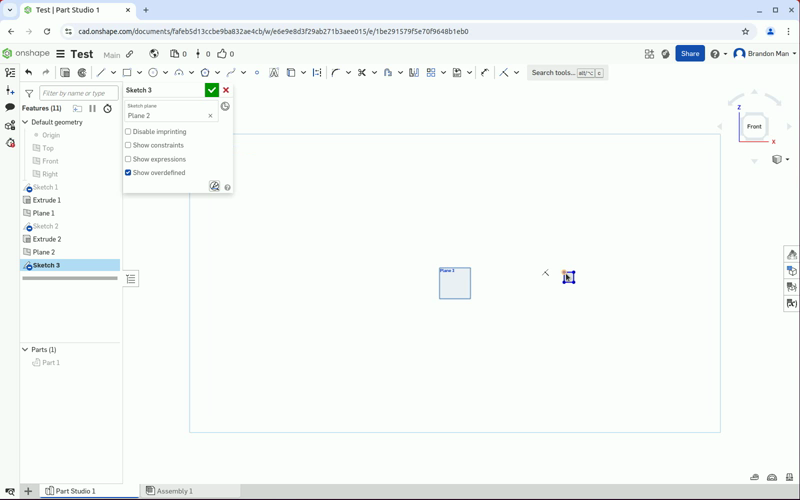
scroll(6)
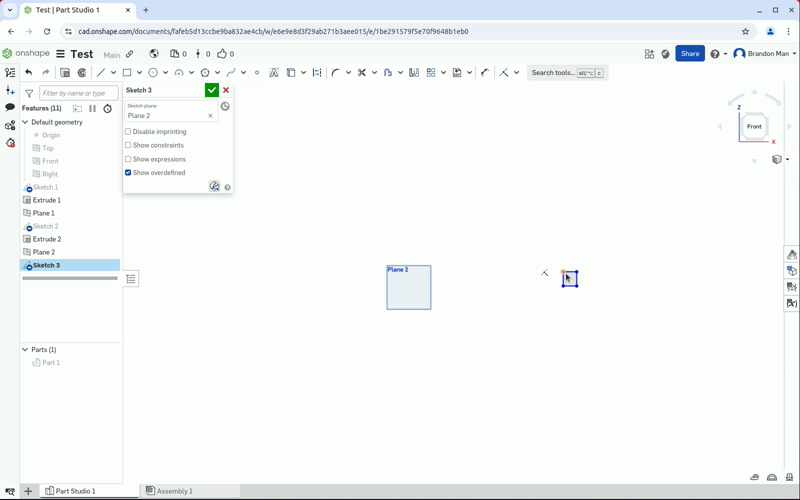
scroll(6)
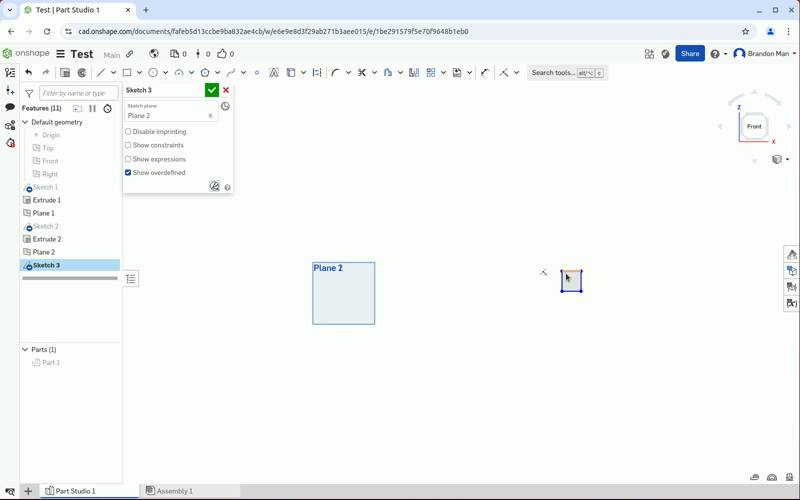
scroll(6)
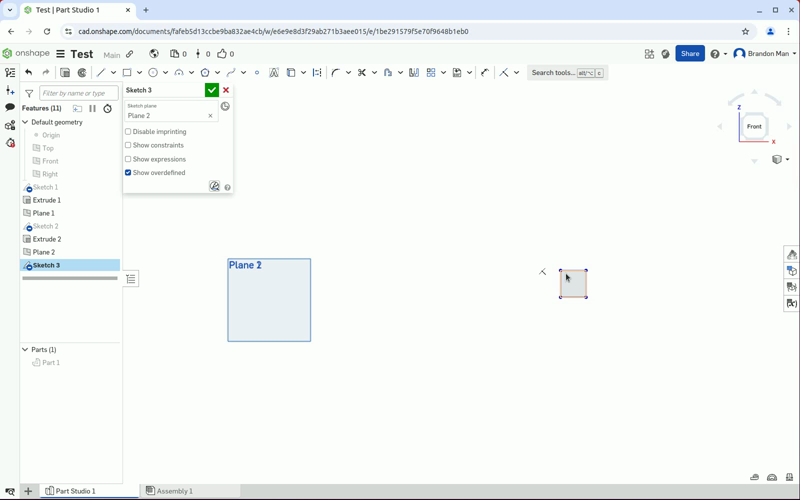
scroll(6)
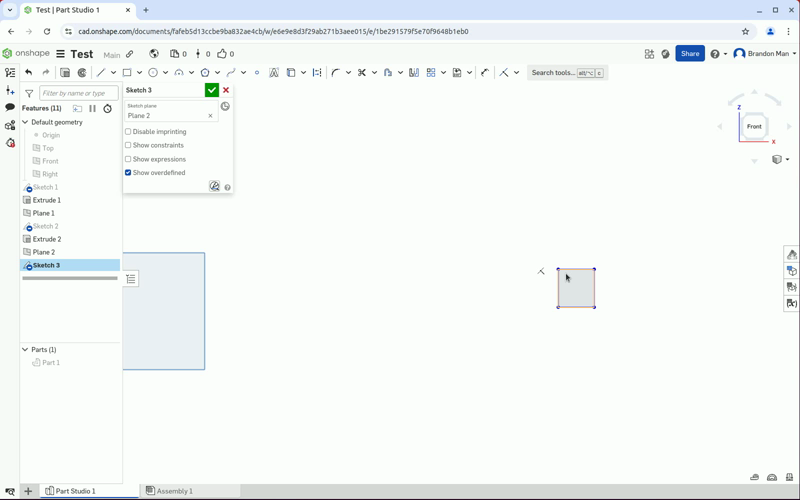
scroll(6)
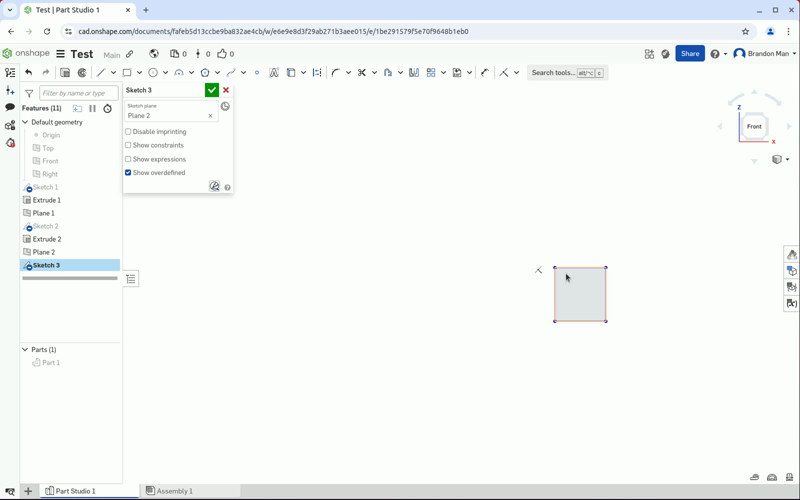
scroll(6)
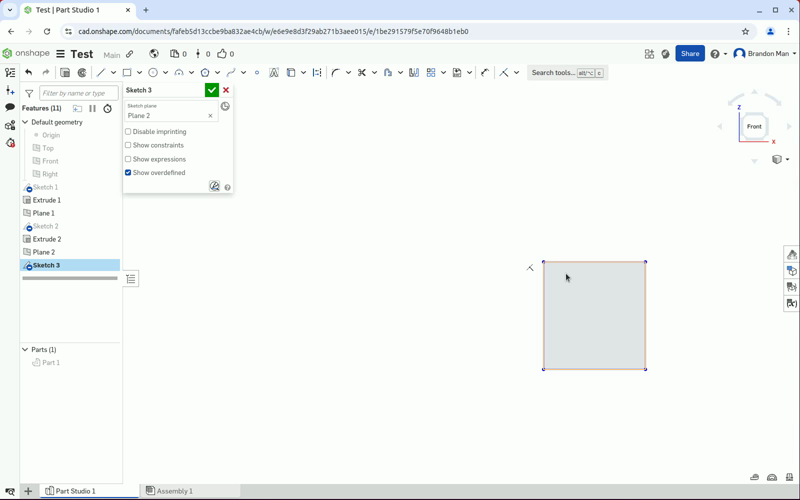
click(566, 273)
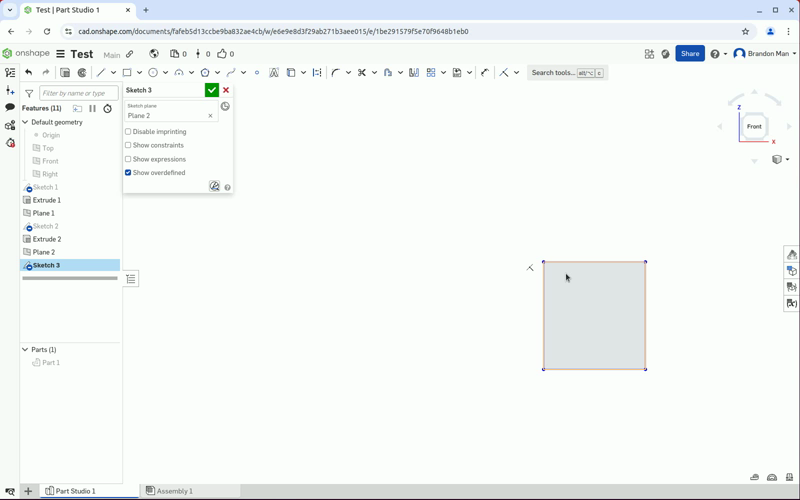
scroll(-6)
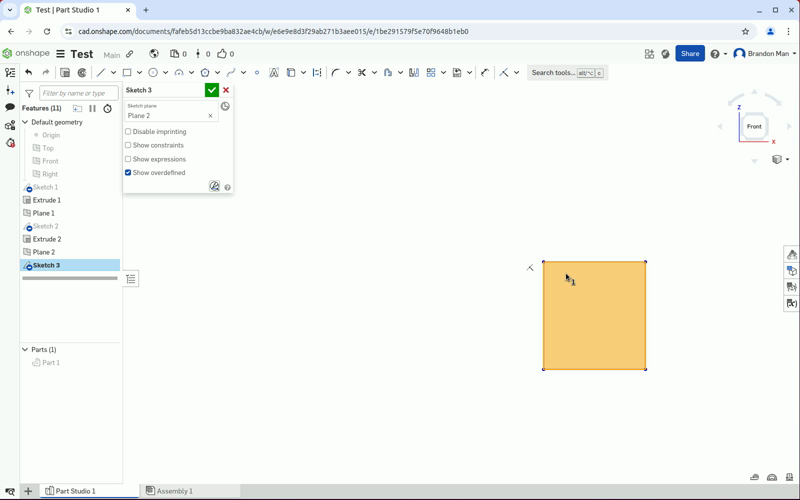
scroll(-6)
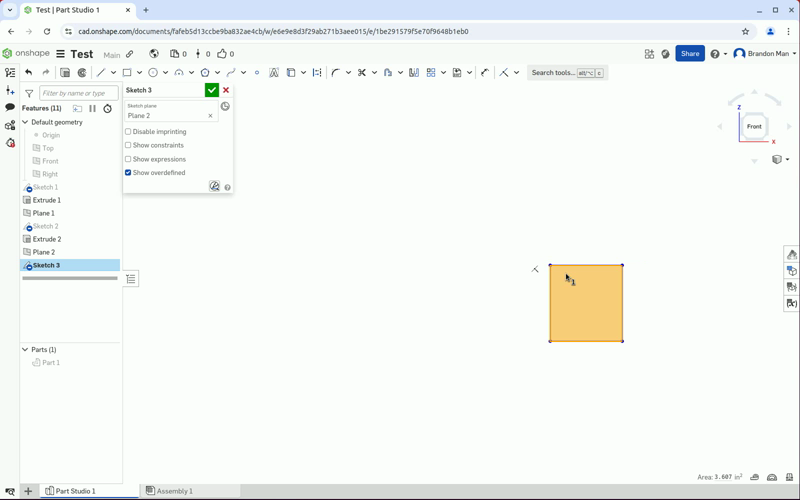
scroll(-6)
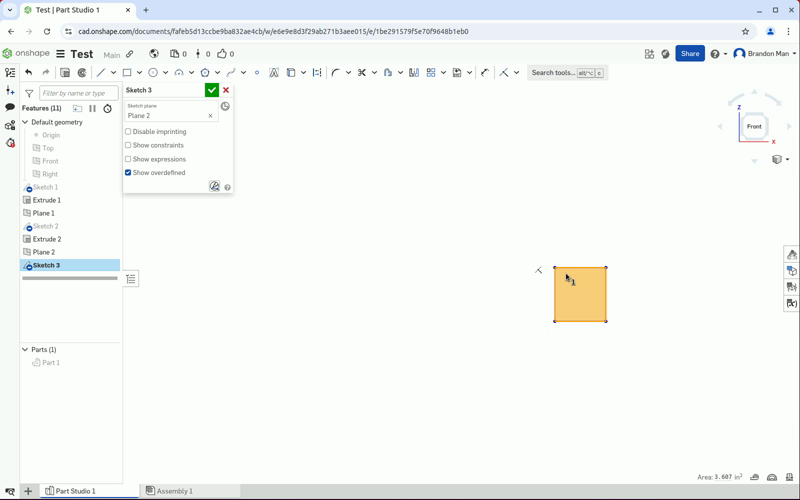
scroll(-6)
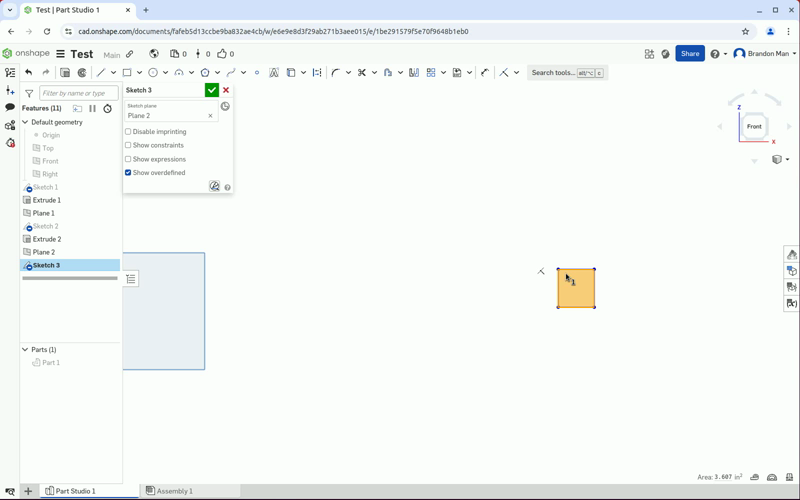
scroll(-6)
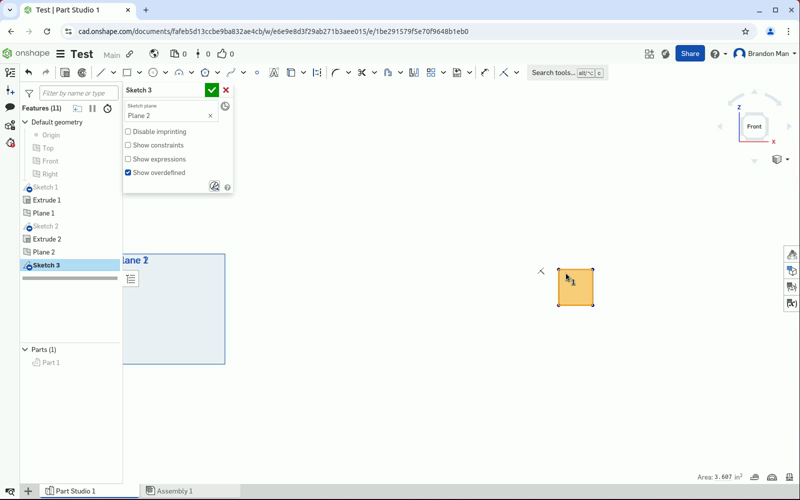
scroll(-6)
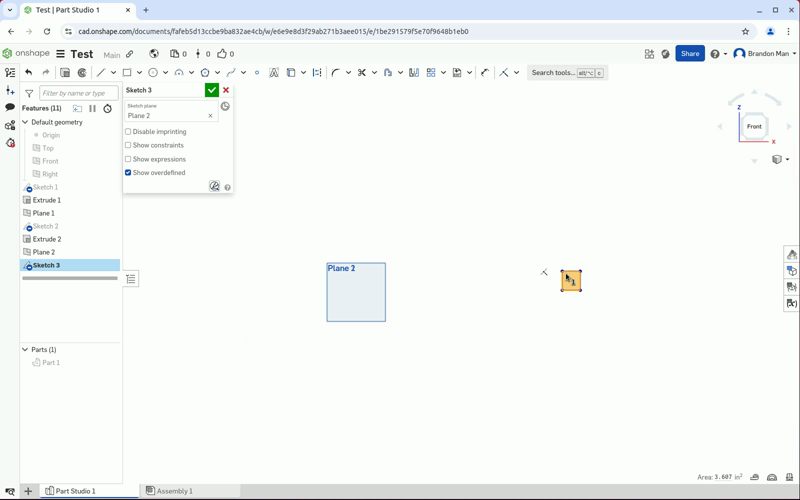
scroll(-6)
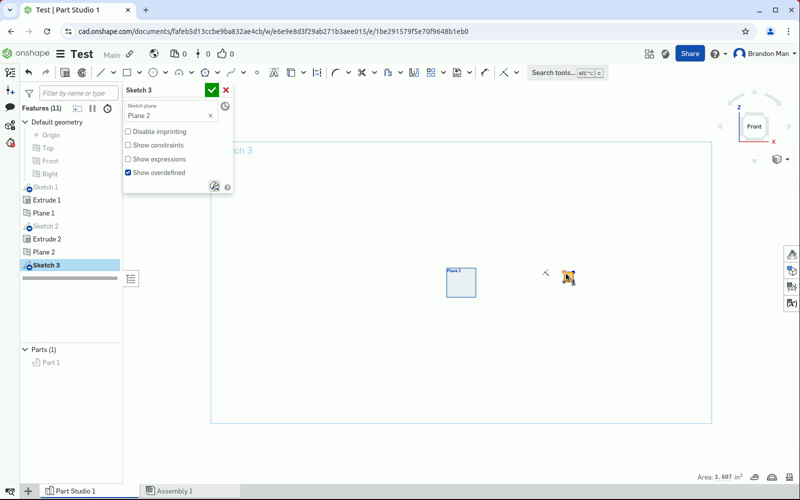
mouse_move(73, 352)
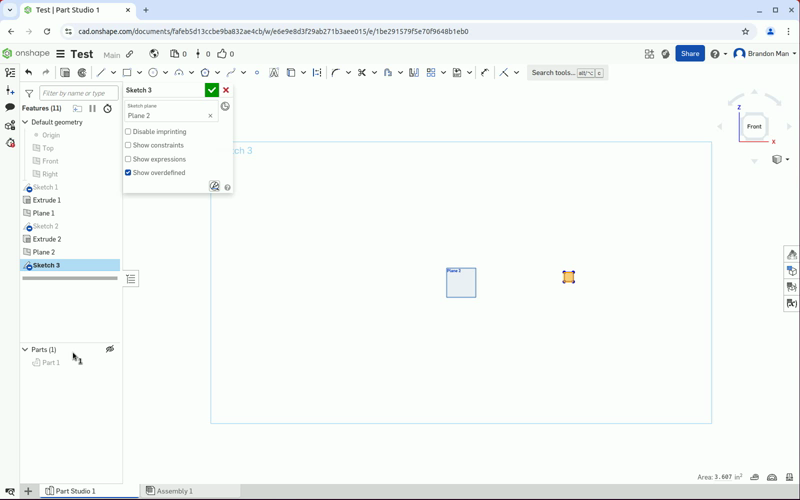
key(shift+y)
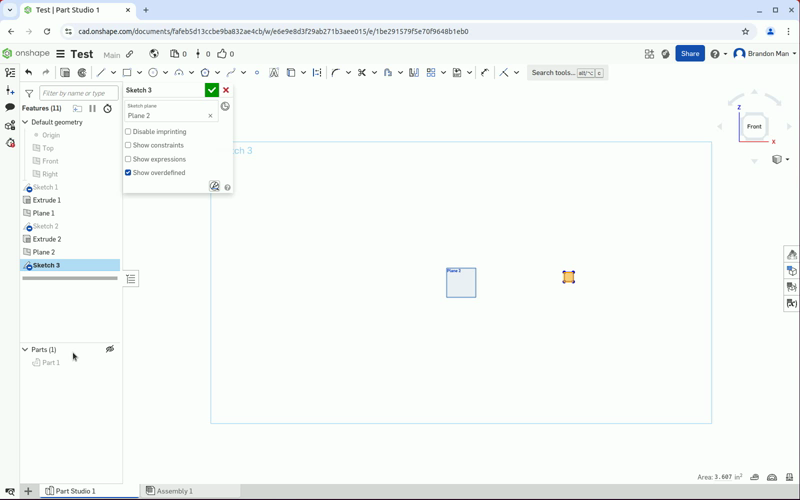
key(shift+e)
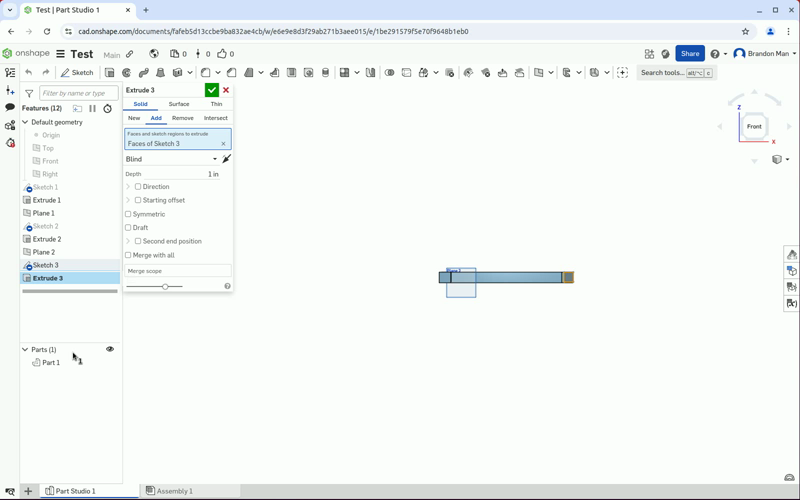
mouse_move(143, 106)
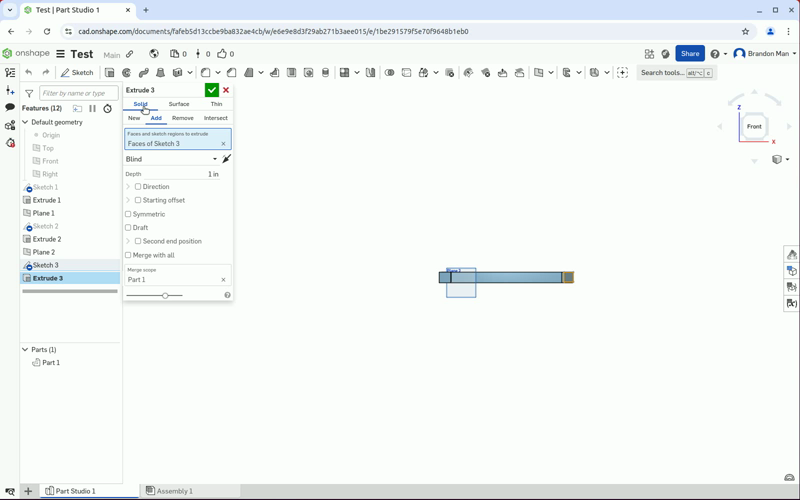
click(143, 106)
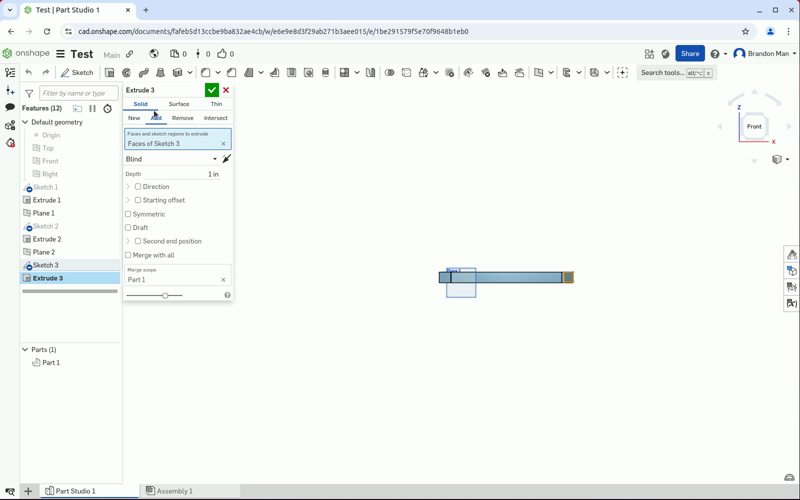
mouse_move(186, 120)
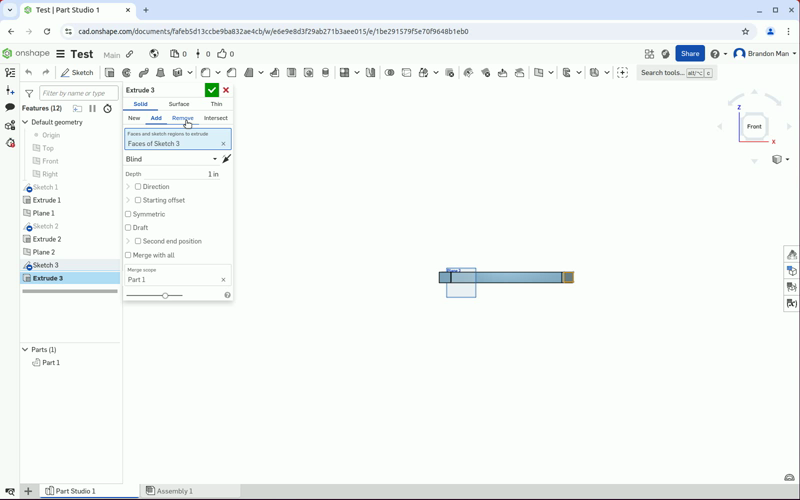
click(186, 120)
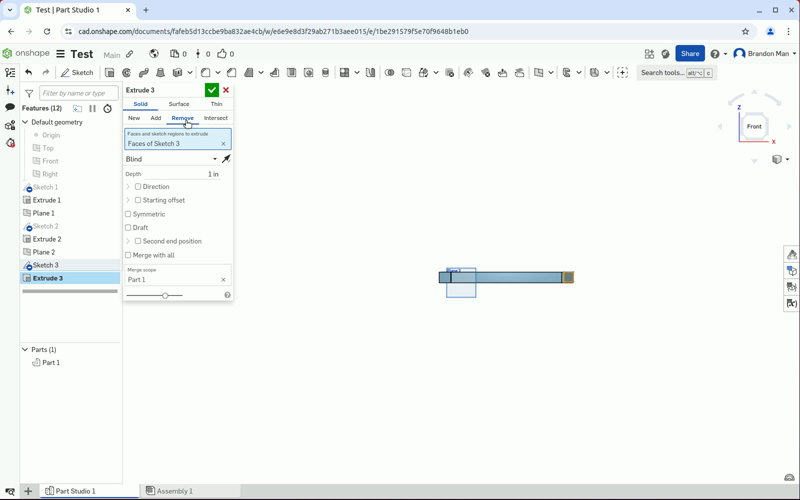
key(tab, 4)
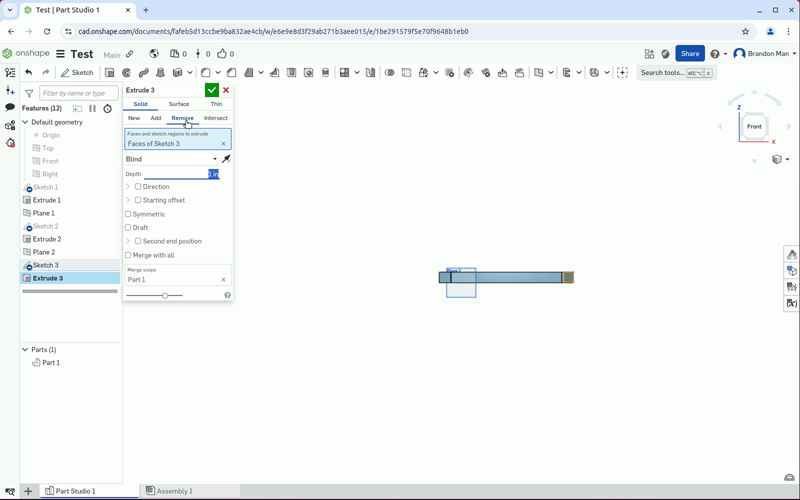
text(23.108)
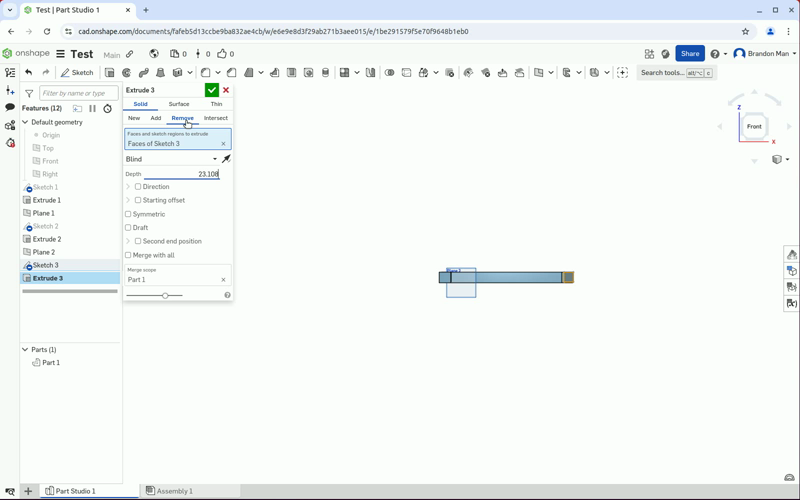
key(tab, 6)
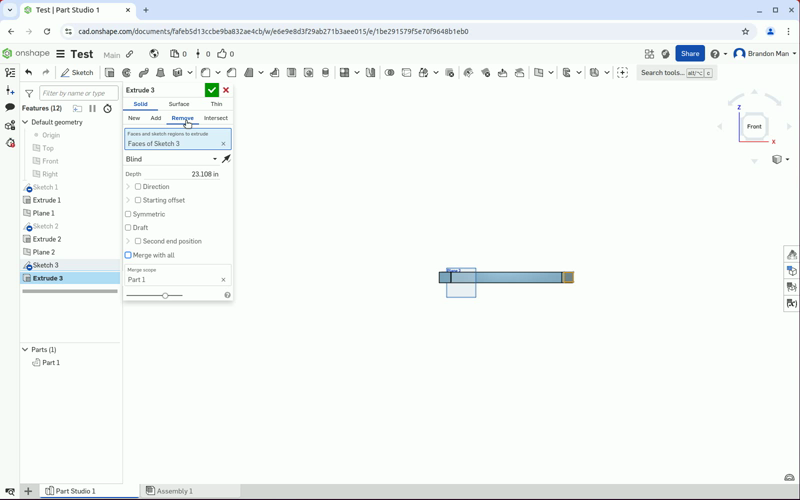
key(space)
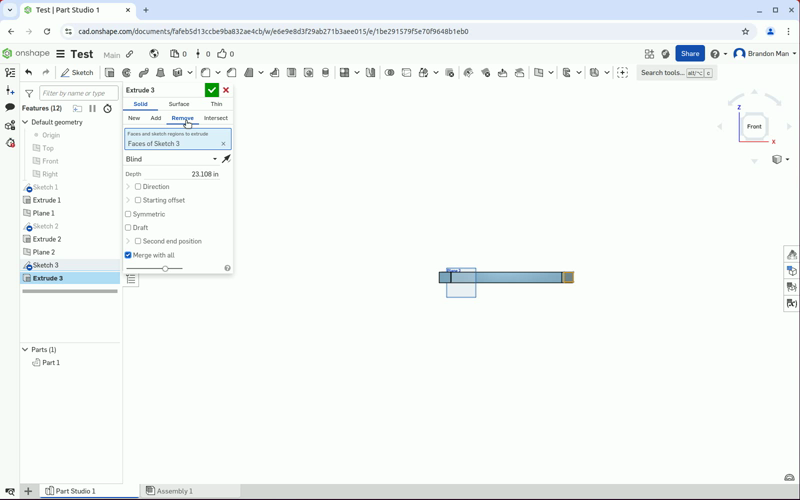
key(enter)
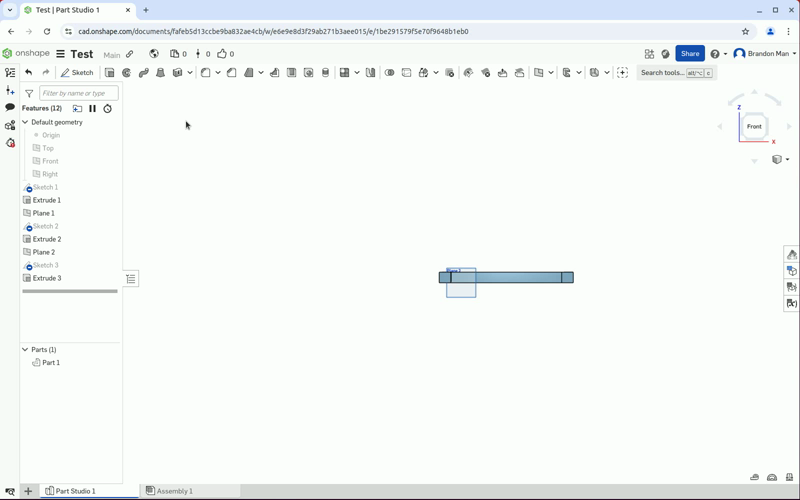
key(shift+h)
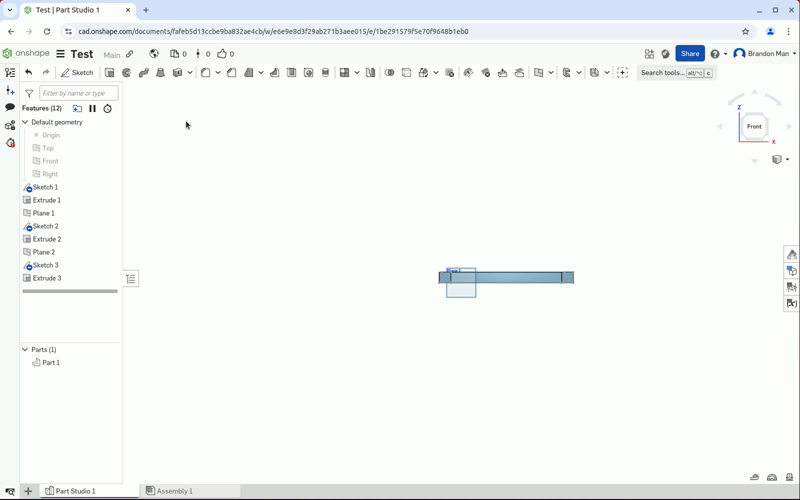
key(shift+h)
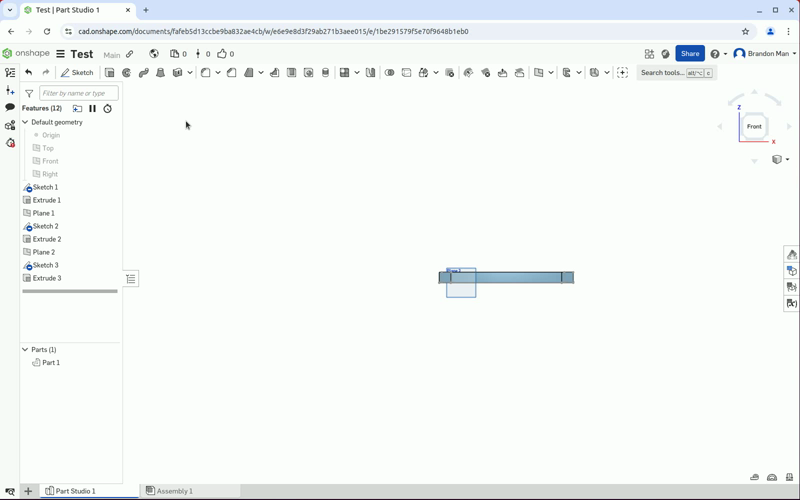
key(shift+7)
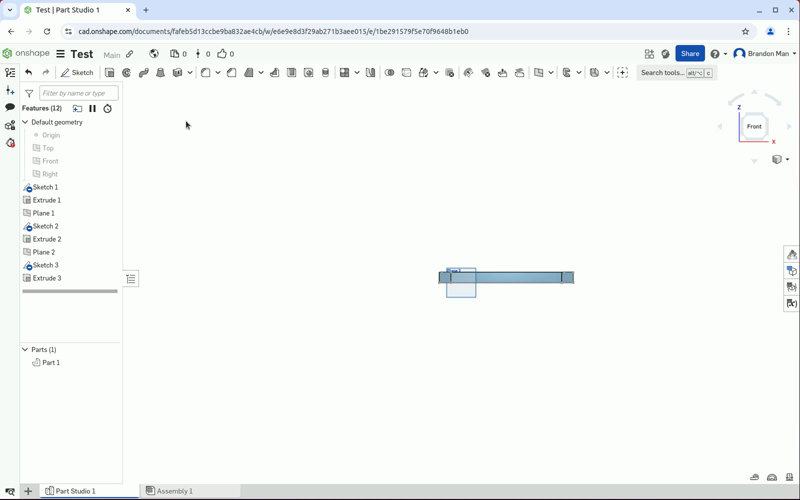
key(left, 2)
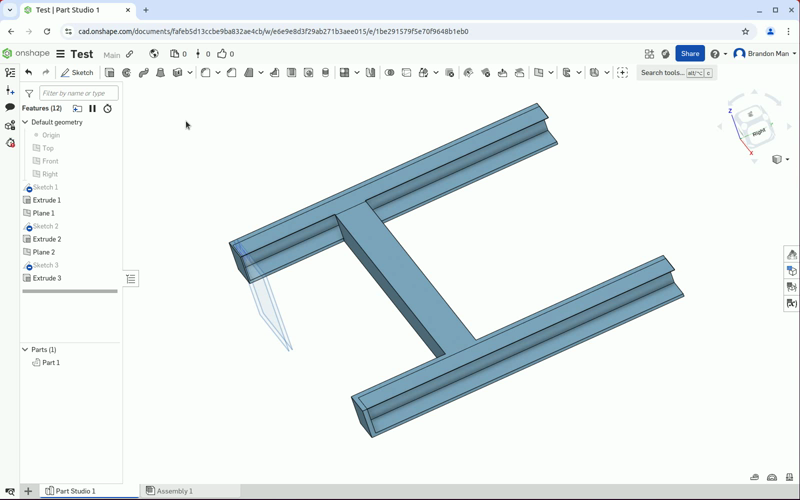
key(down, 2)
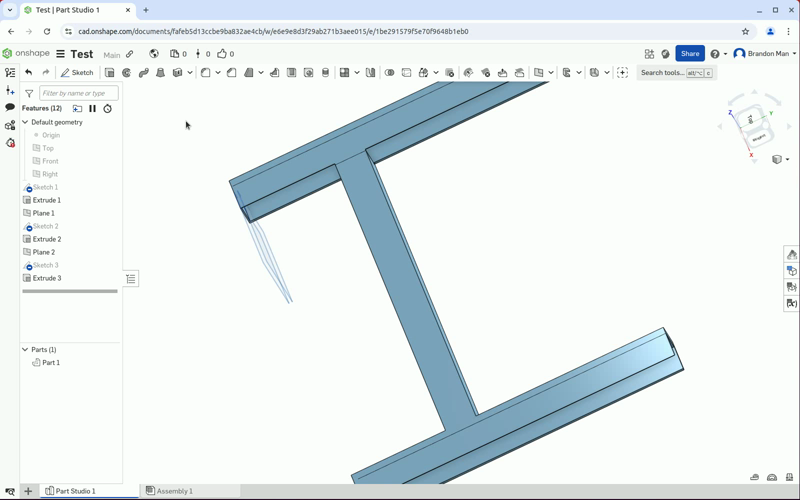
key(up, 2)
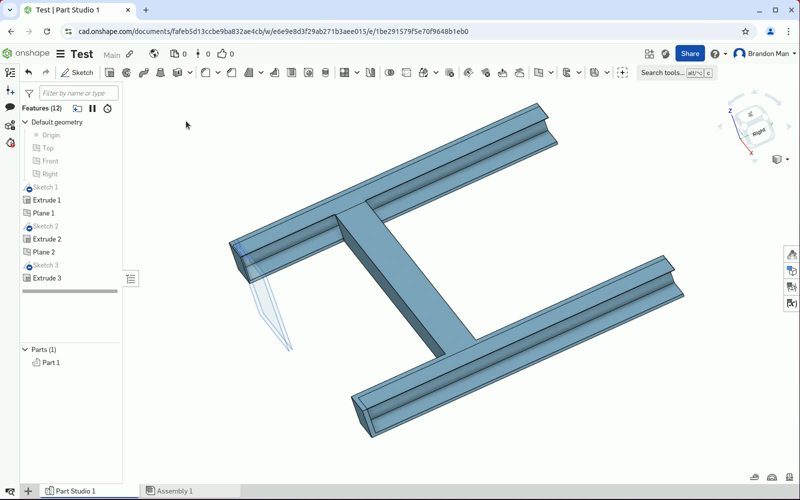
key(right, 2)
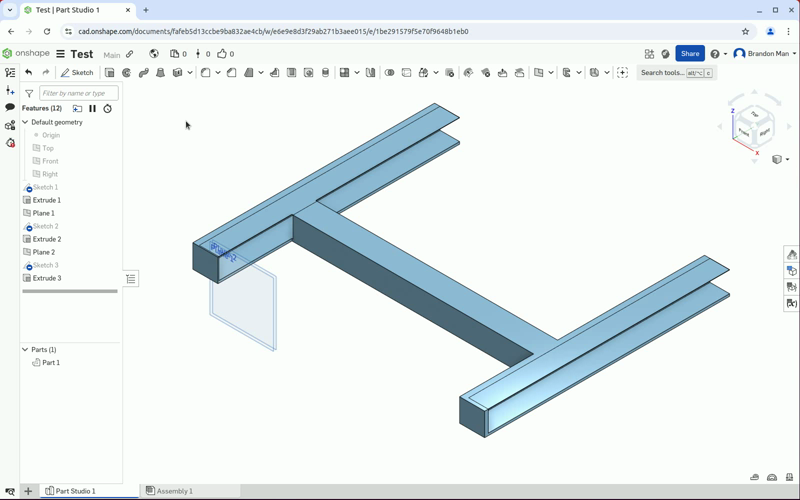
mouse_move(73, 189)
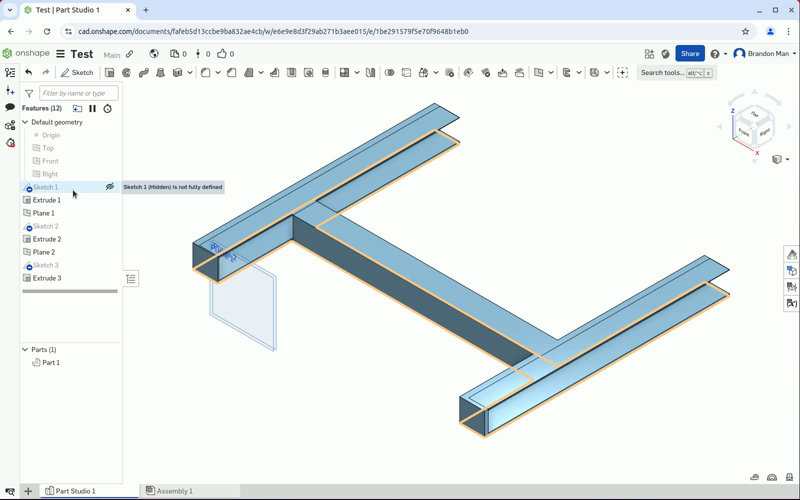
click(73, 189)